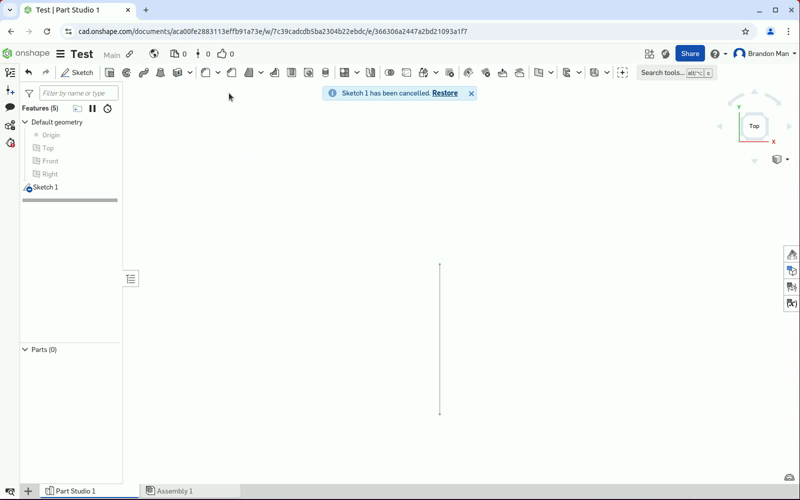
key(shift+h)
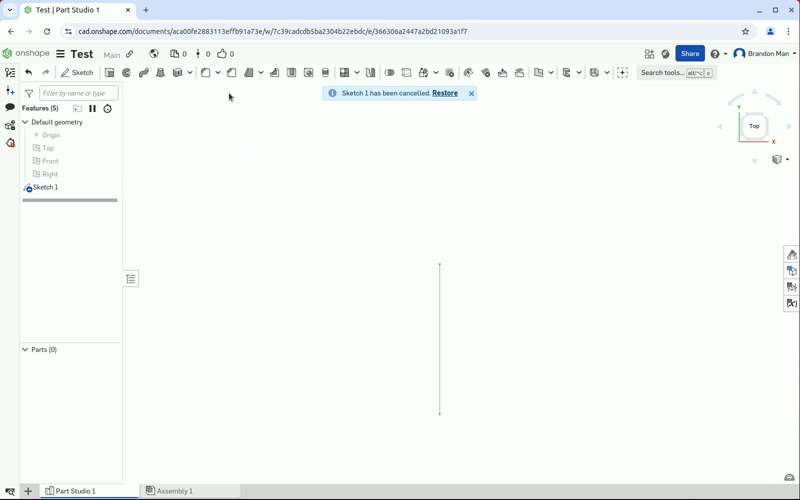
key(shift+s)
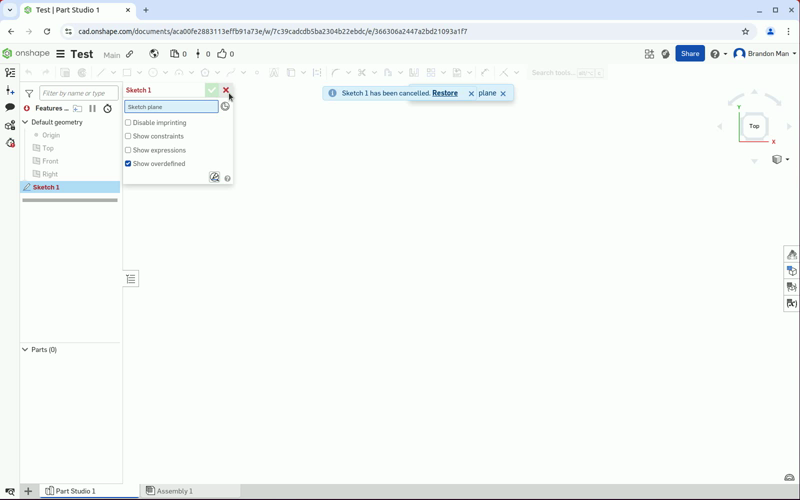
mouse_move(73, 150)
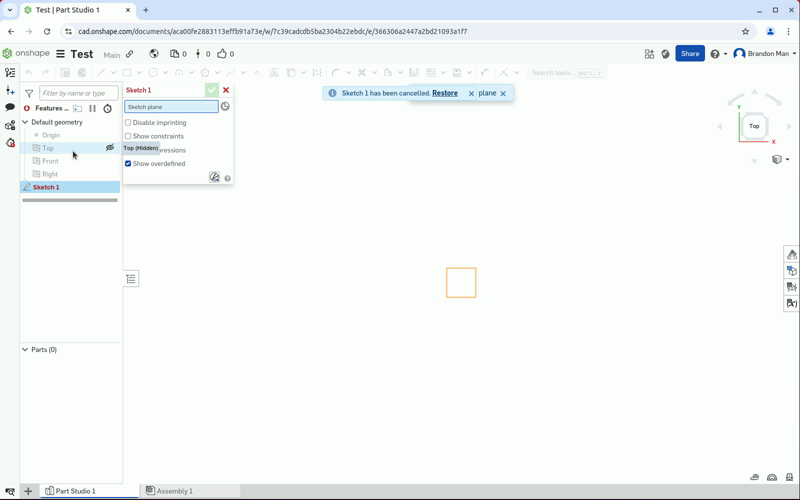
click(73, 150)
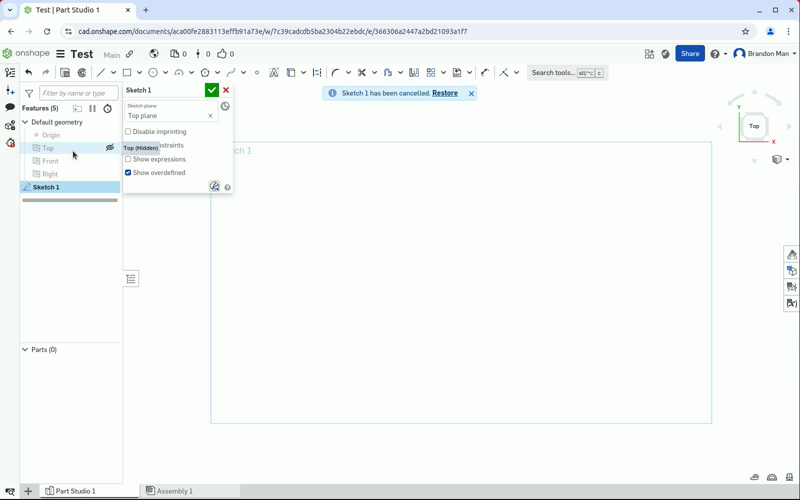
mouse_move(73, 352)
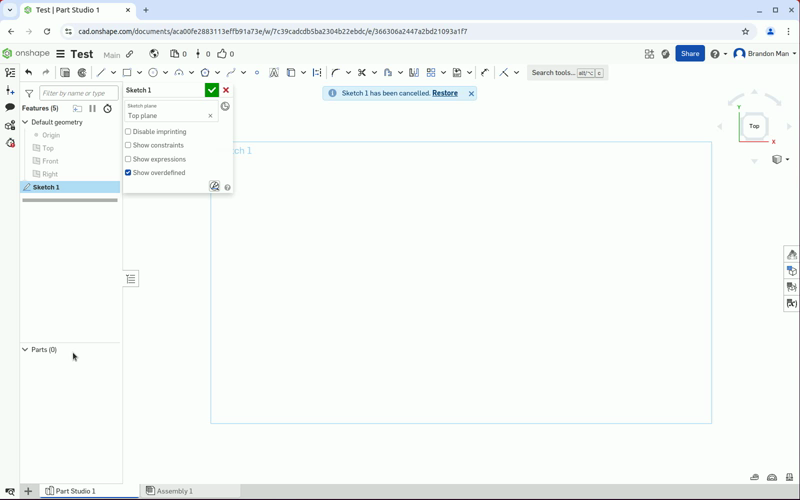
key(y)
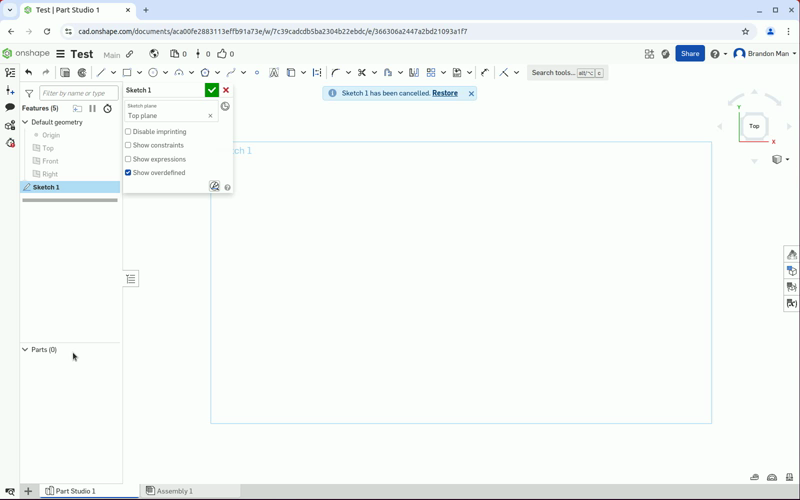
key(l)
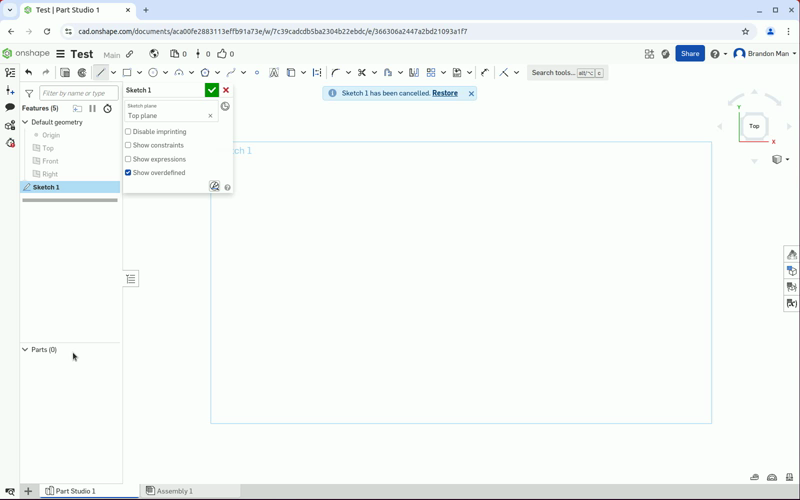
key_down(shift)
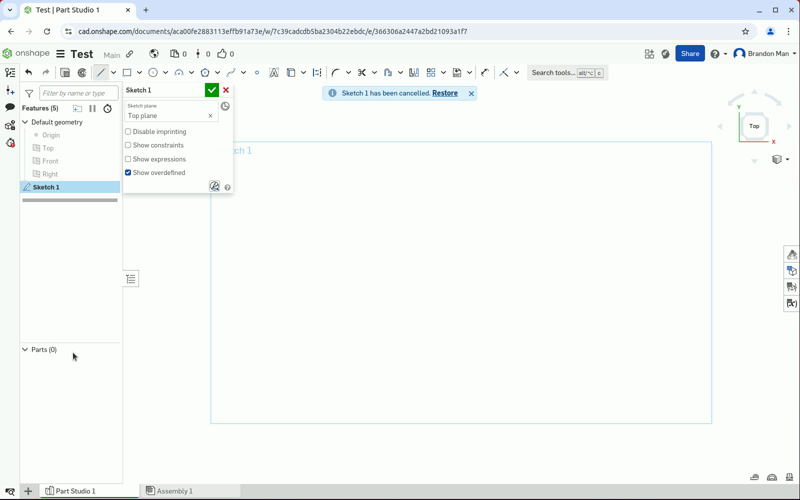
mouse_move(460, 282)
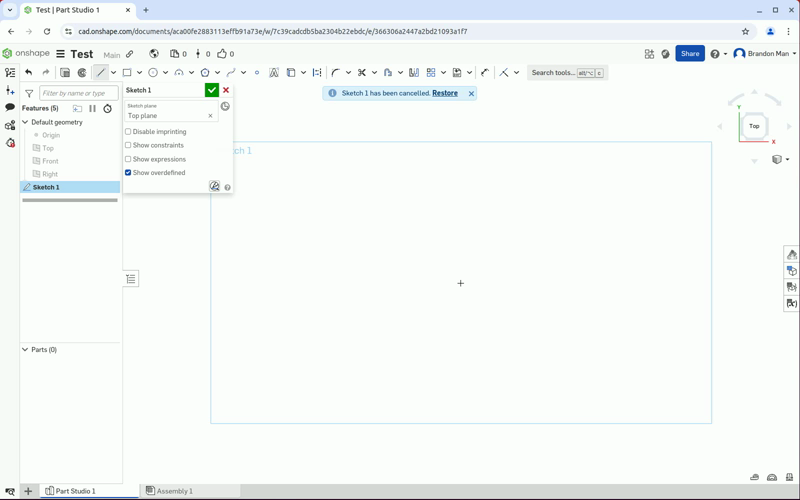
click(460, 282)
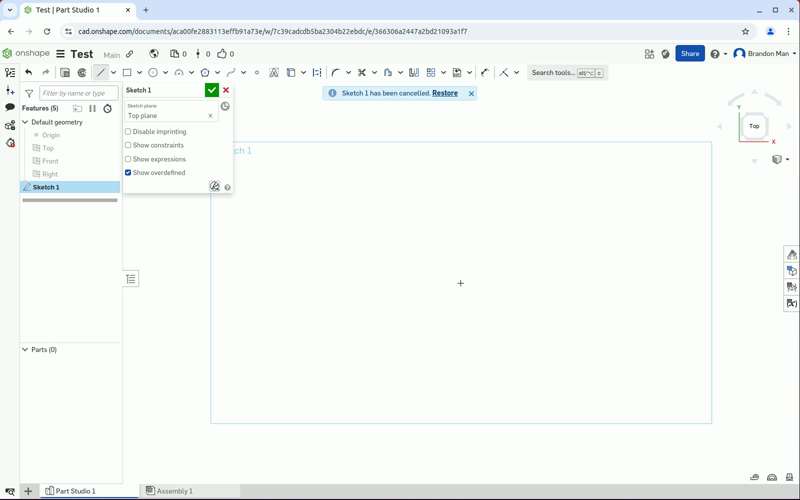
key_up(shift)
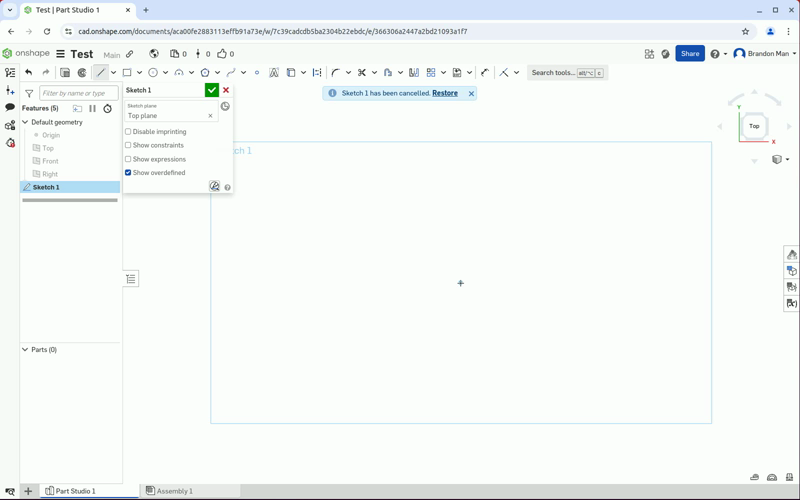
key_down(shift)
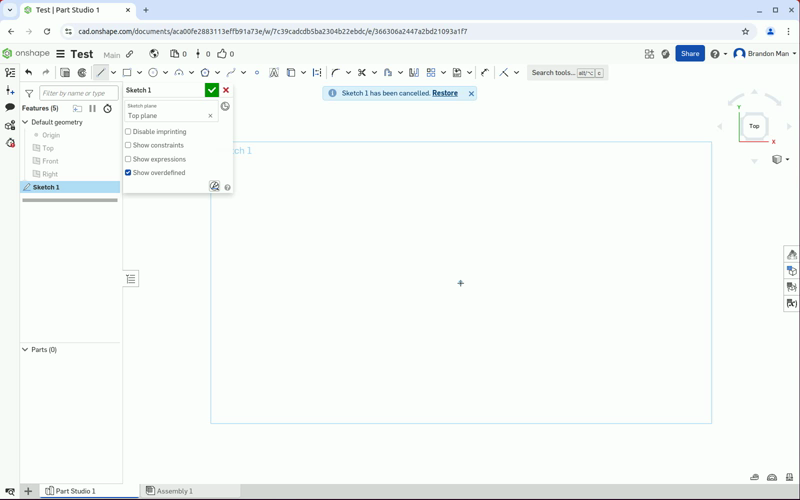
mouse_move(573, 282)
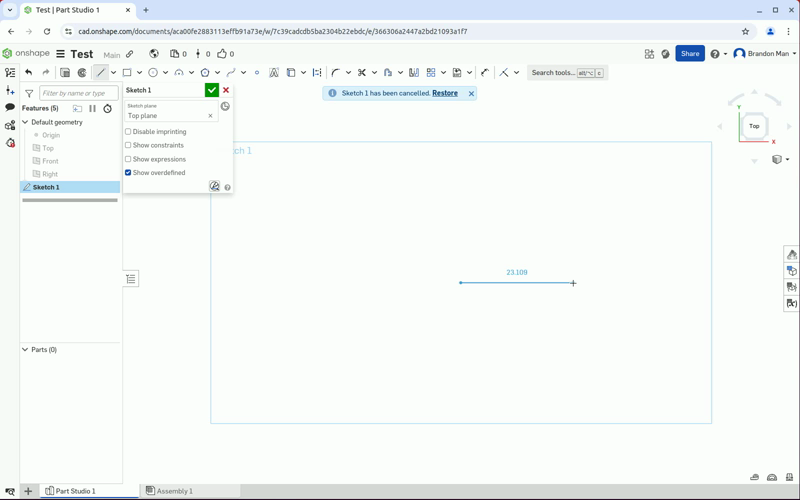
click(573, 282)
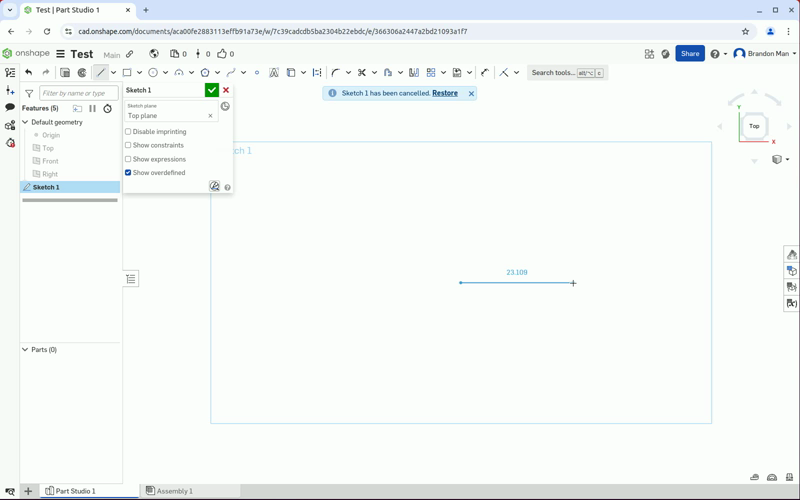
key_up(shift)
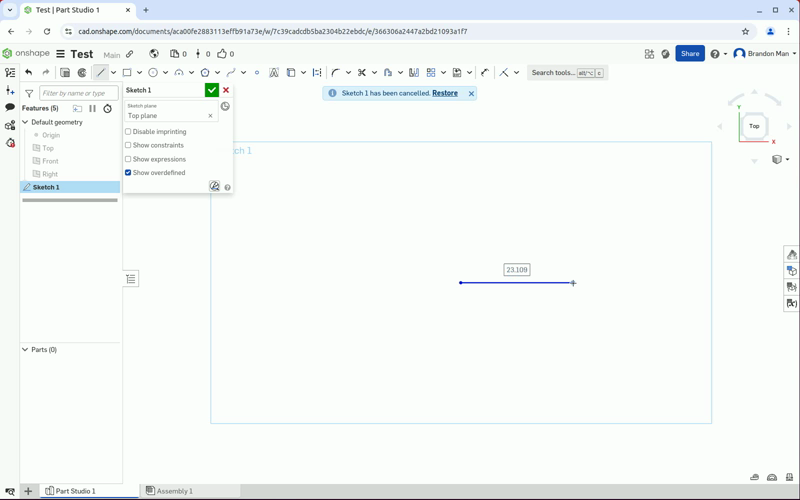
key_down(shift)
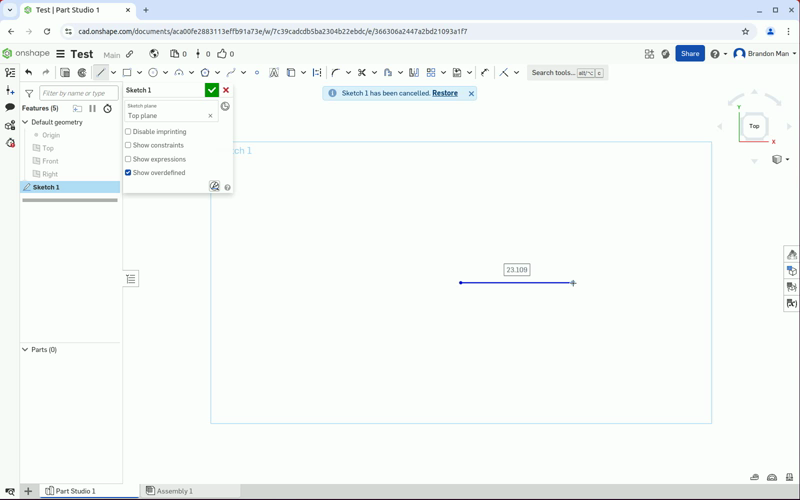
mouse_move(573, 170)
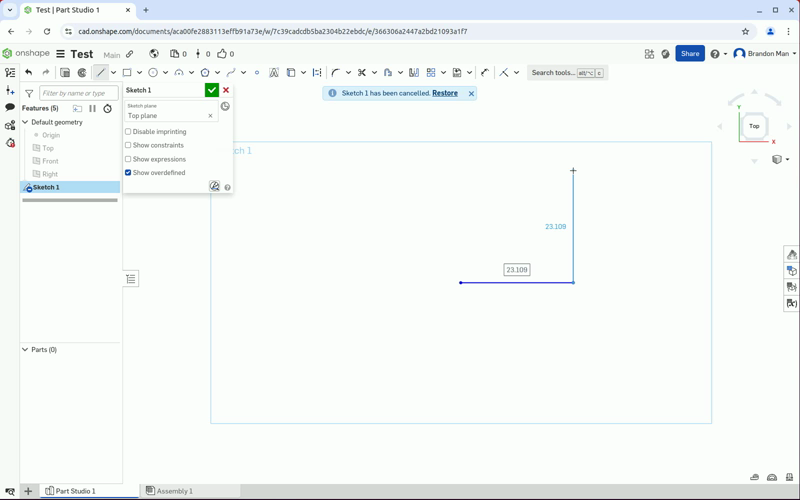
click(573, 170)
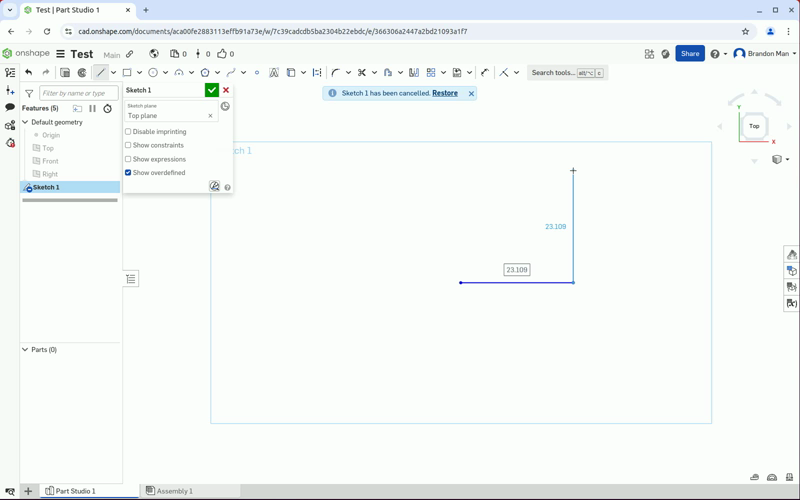
key_up(shift)
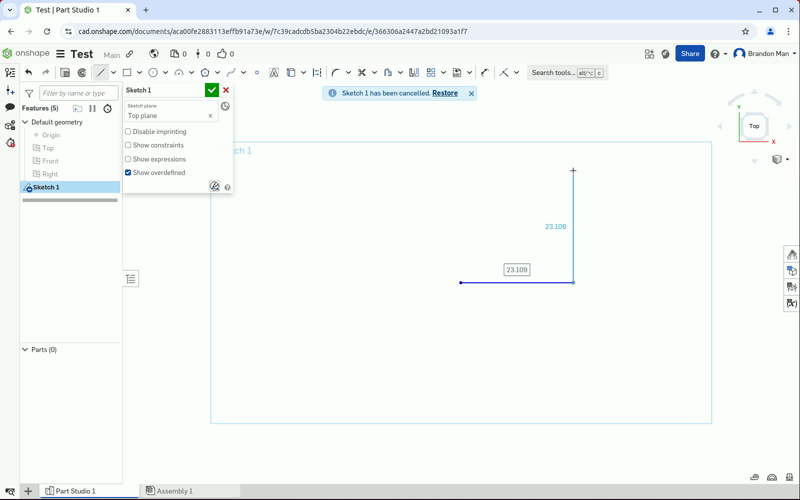
key_down(shift)
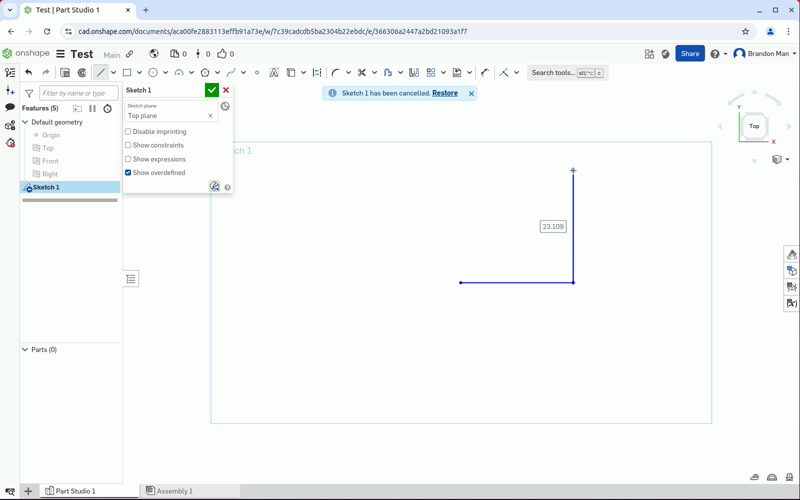
mouse_move(460, 170)
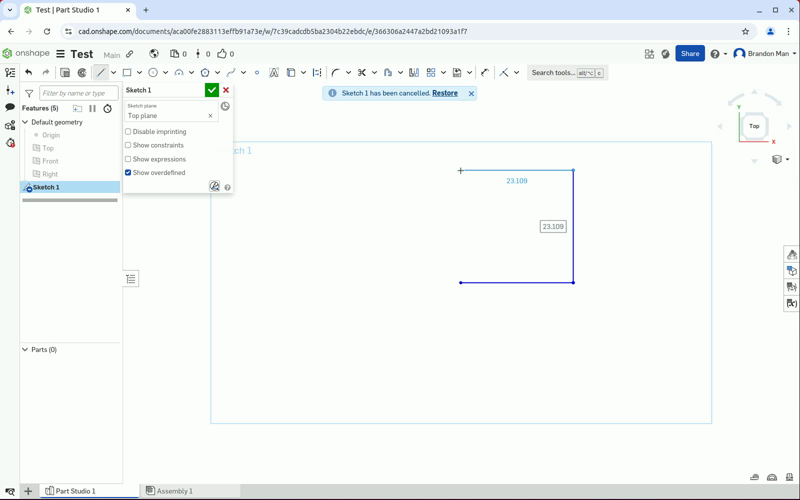
click(460, 170)
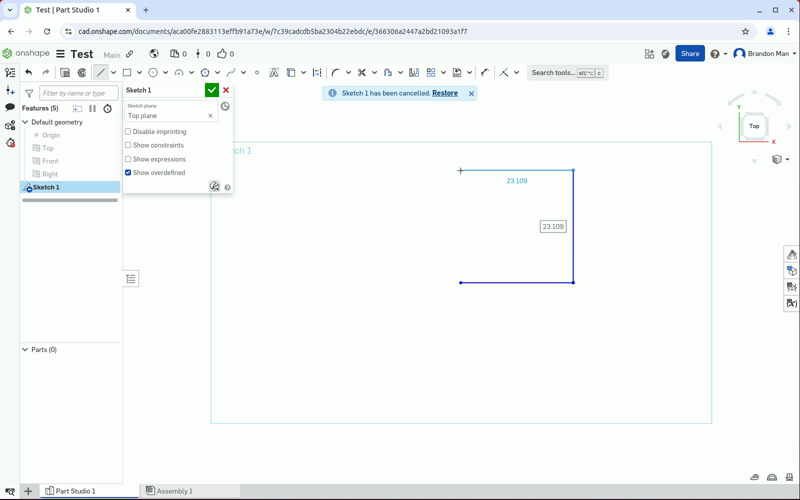
key_up(shift)
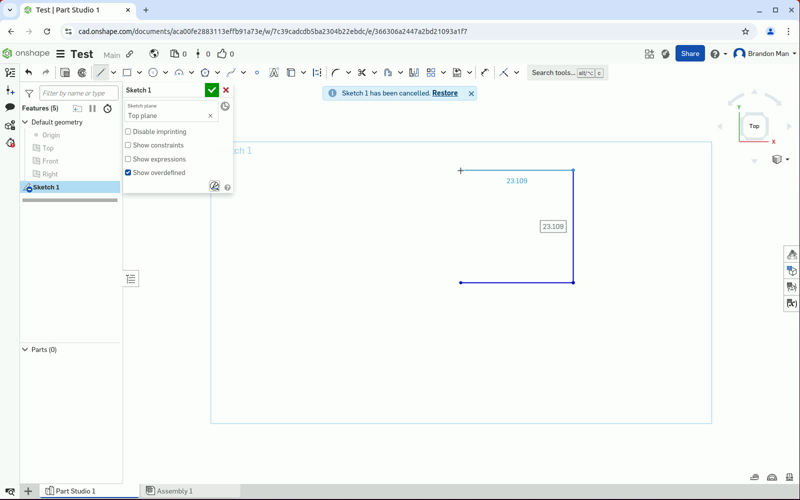
key_down(shift)
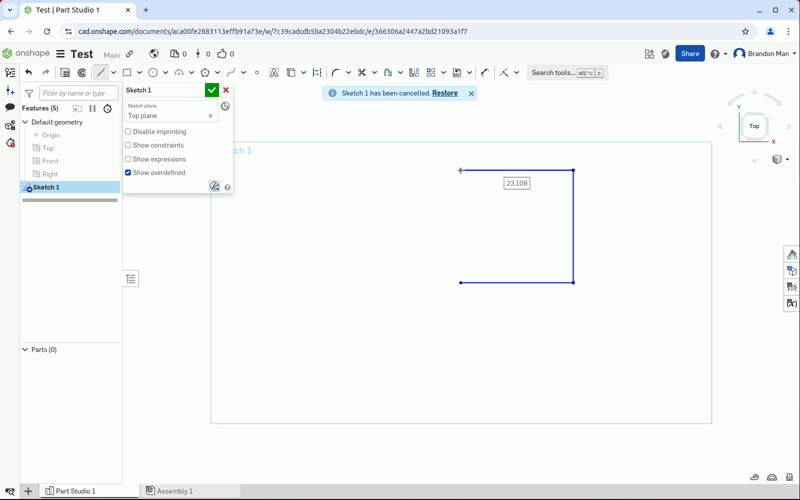
mouse_move(460, 282)
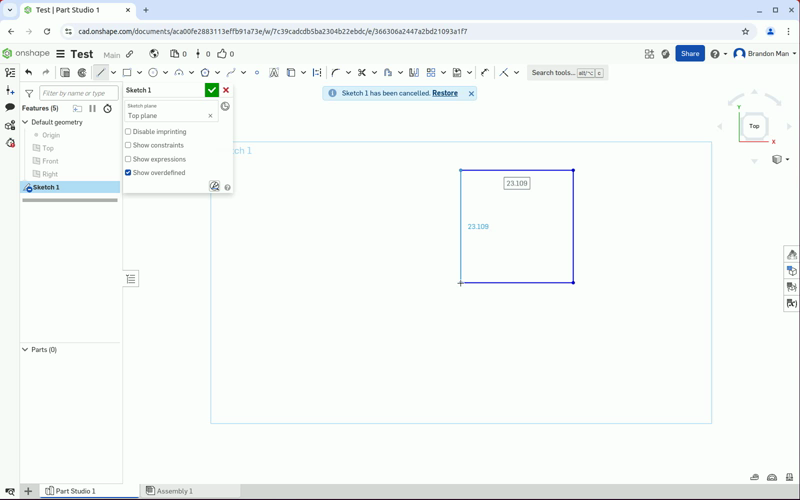
key_up(shift)
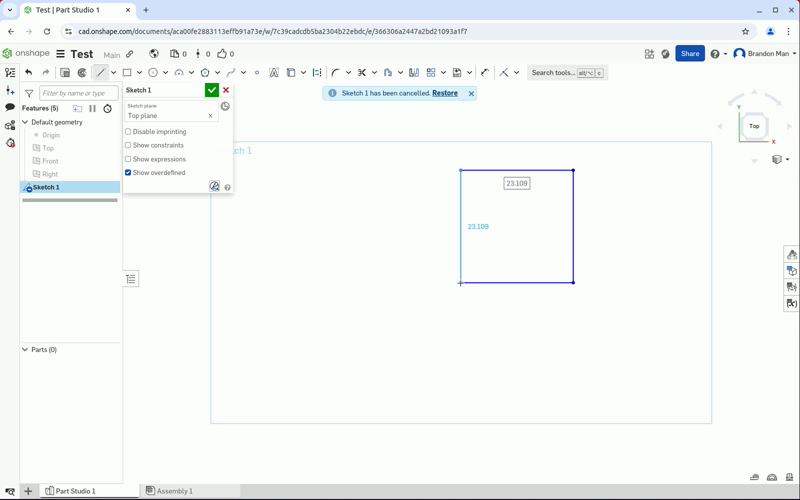
click(460, 282)
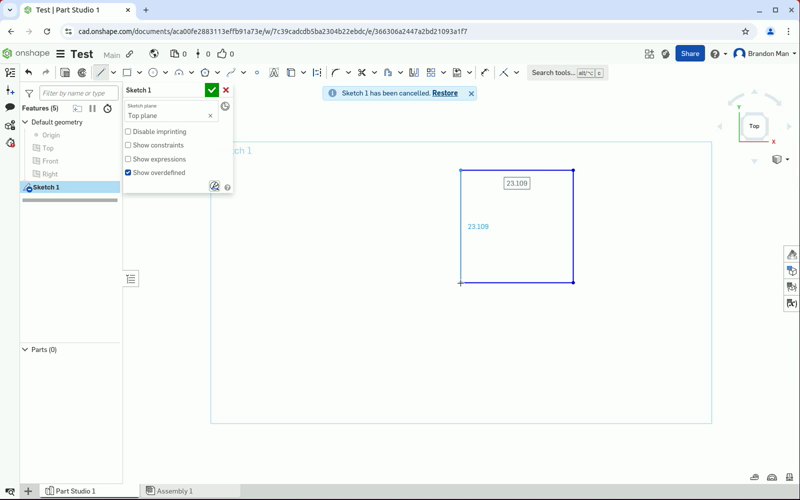
key(esc)
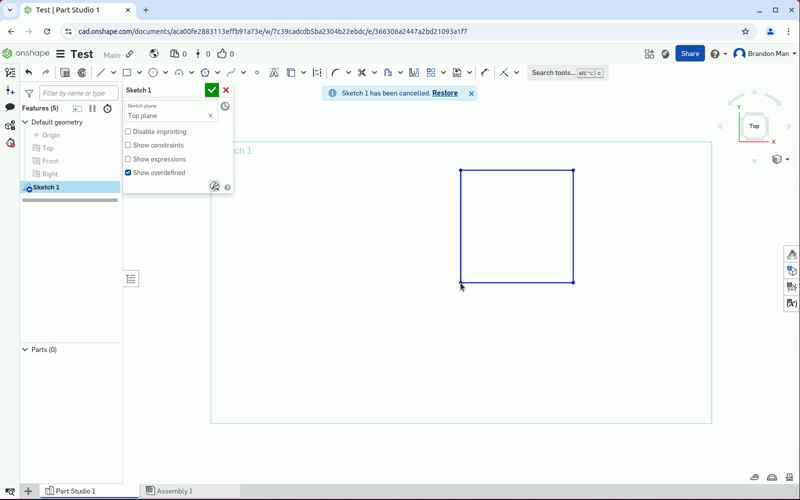
mouse_move(545, 264)
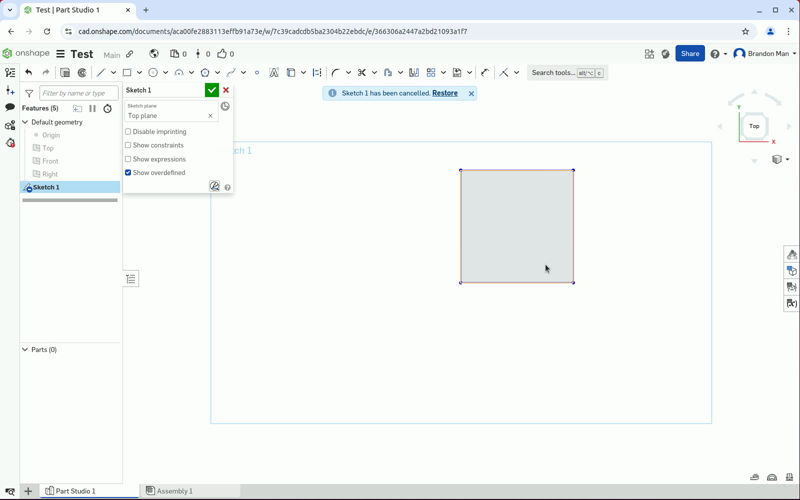
click(545, 264)
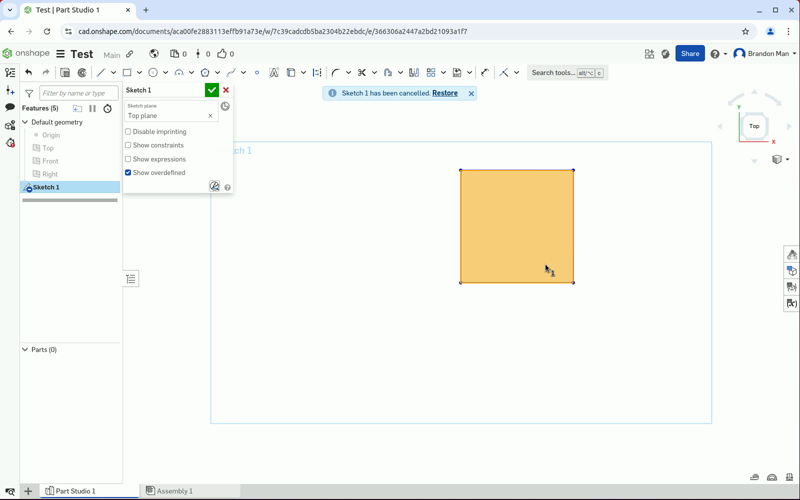
mouse_move(73, 352)
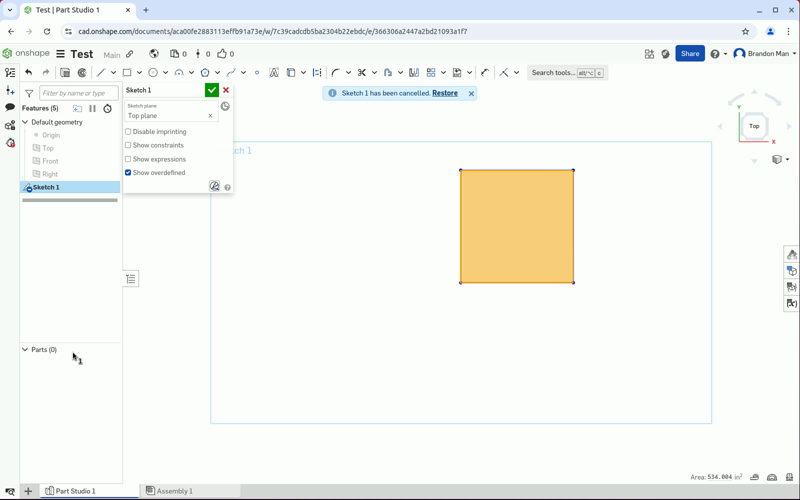
key(shift+y)
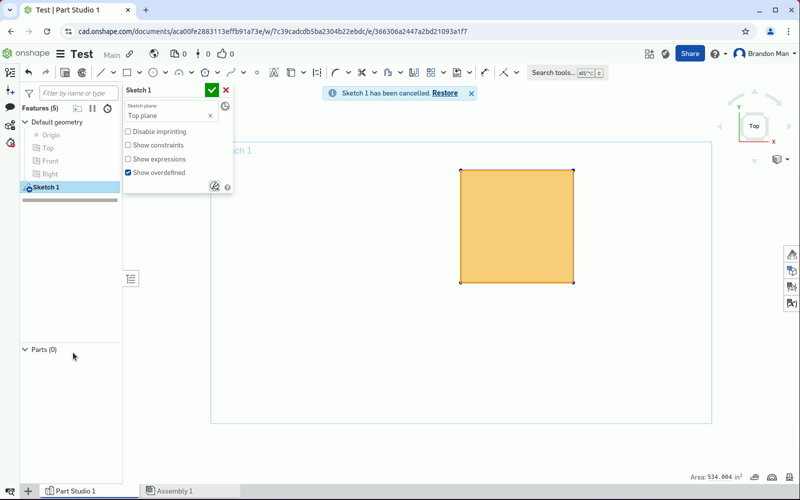
key(shift+e)
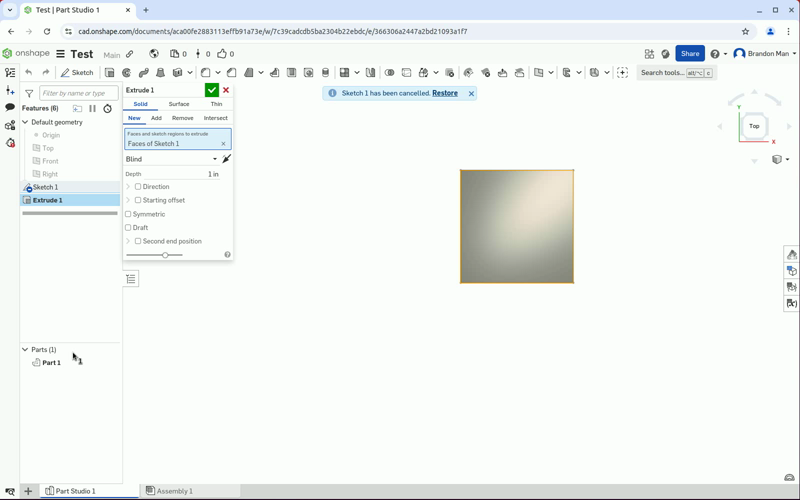
mouse_move(143, 106)
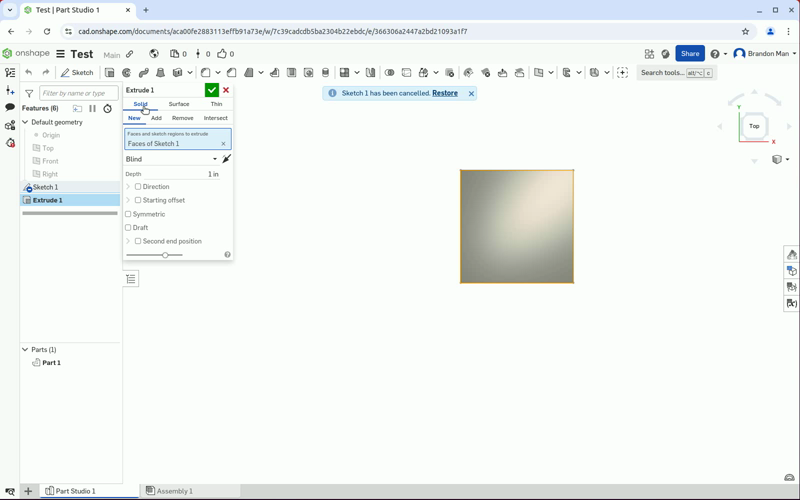
click(143, 106)
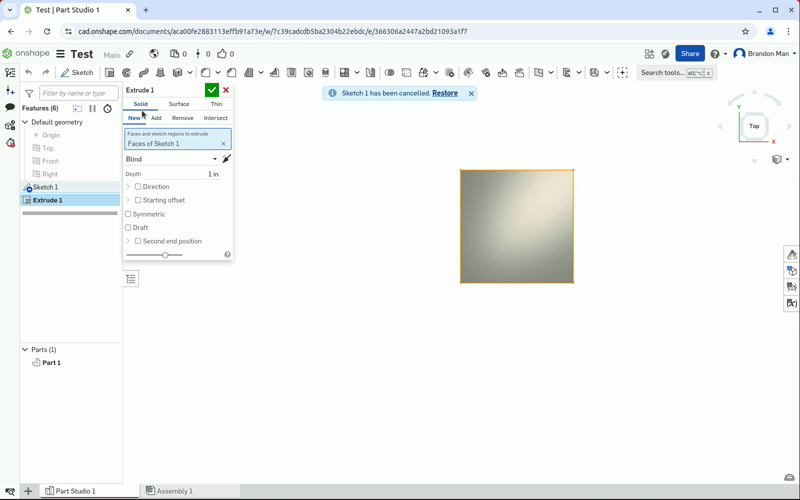
mouse_move(137, 120)
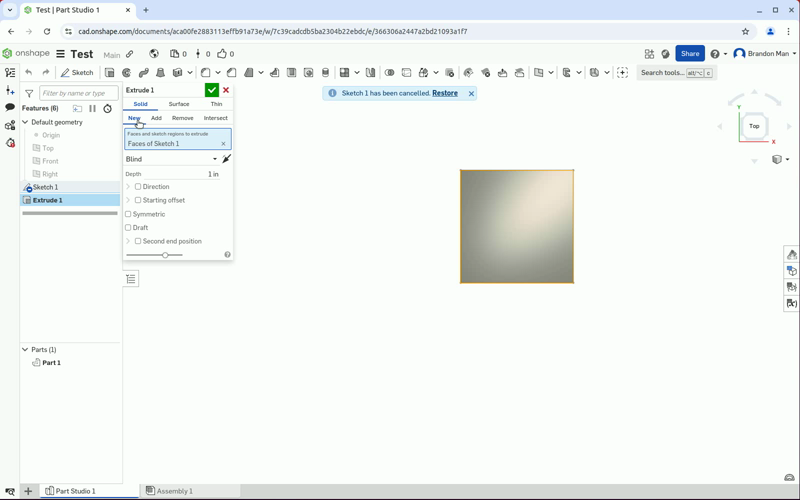
click(137, 120)
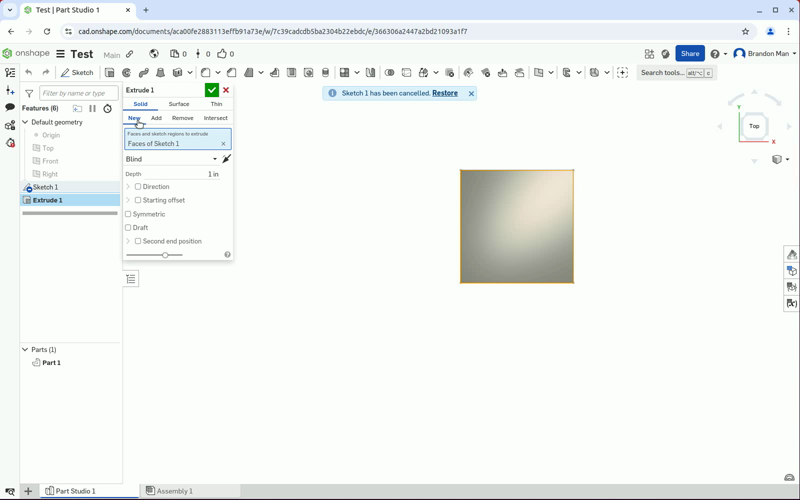
key(tab, 4)
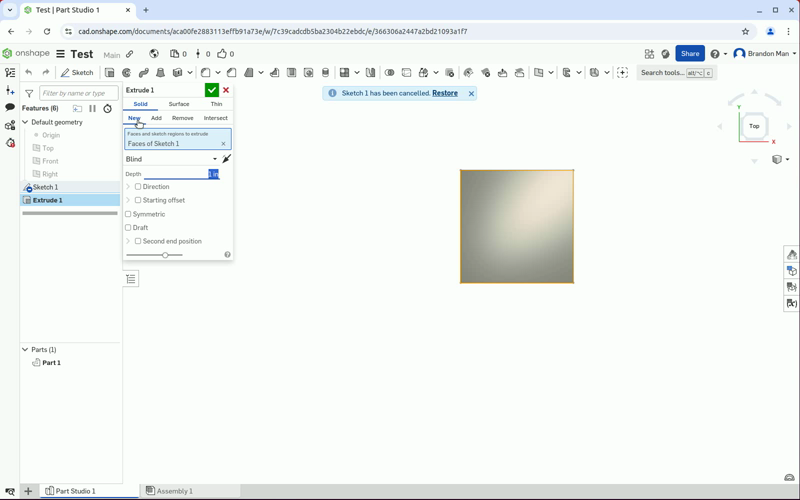
text(-1.444)
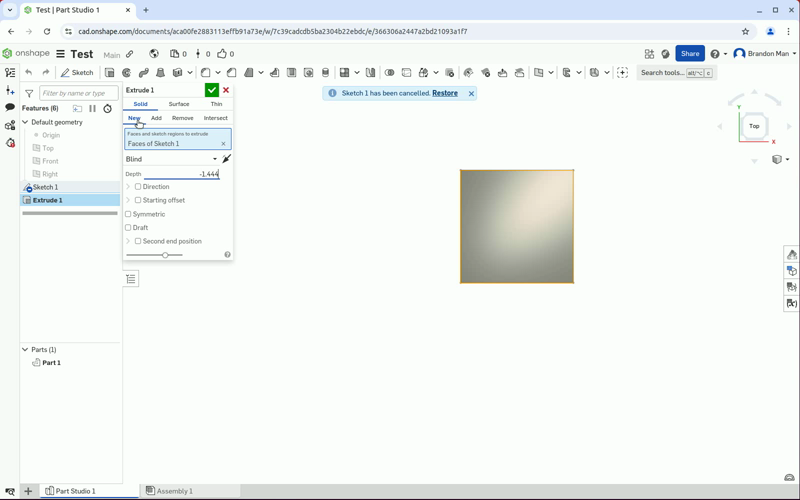
key(enter)
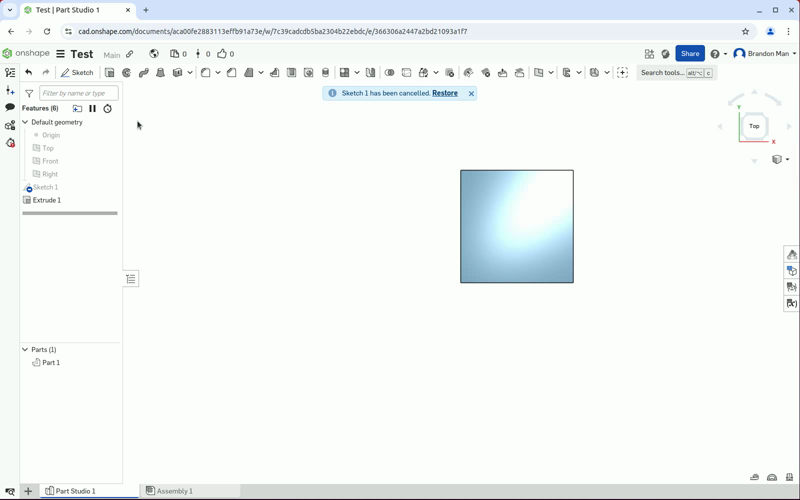
key(shift+h)
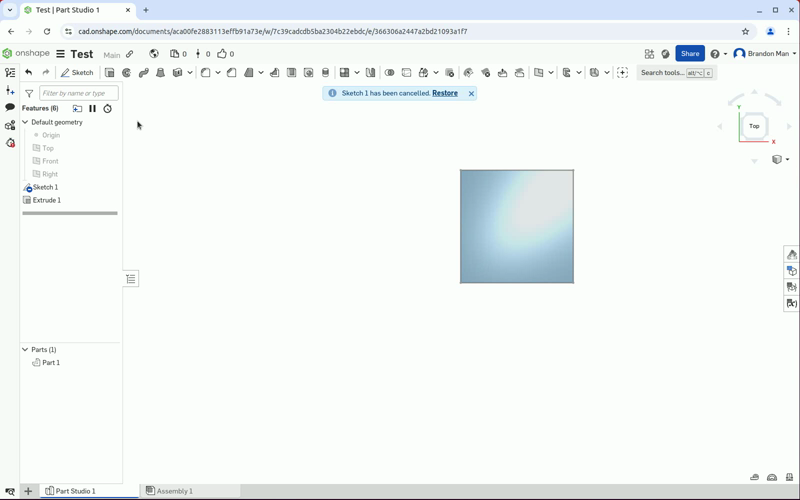
key(shift+h)
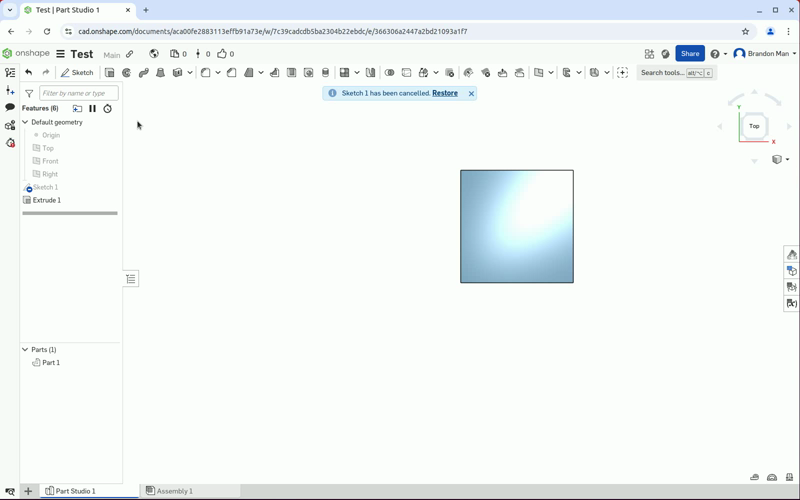
mouse_move(73, 189)
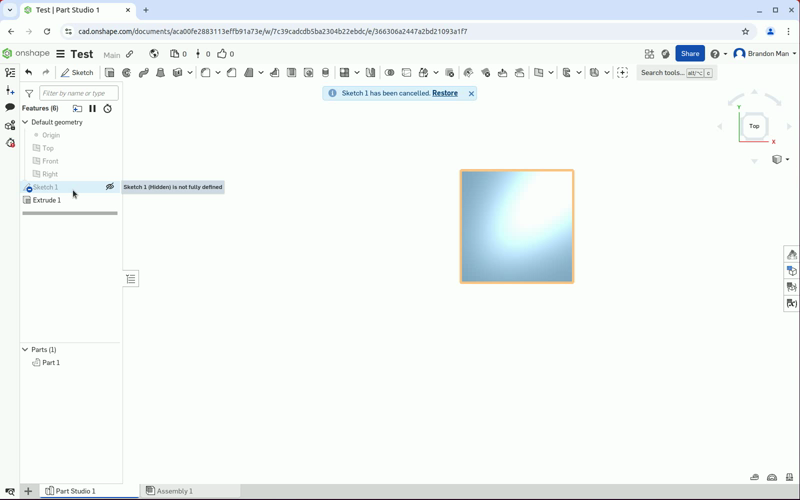
click(73, 189)
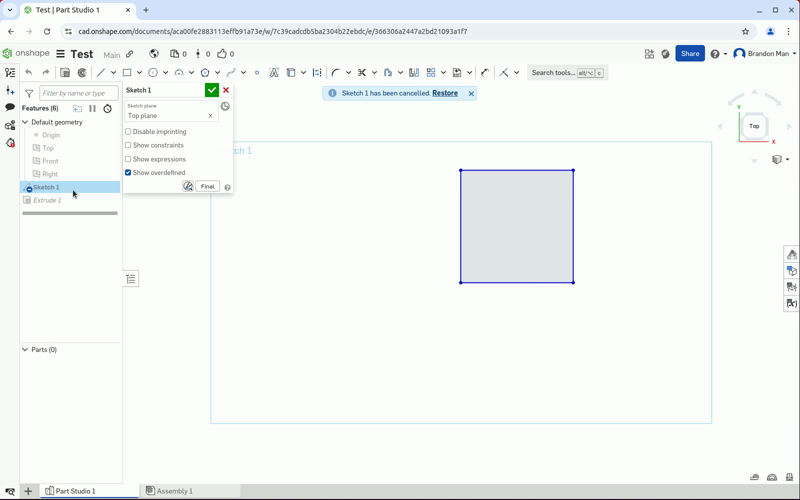
mouse_move(229, 92)
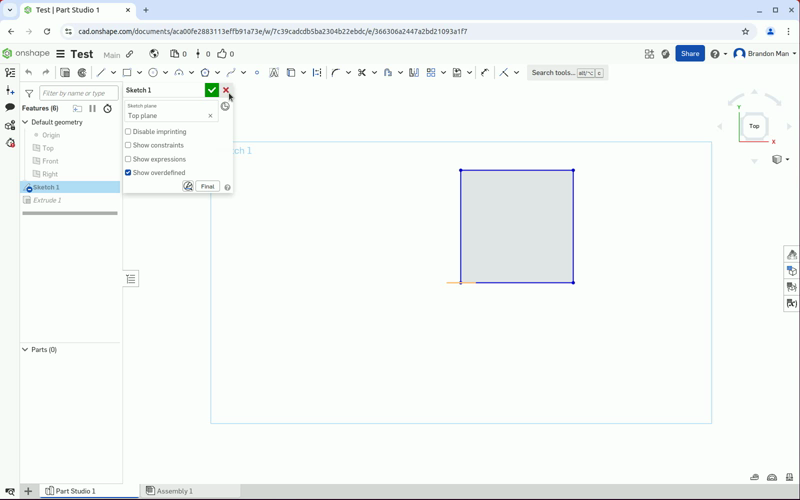
click(229, 92)
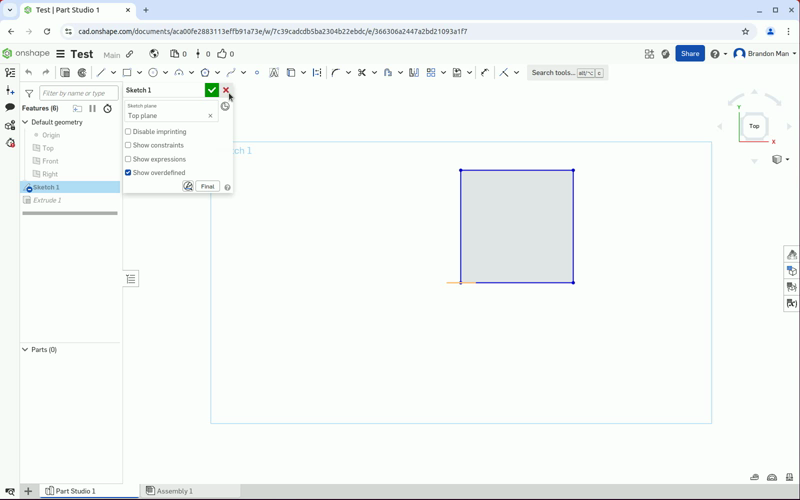
key(shift+s)
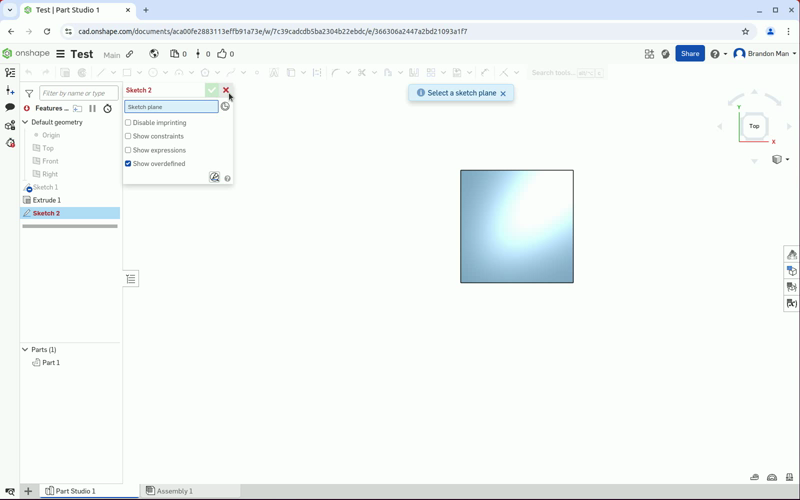
mouse_move(73, 150)
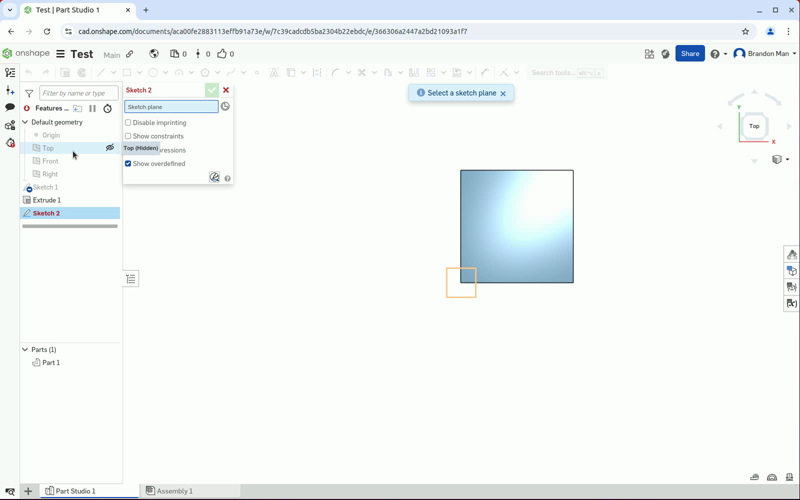
click(73, 150)
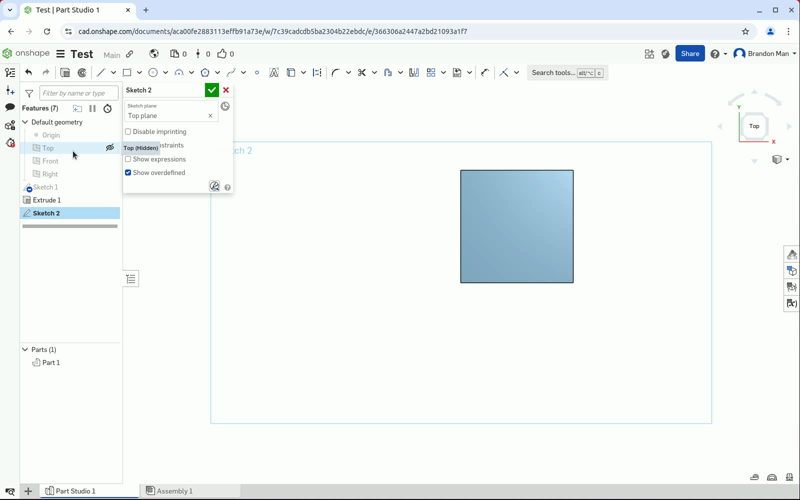
mouse_move(73, 352)
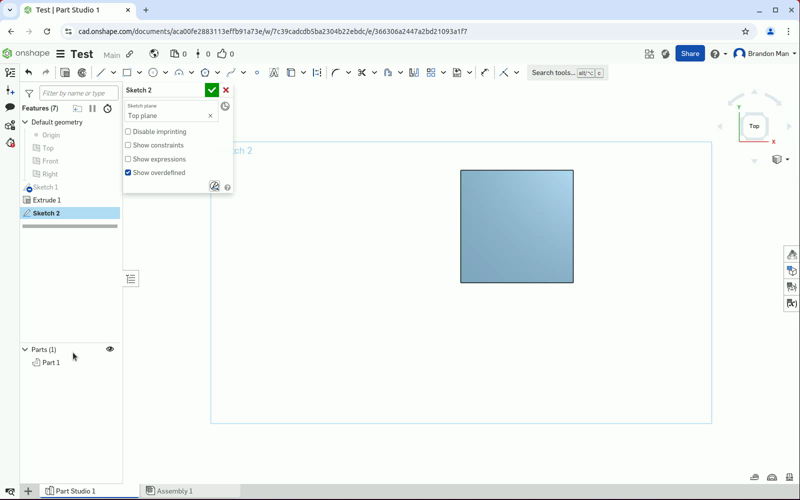
key(y)
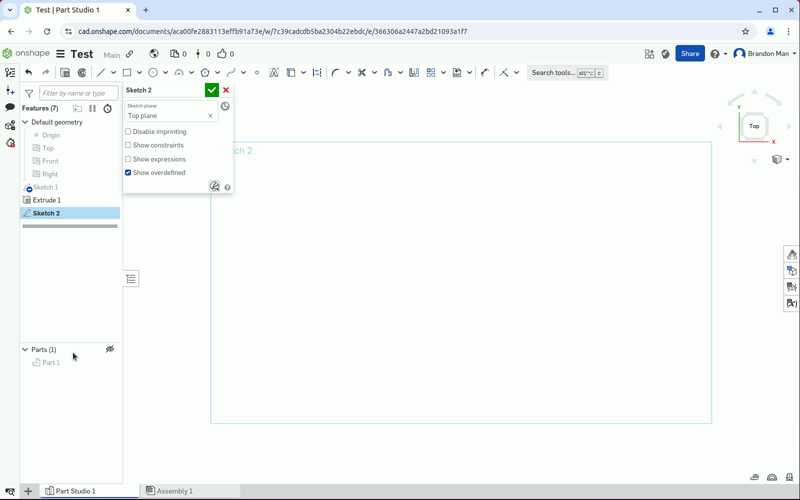
key(c)
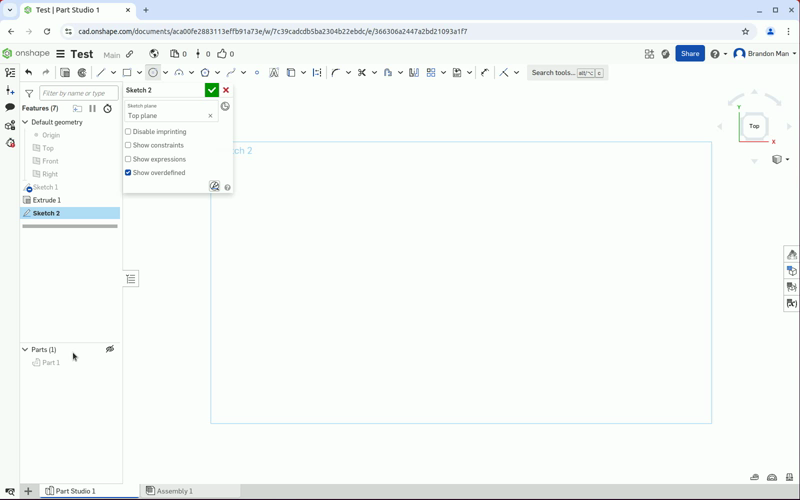
key_down(shift)
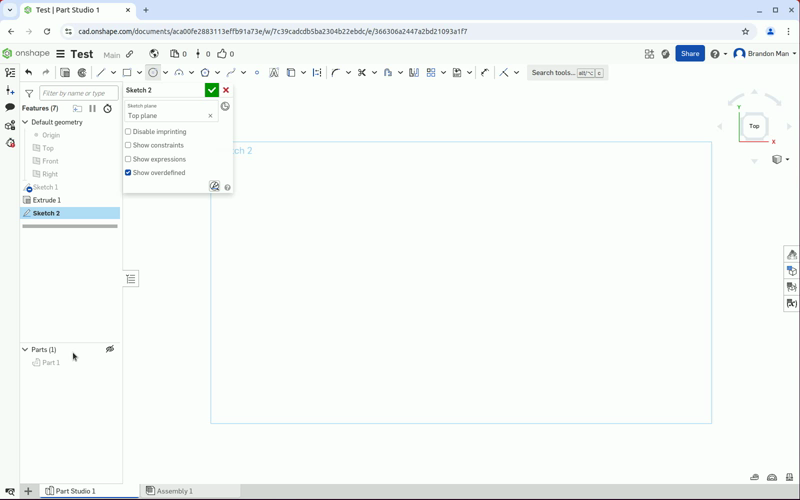
mouse_move(472, 272)
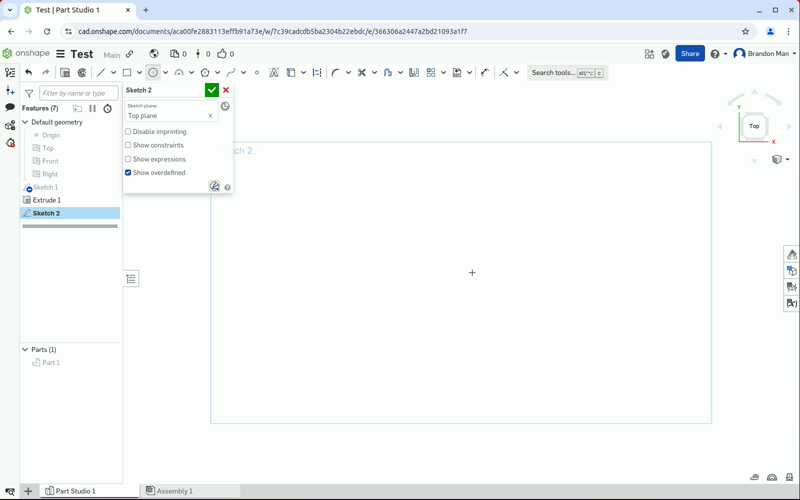
click(472, 272)
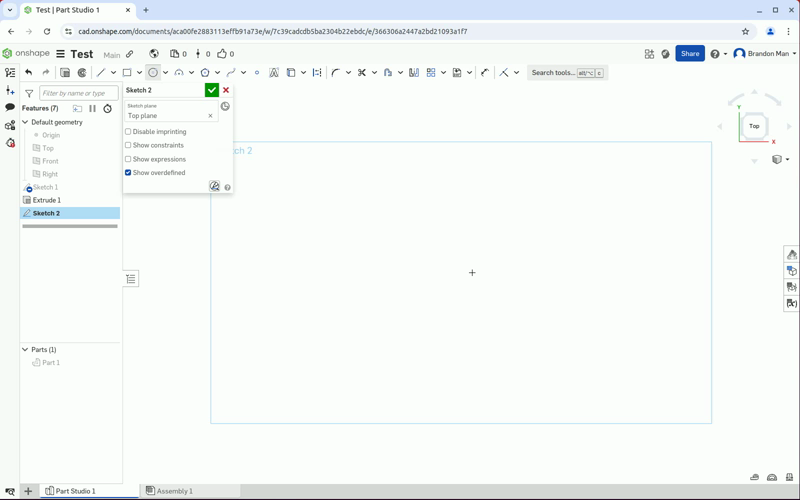
key_up(shift)
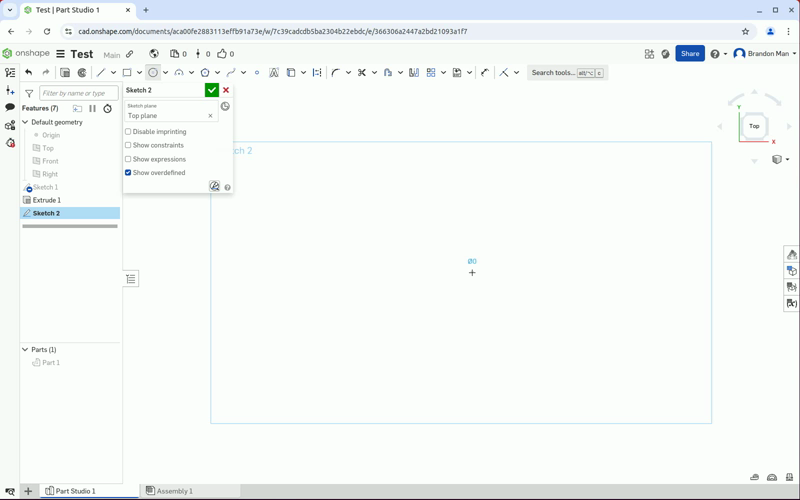
mouse_move(478, 272)
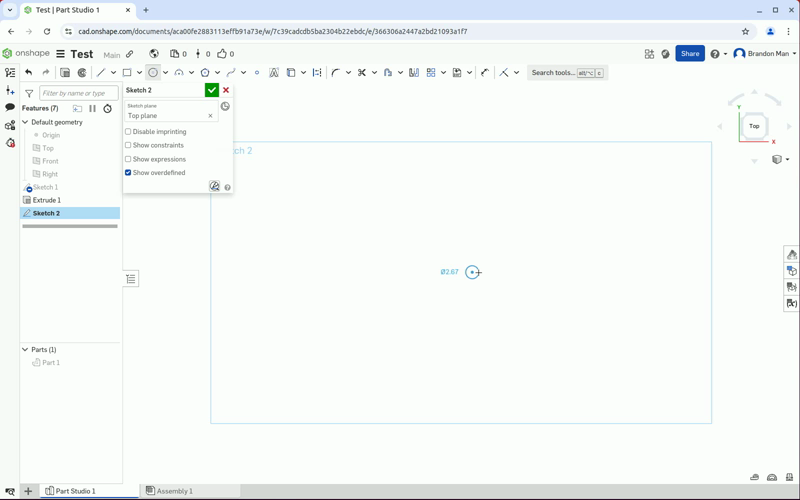
click(478, 272)
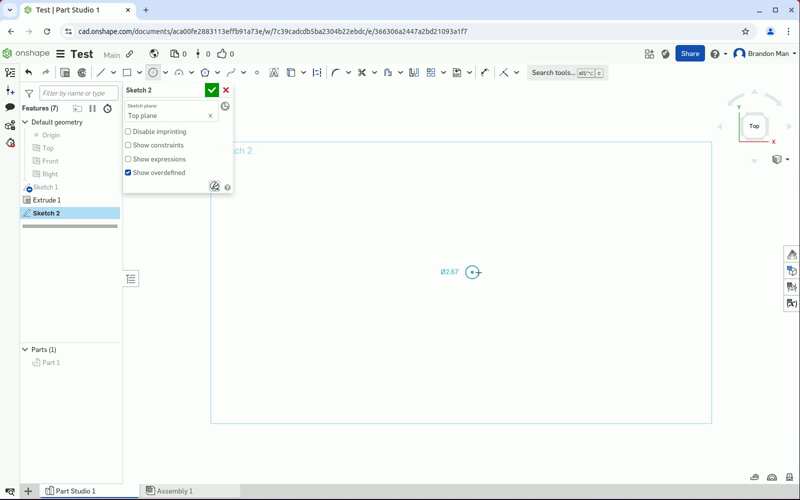
key(esc)
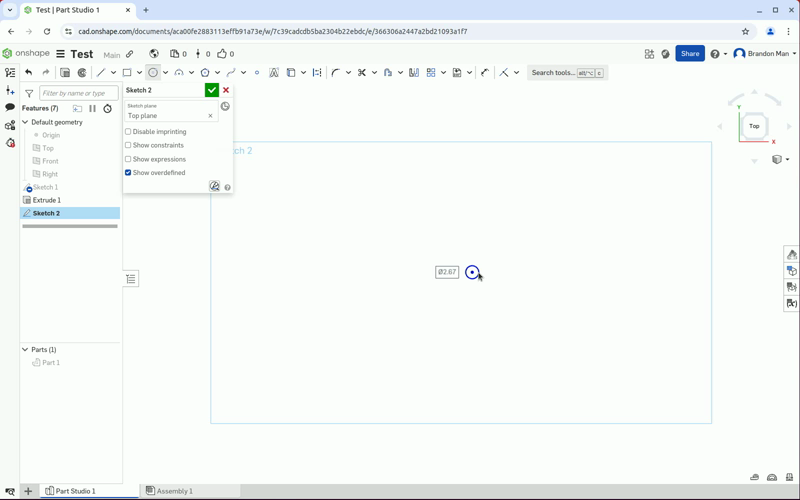
mouse_move(470, 273)
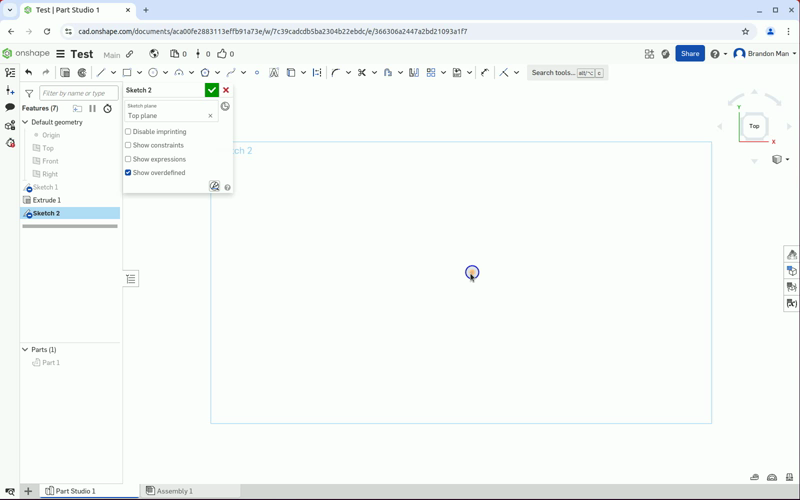
scroll(6)
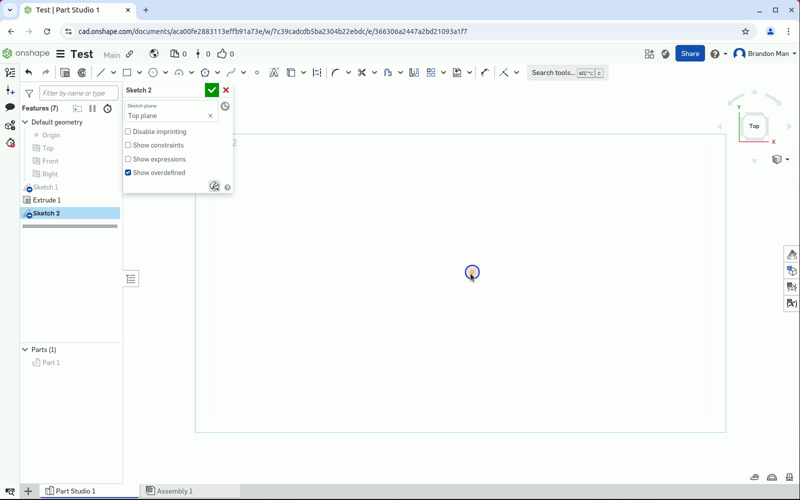
scroll(6)
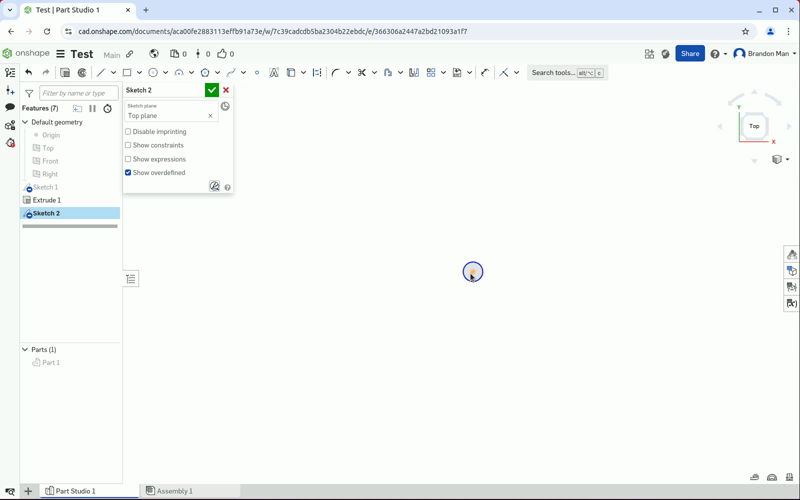
scroll(6)
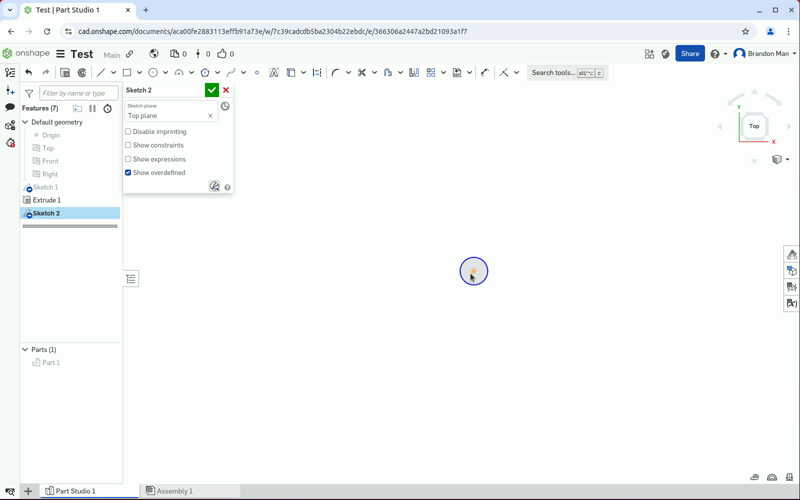
scroll(6)
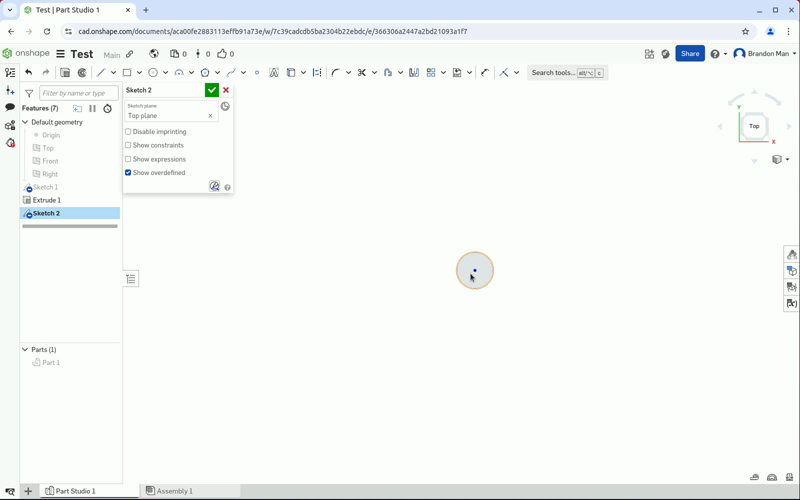
scroll(6)
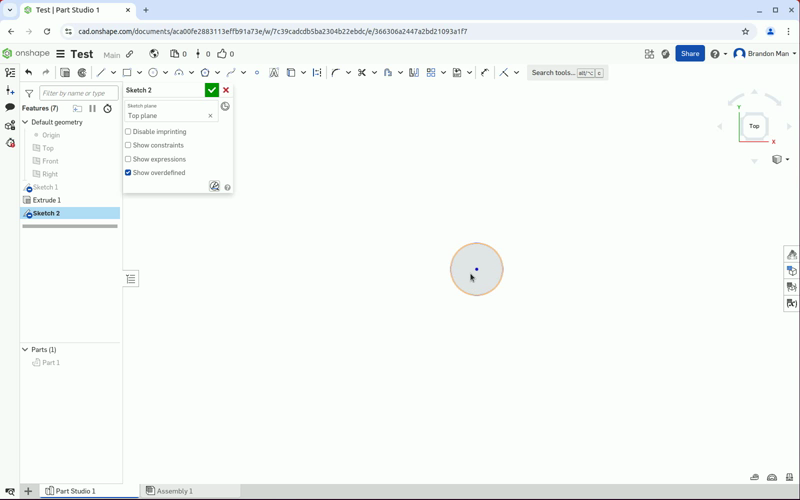
scroll(6)
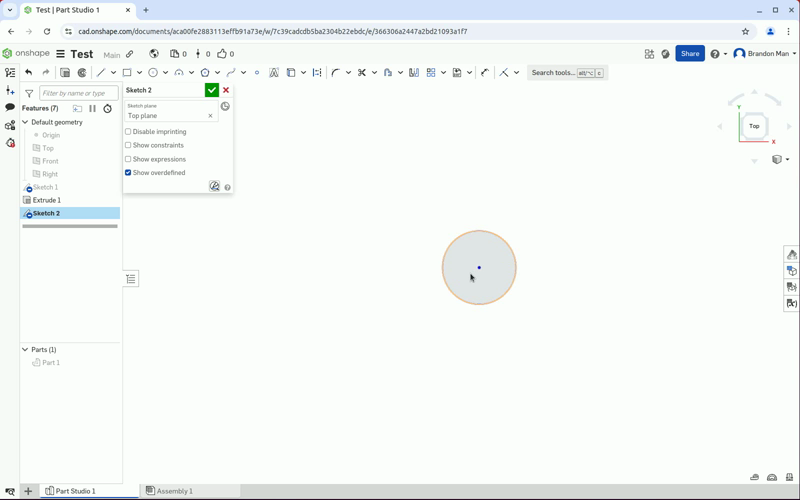
scroll(6)
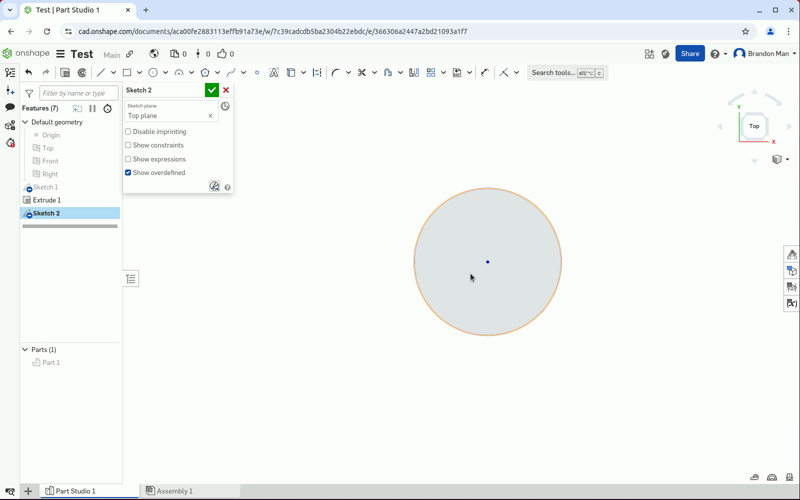
click(470, 273)
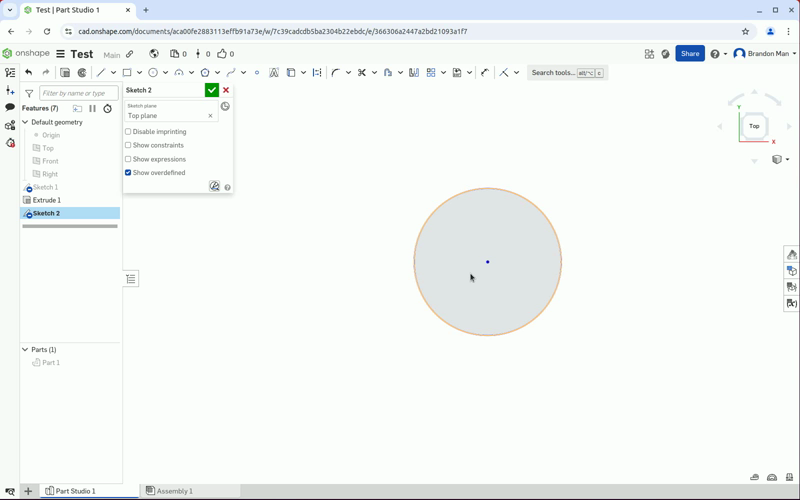
scroll(-6)
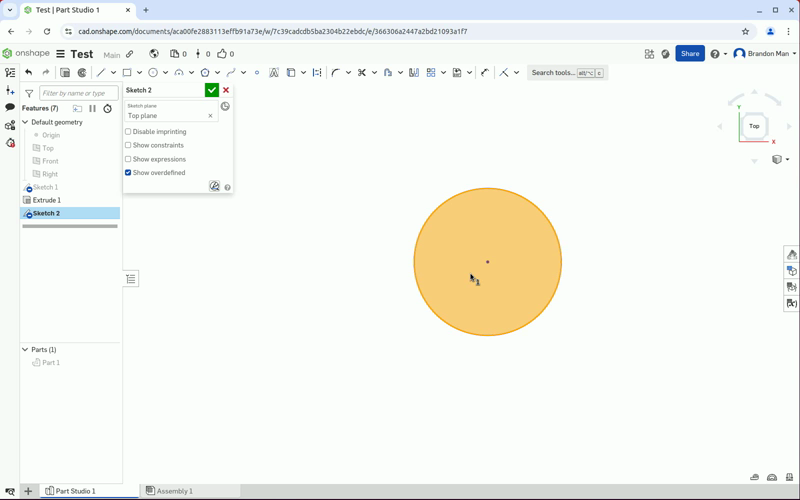
scroll(-6)
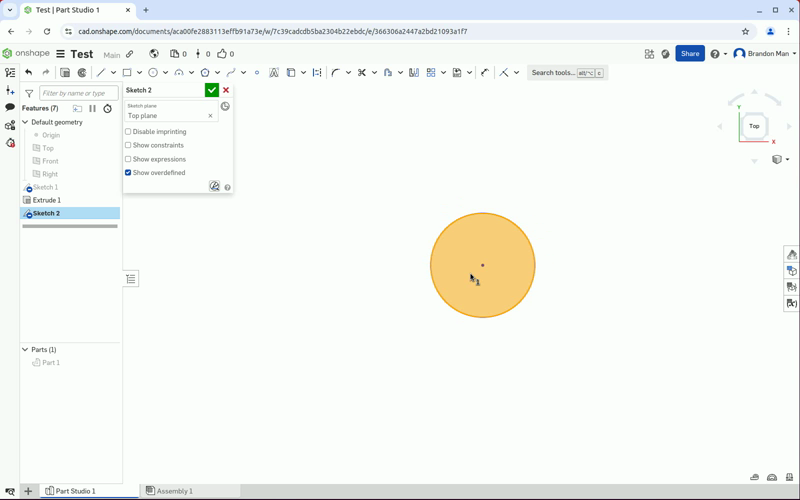
scroll(-6)
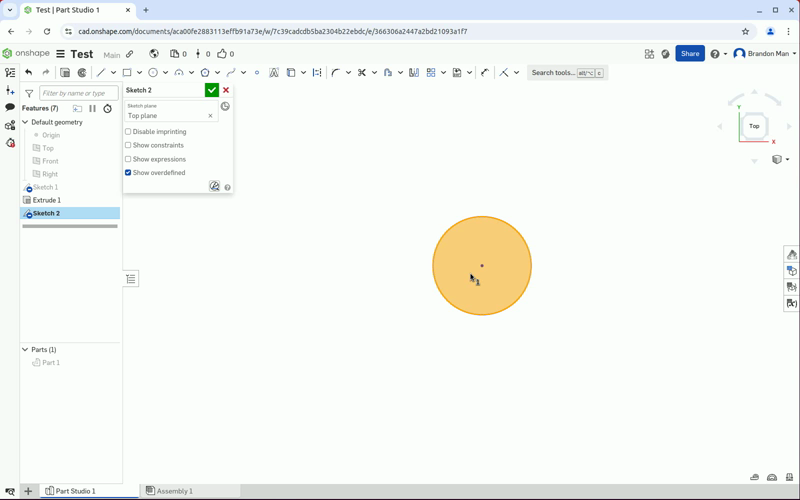
scroll(-6)
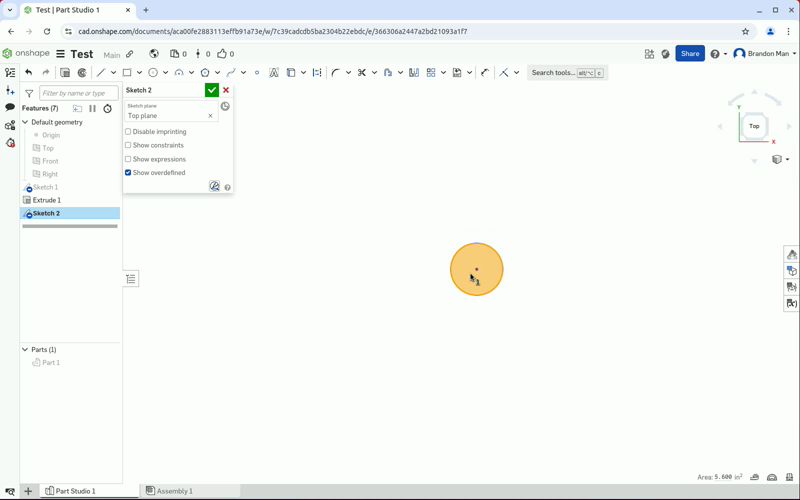
scroll(-6)
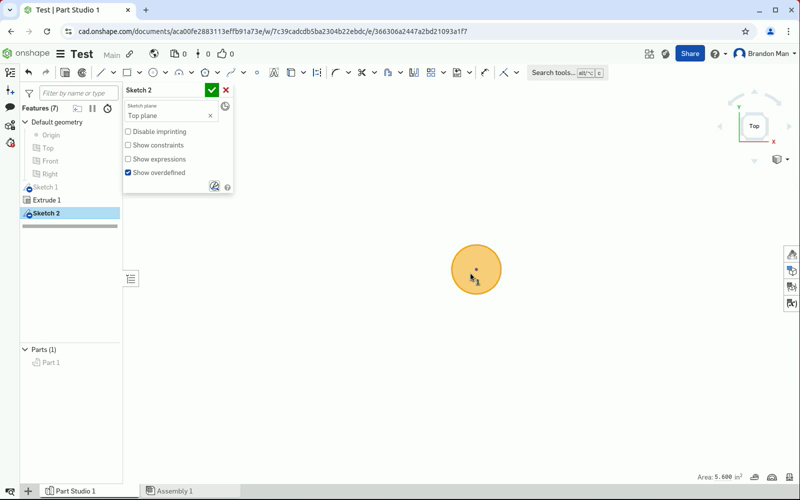
scroll(-6)
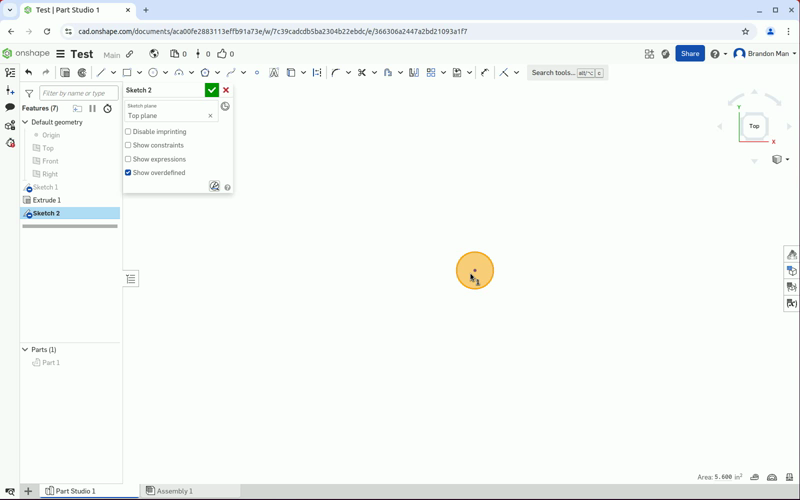
scroll(-6)
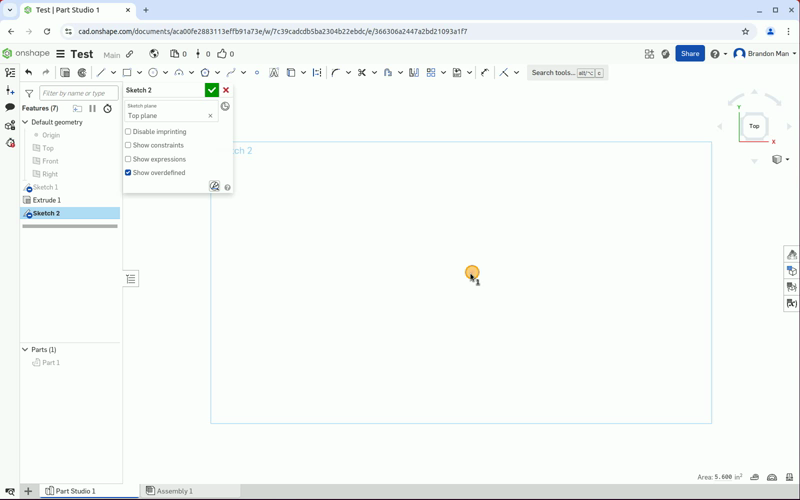
mouse_move(73, 352)
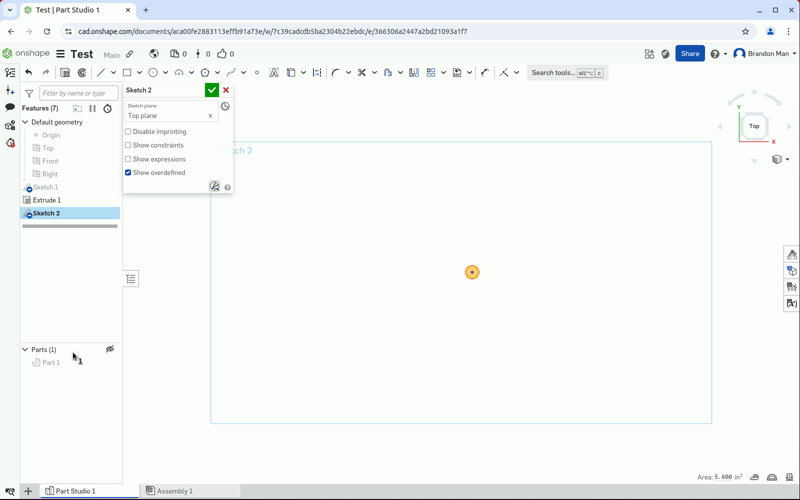
key(shift+y)
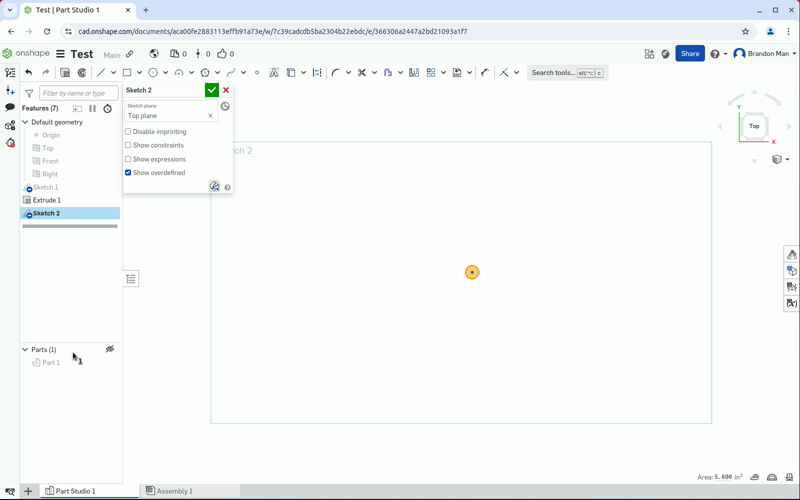
key(shift+e)
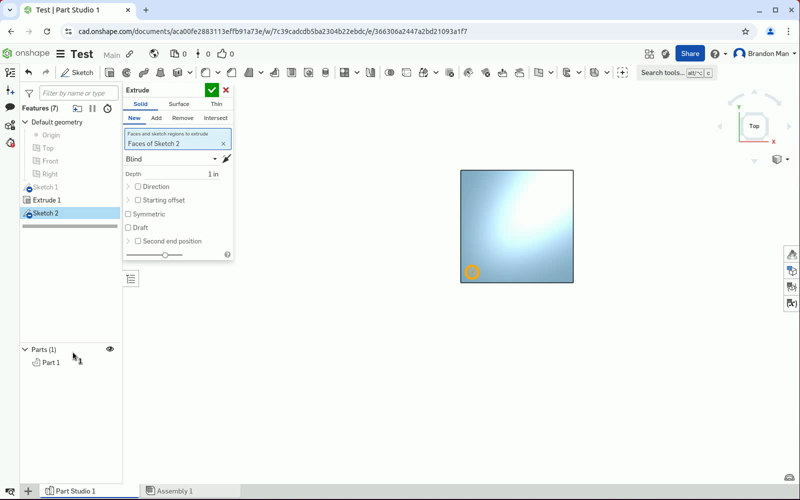
mouse_move(143, 106)
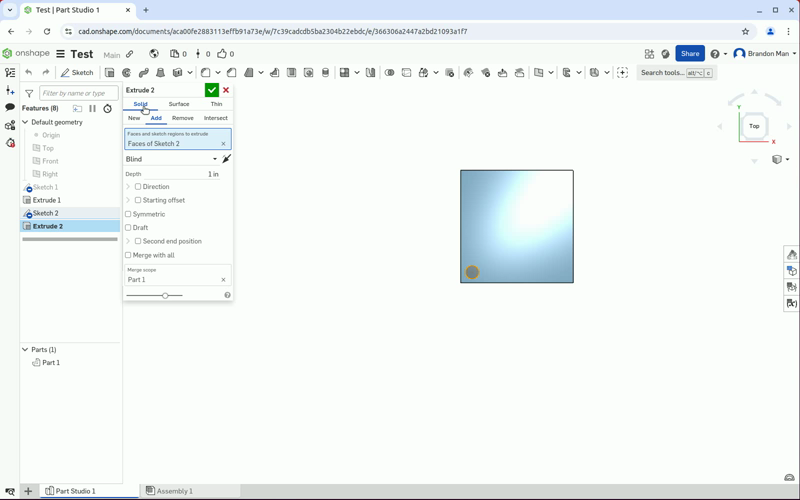
click(143, 106)
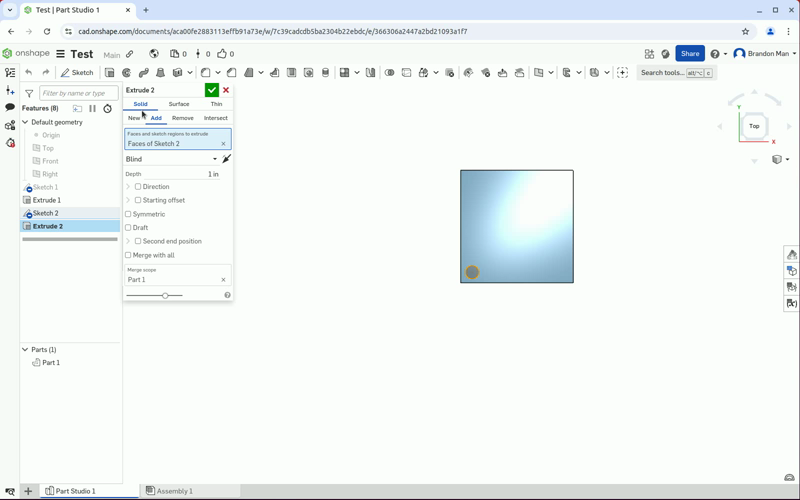
mouse_move(137, 120)
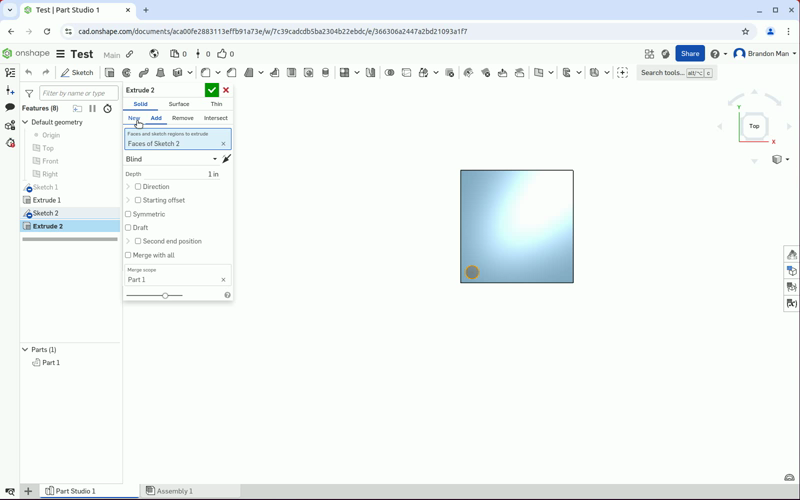
click(137, 120)
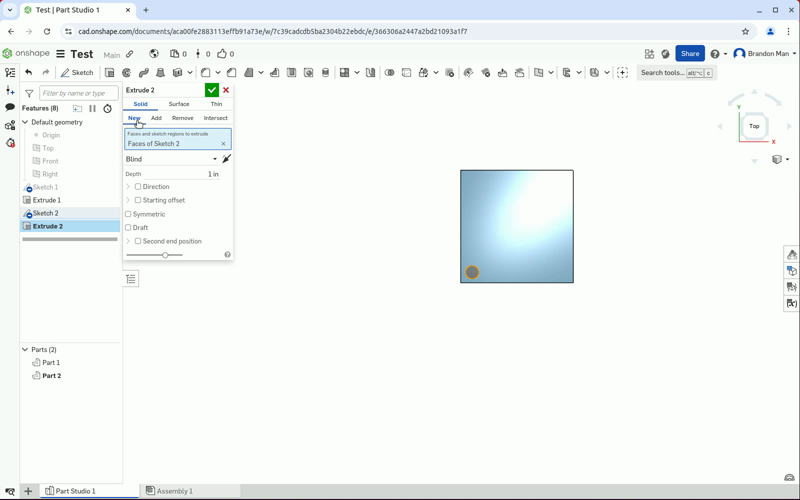
key(tab, 4)
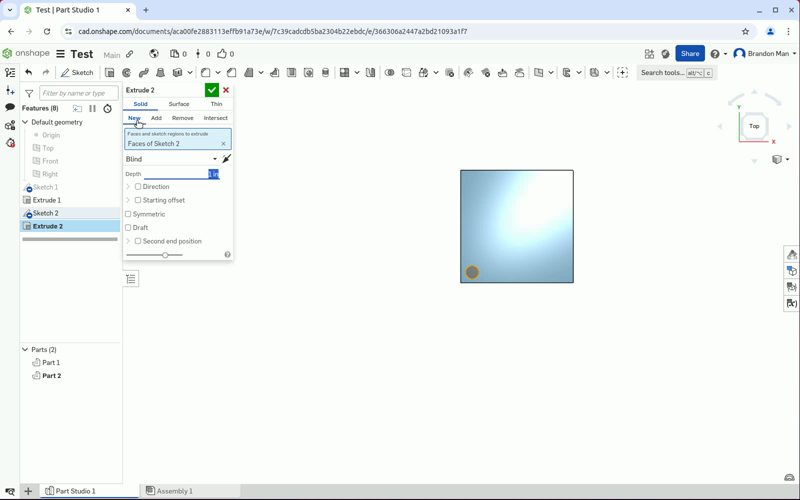
text(3.611)
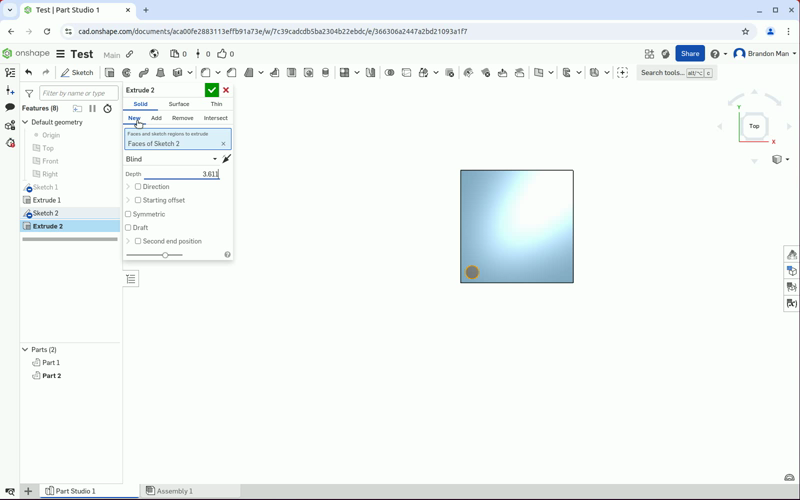
key(enter)
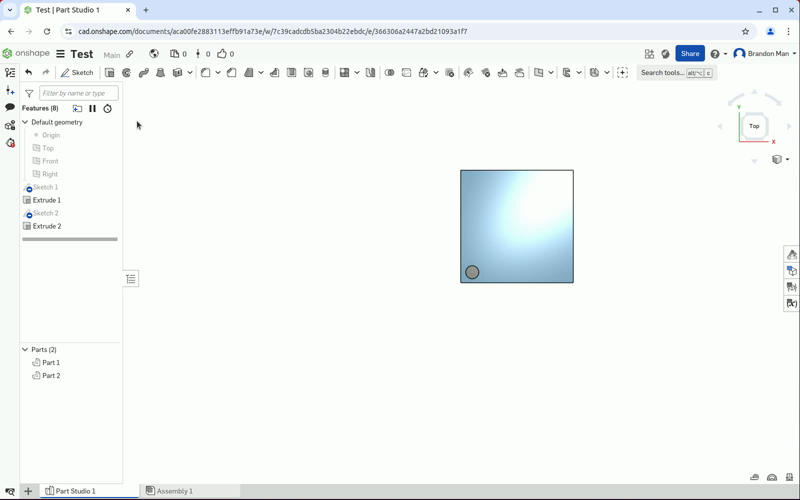
key(shift+h)
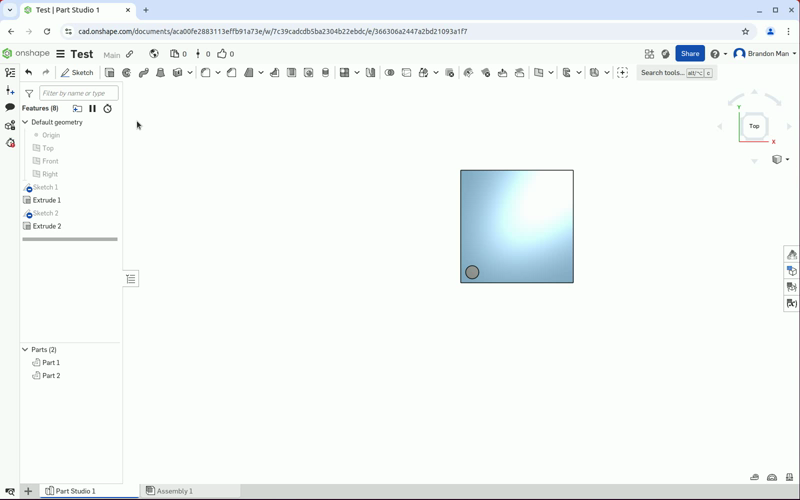
key(shift+h)
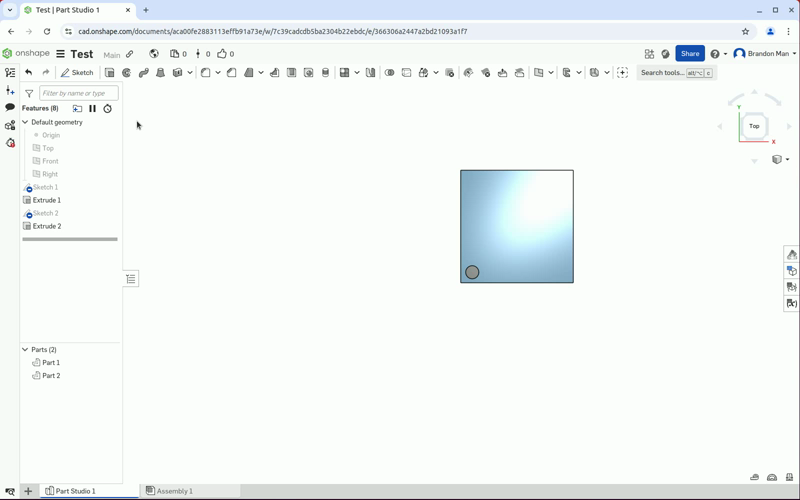
mouse_move(73, 189)
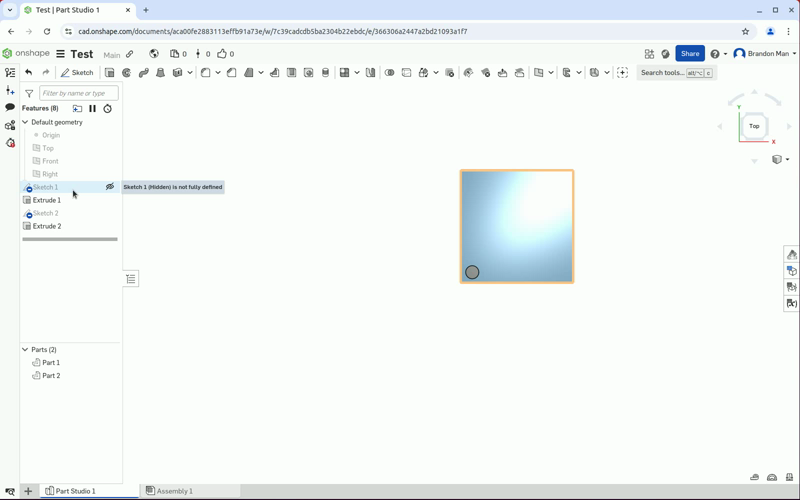
click(73, 189)
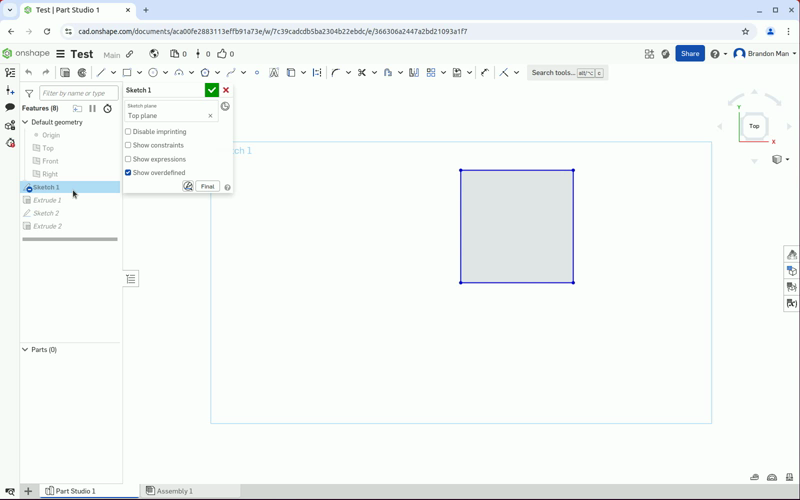
mouse_move(229, 92)
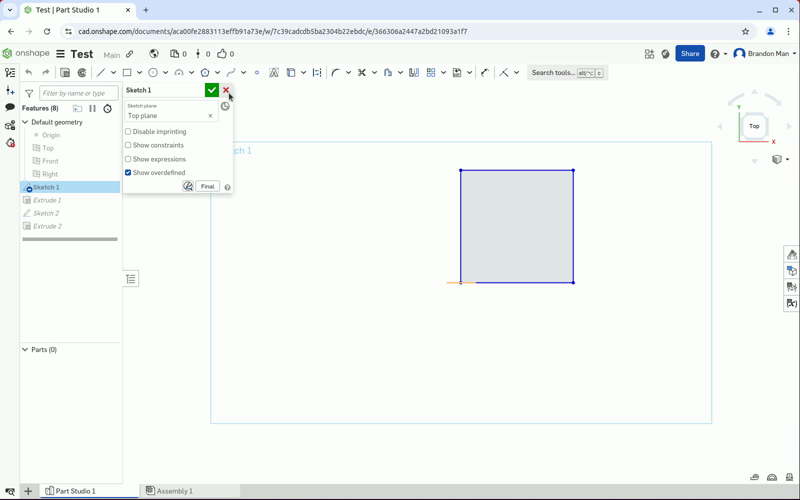
click(229, 92)
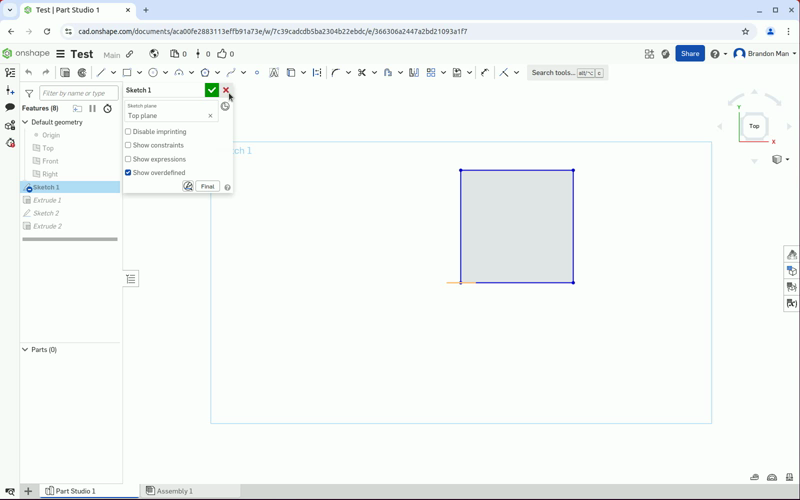
key(shift+s)
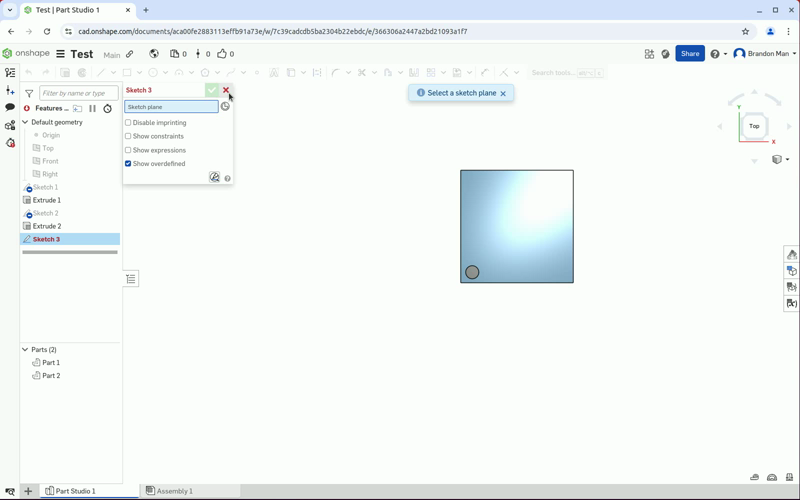
mouse_move(73, 150)
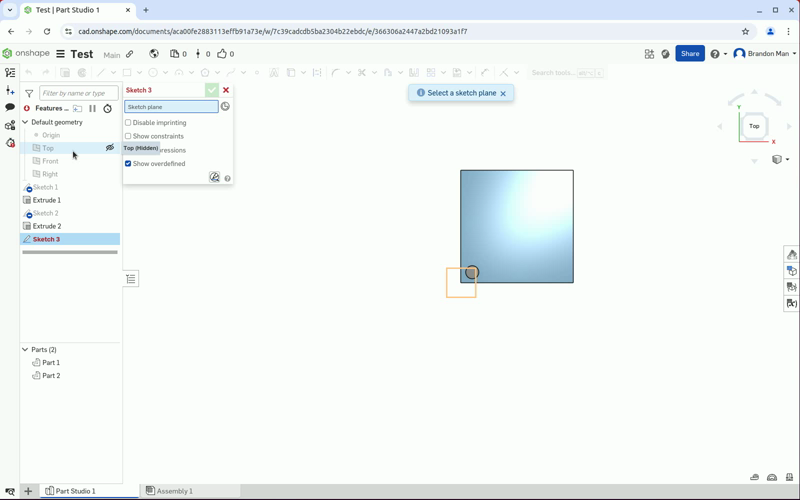
click(73, 150)
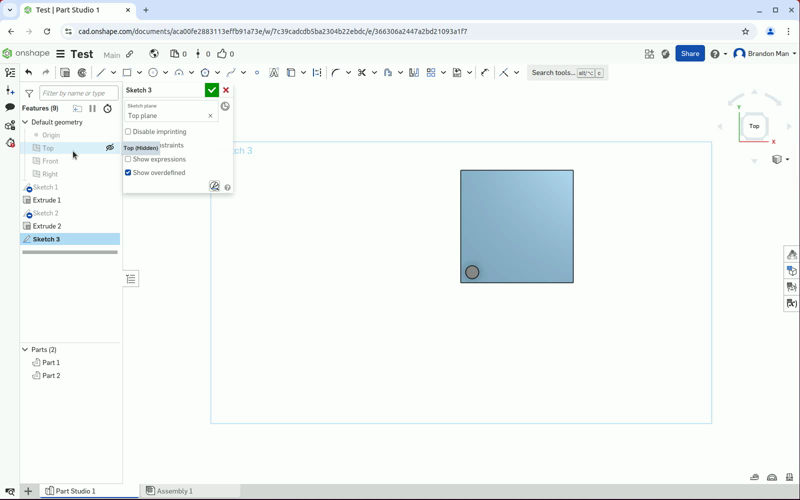
mouse_move(73, 352)
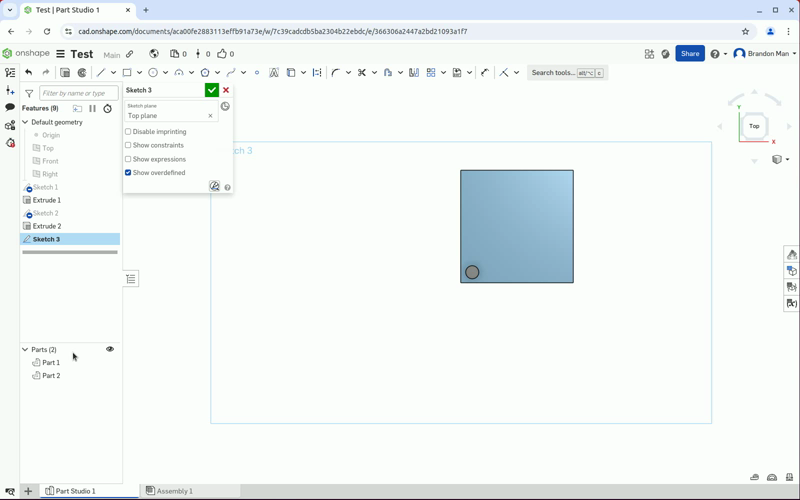
key(y)
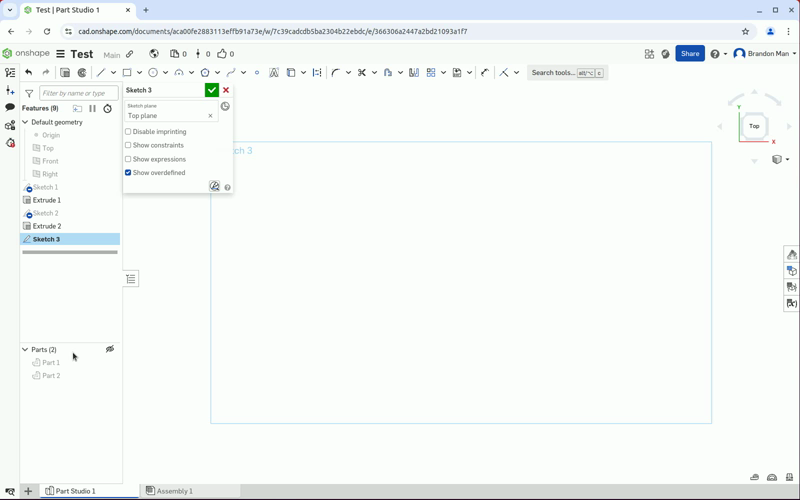
key(c)
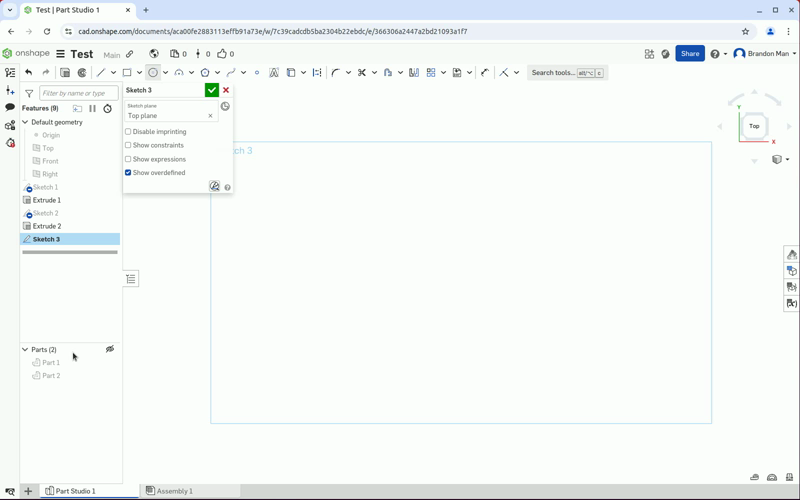
key_down(shift)
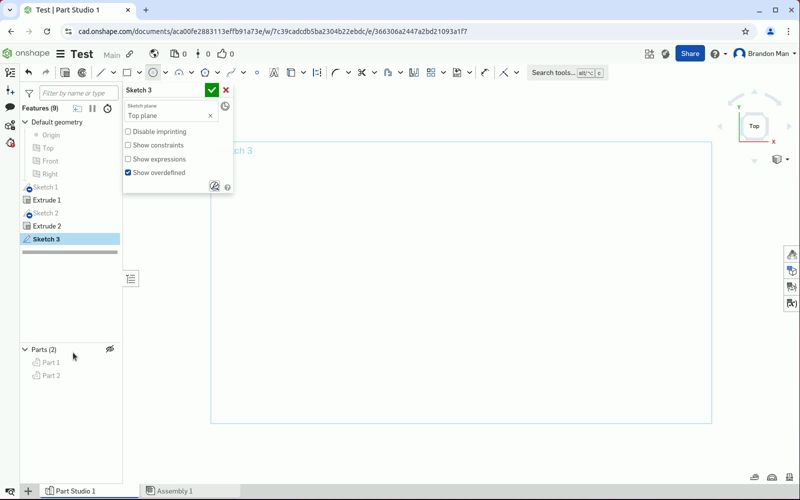
mouse_move(562, 272)
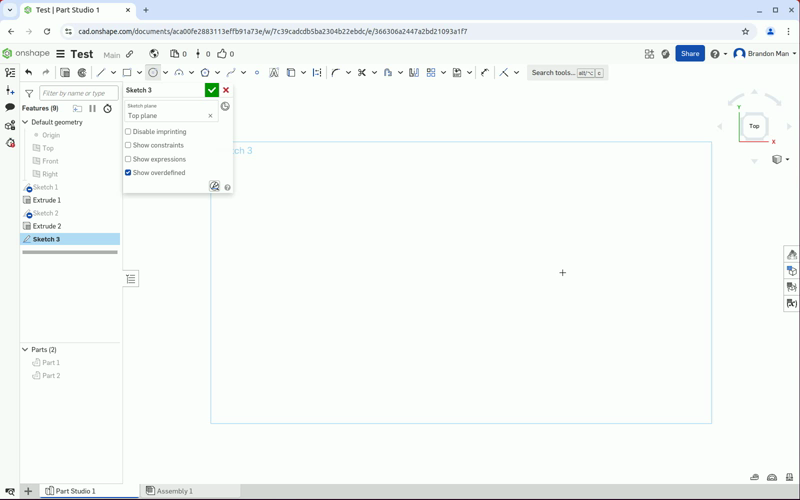
click(562, 272)
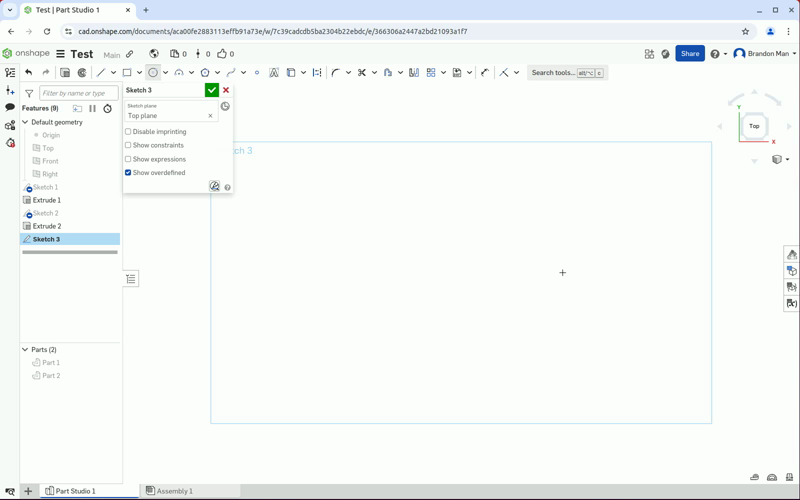
key_up(shift)
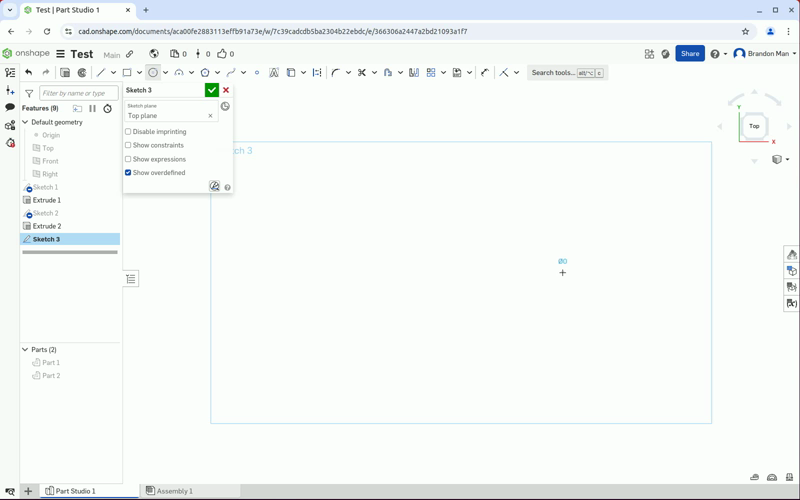
mouse_move(568, 272)
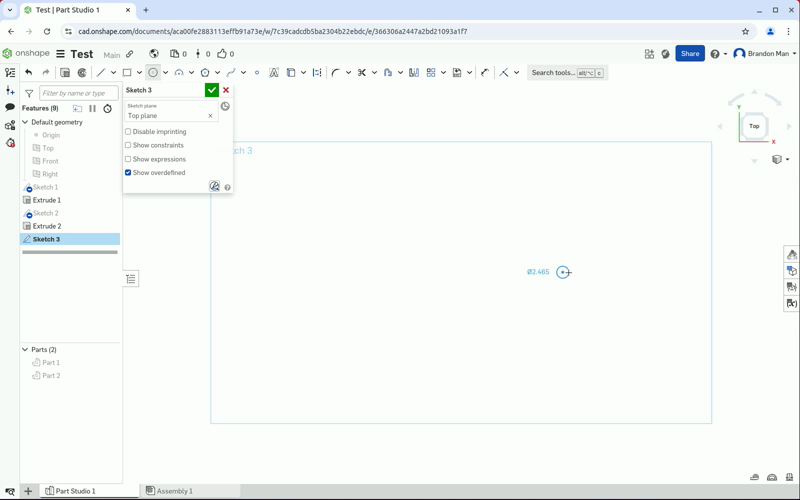
click(568, 272)
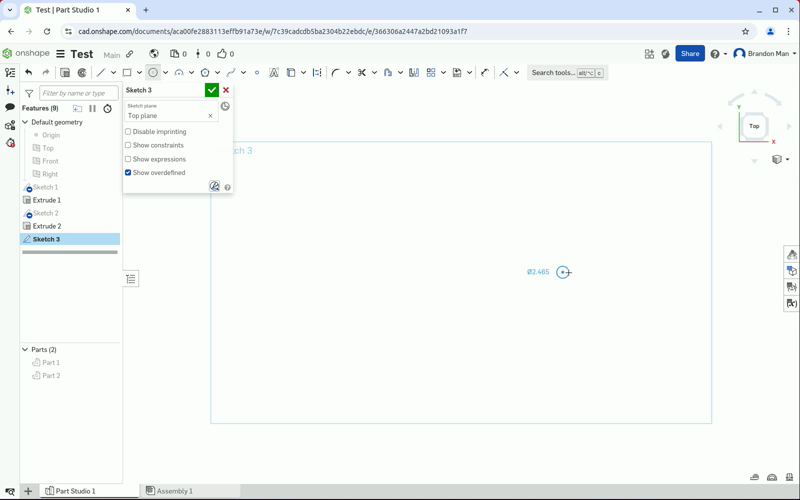
key(esc)
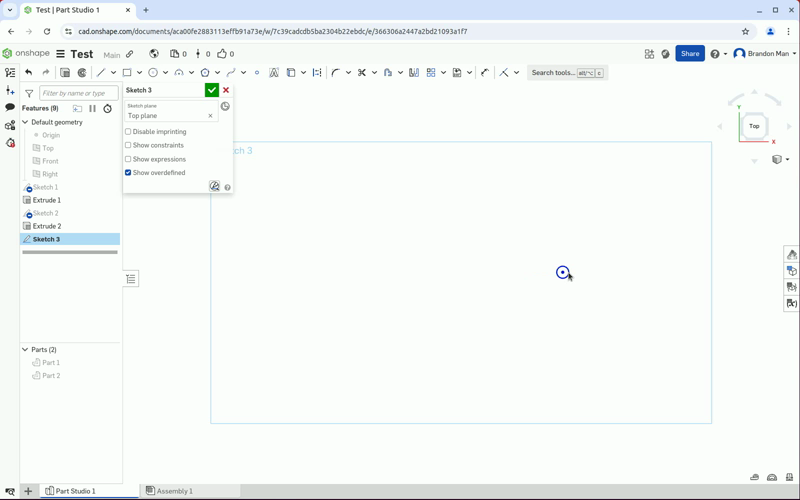
mouse_move(564, 276)
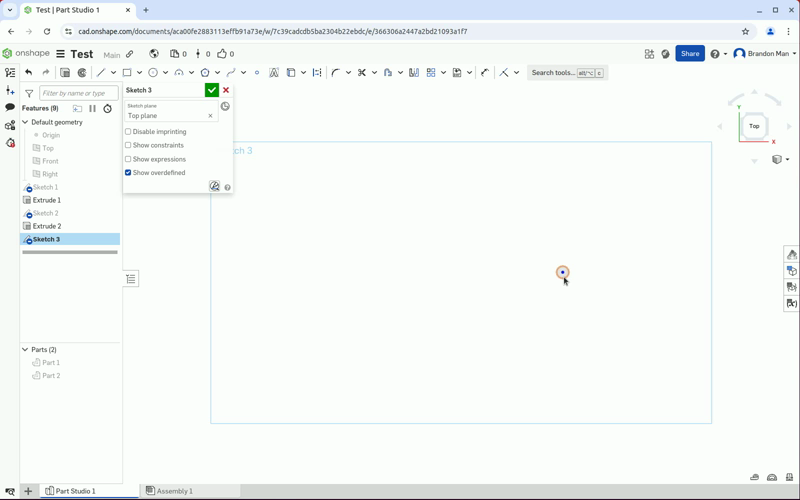
scroll(6)
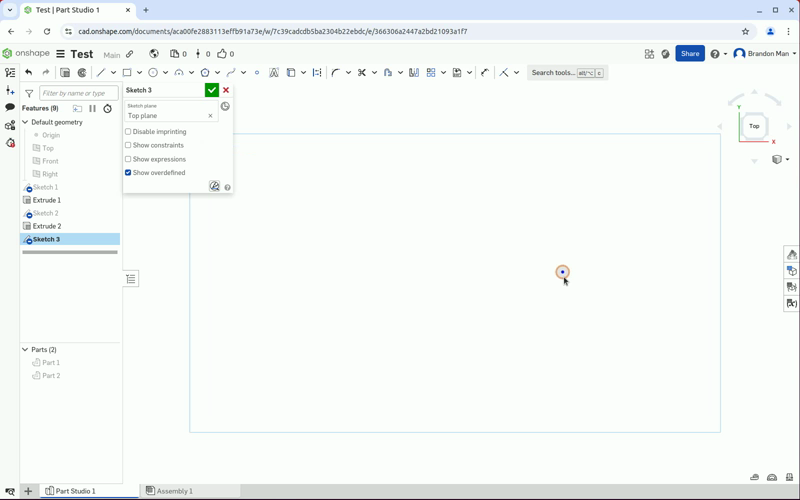
scroll(6)
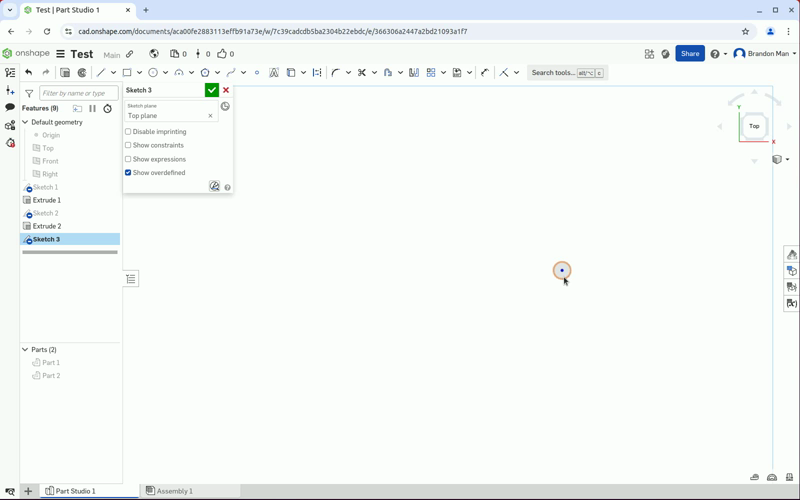
scroll(6)
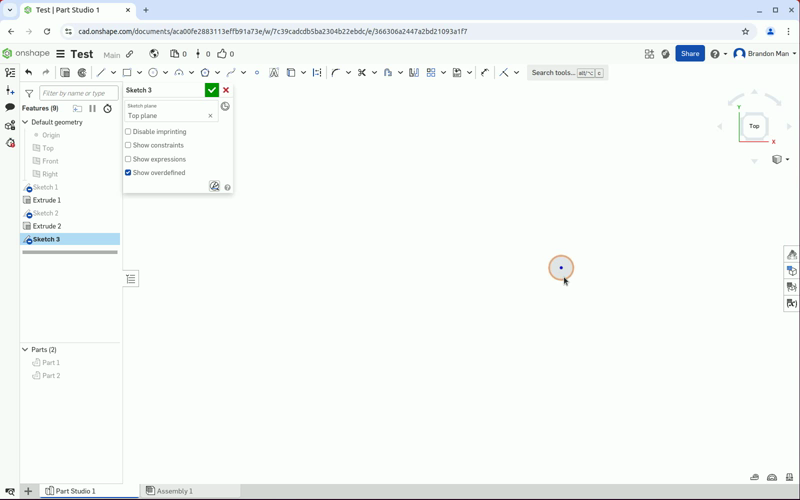
scroll(6)
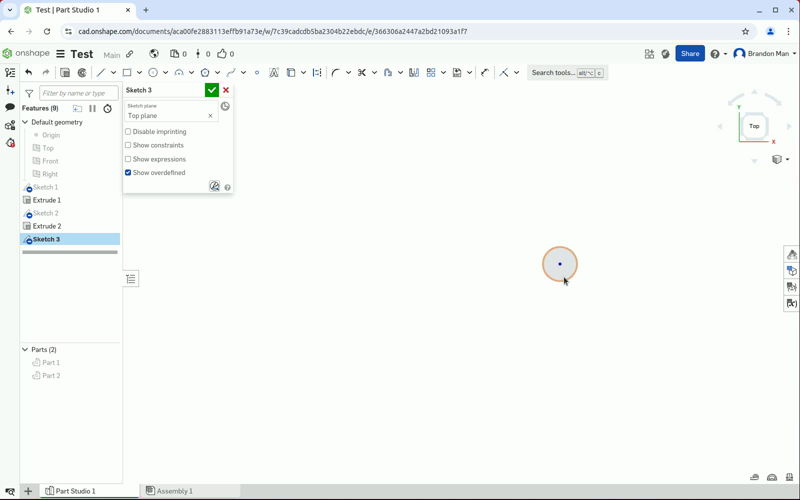
scroll(6)
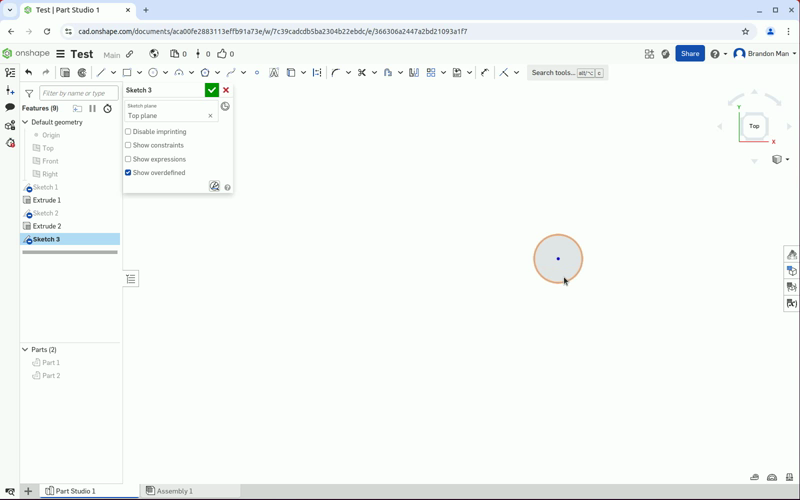
scroll(6)
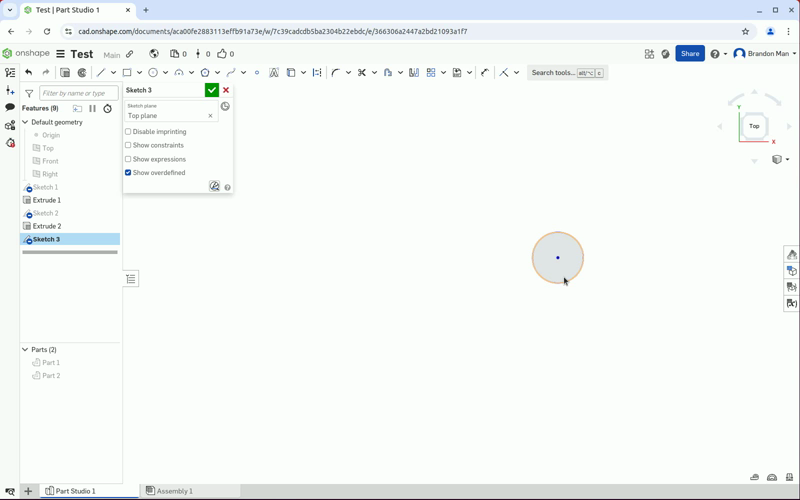
scroll(6)
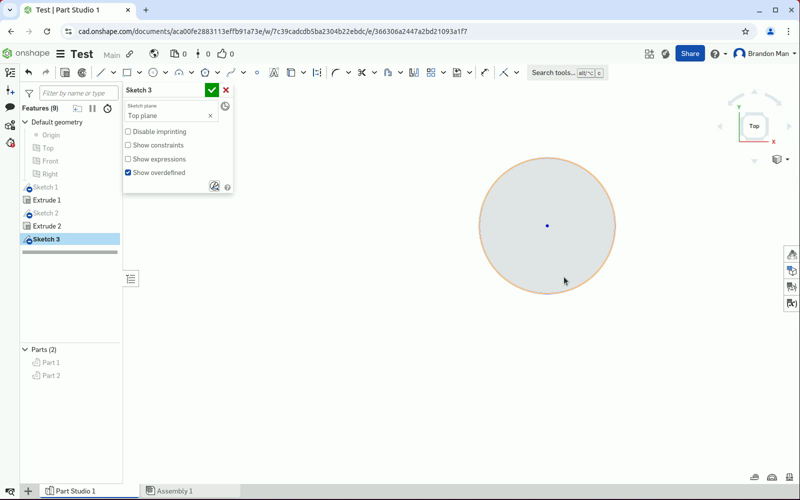
click(564, 276)
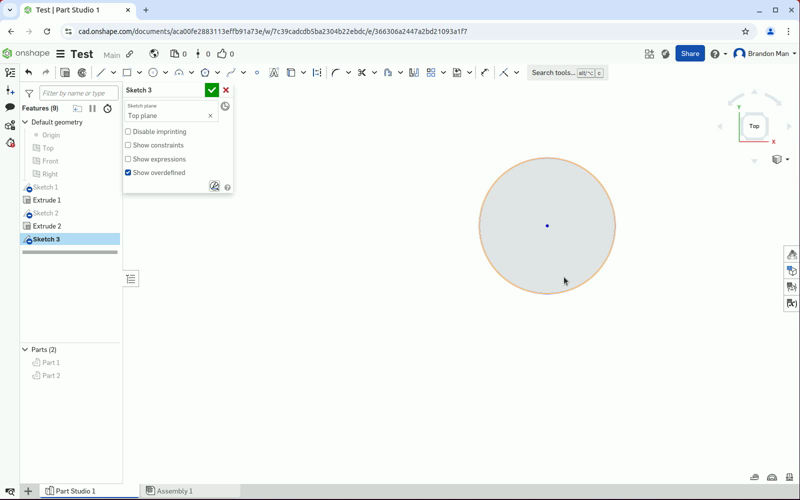
scroll(-6)
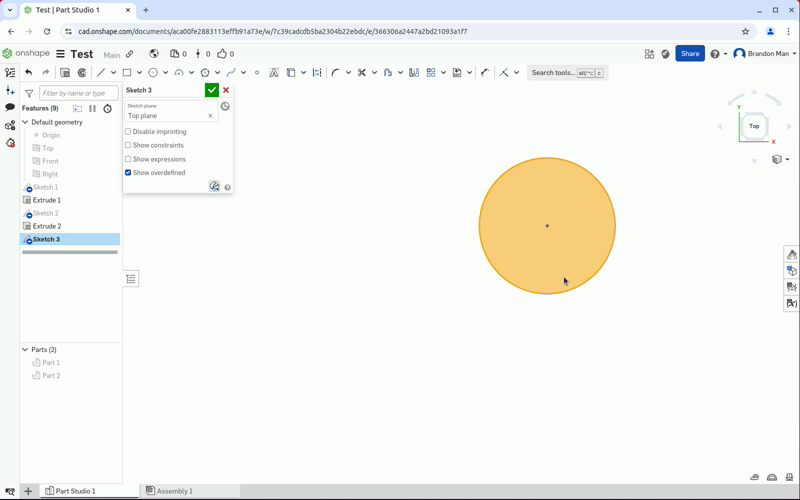
scroll(-6)
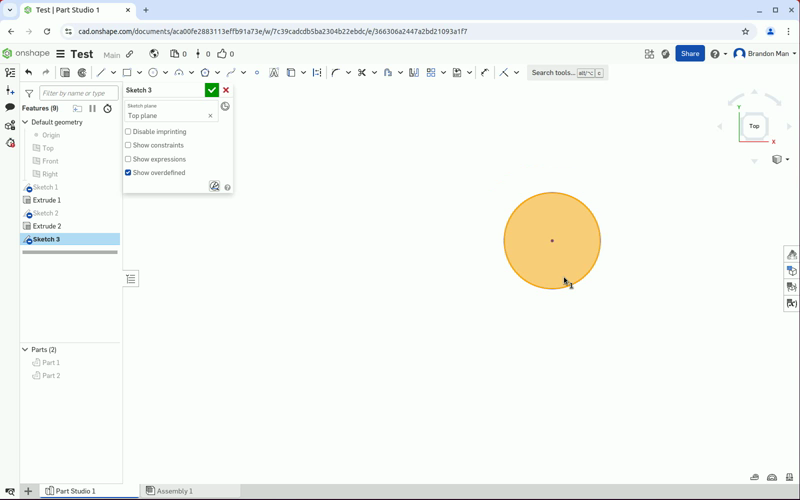
scroll(-6)
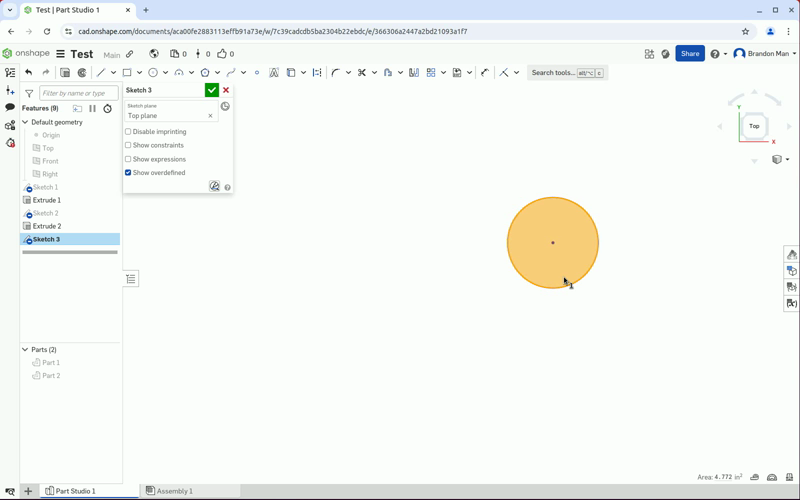
scroll(-6)
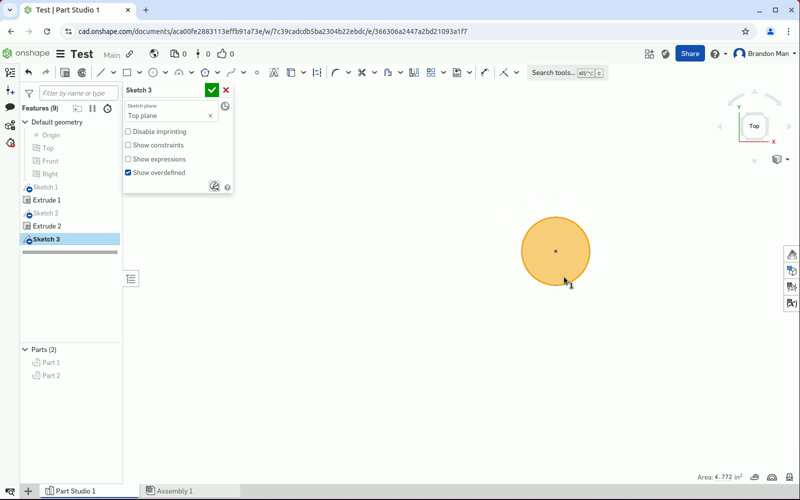
scroll(-6)
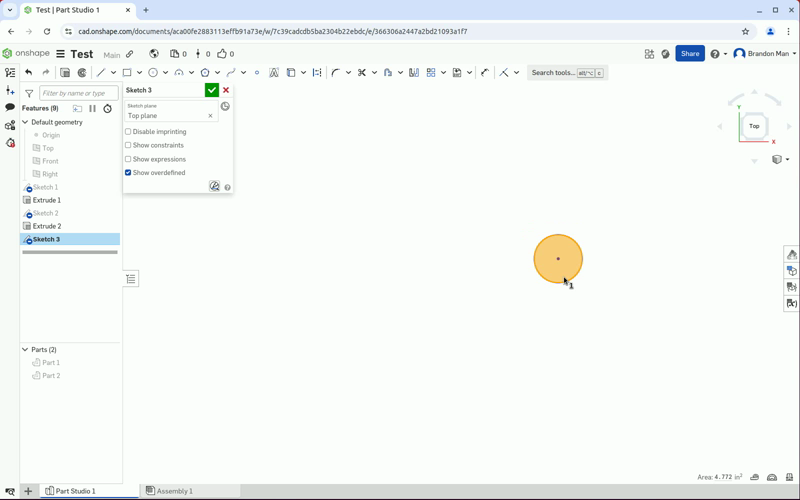
scroll(-6)
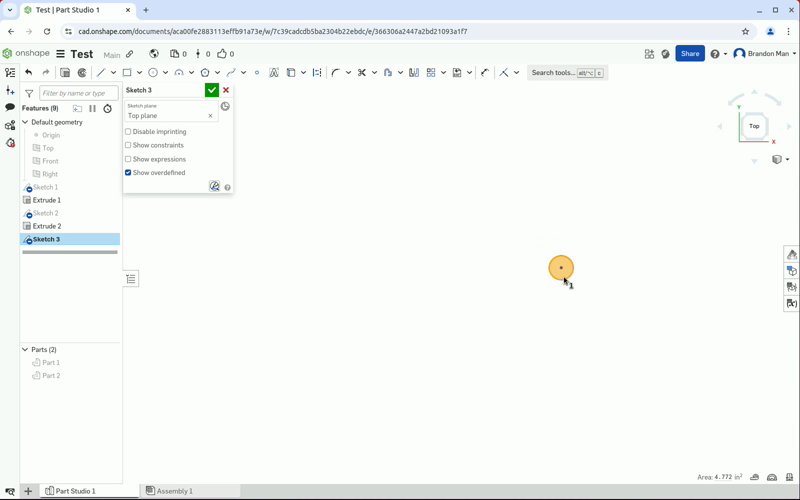
scroll(-6)
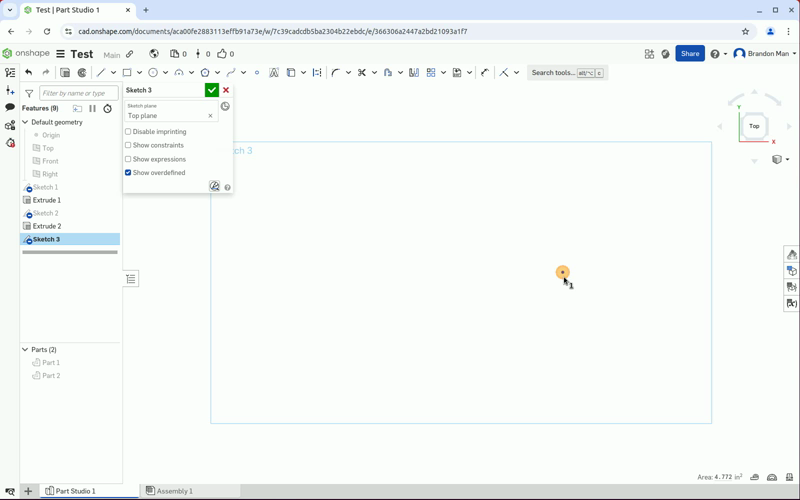
mouse_move(73, 352)
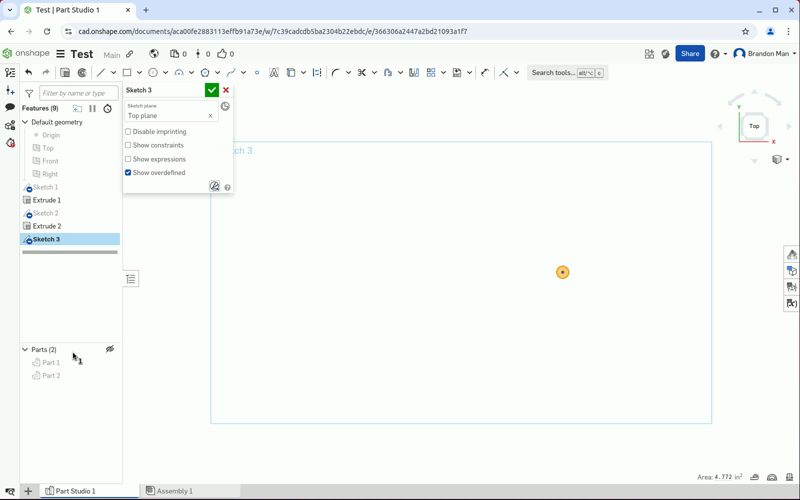
key(shift+y)
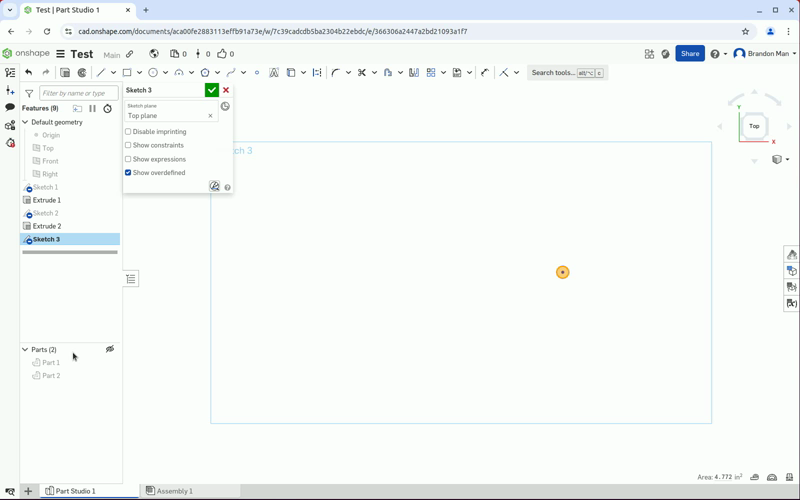
key(shift+e)
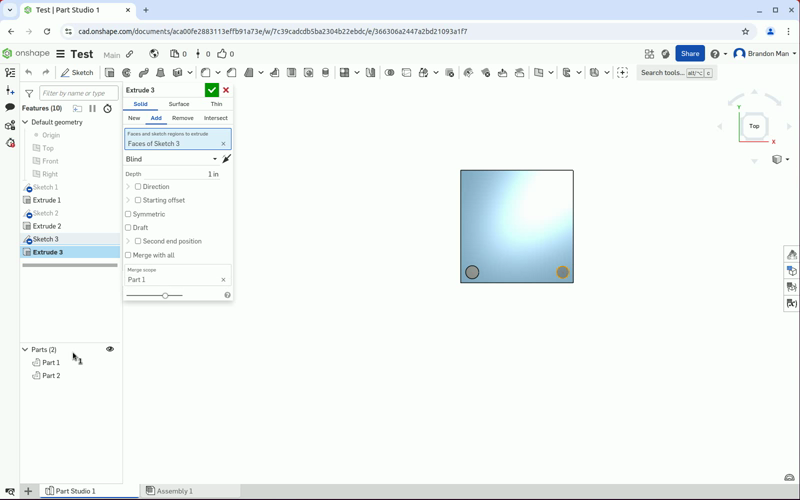
mouse_move(143, 106)
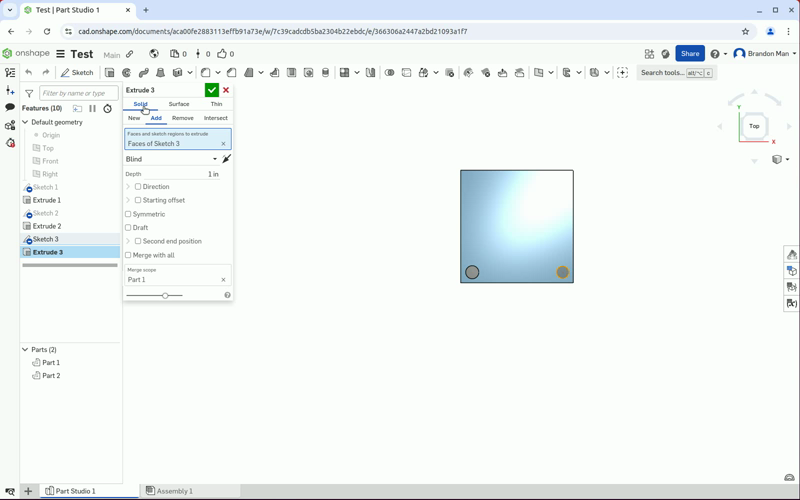
click(143, 106)
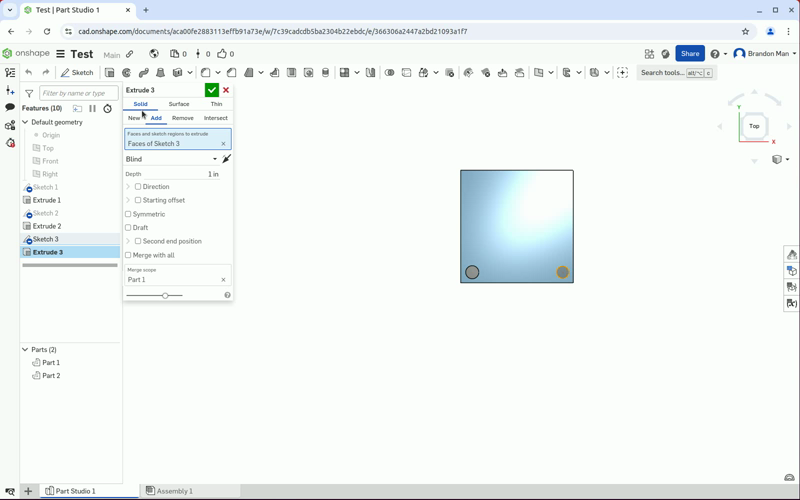
mouse_move(137, 120)
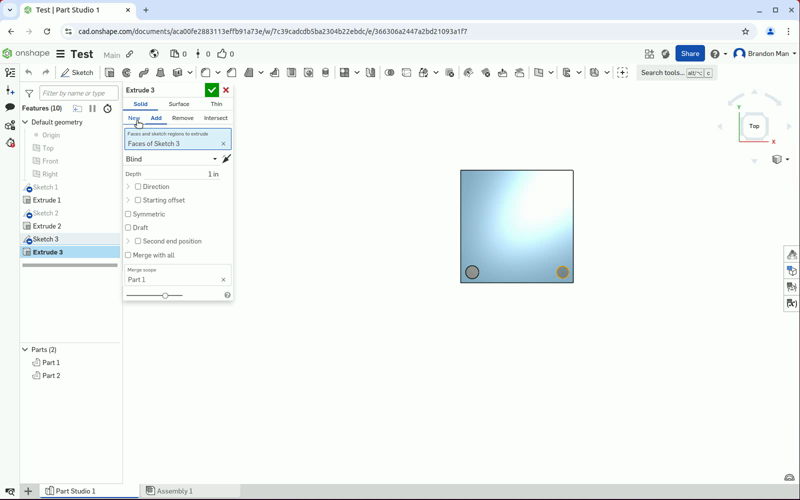
click(137, 120)
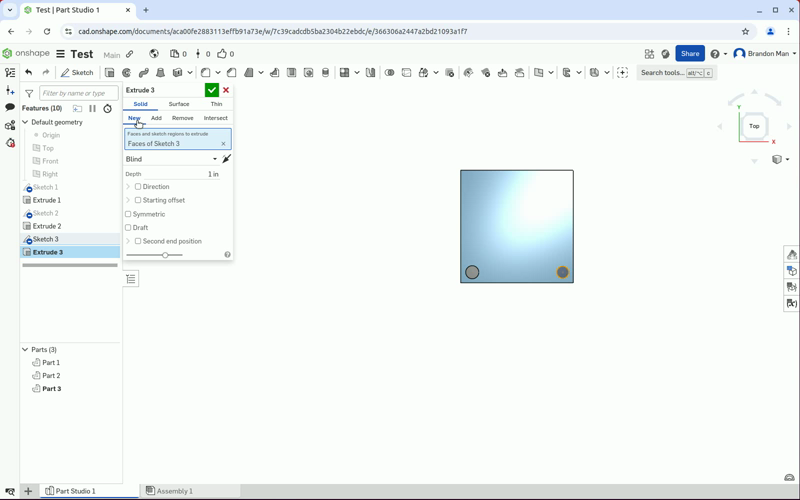
key(tab, 4)
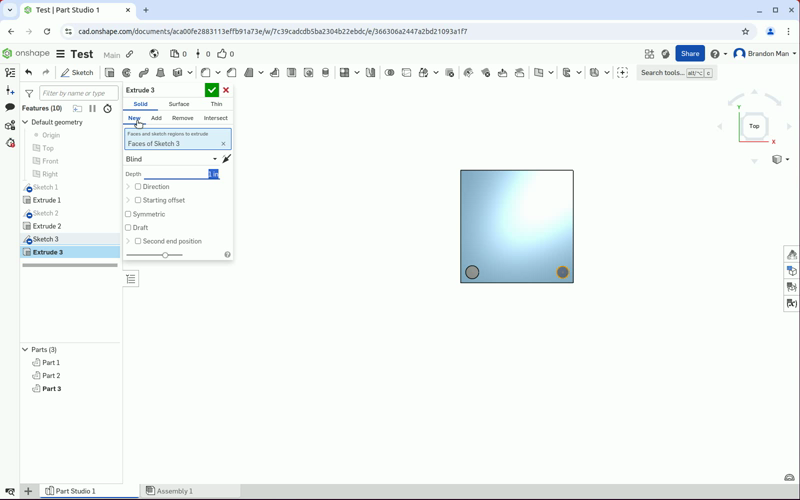
text(3.611)
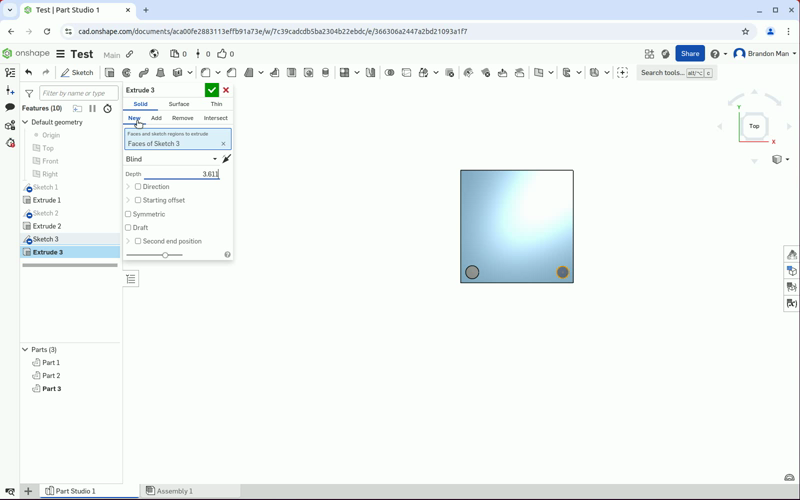
key(enter)
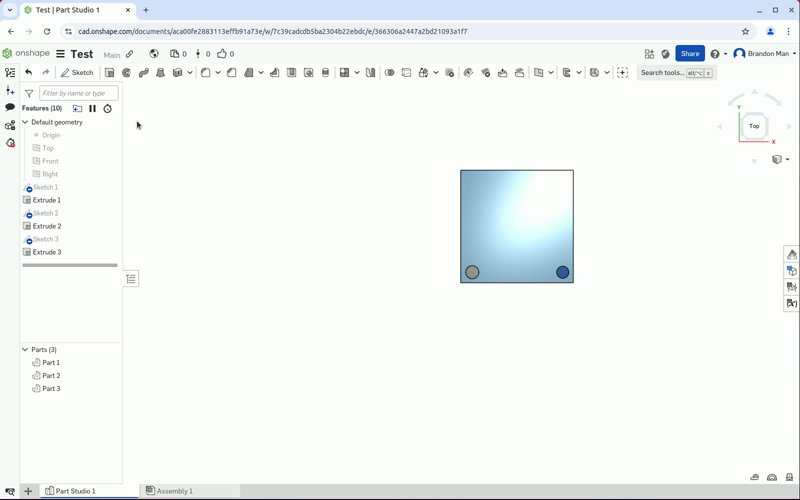
key(shift+h)
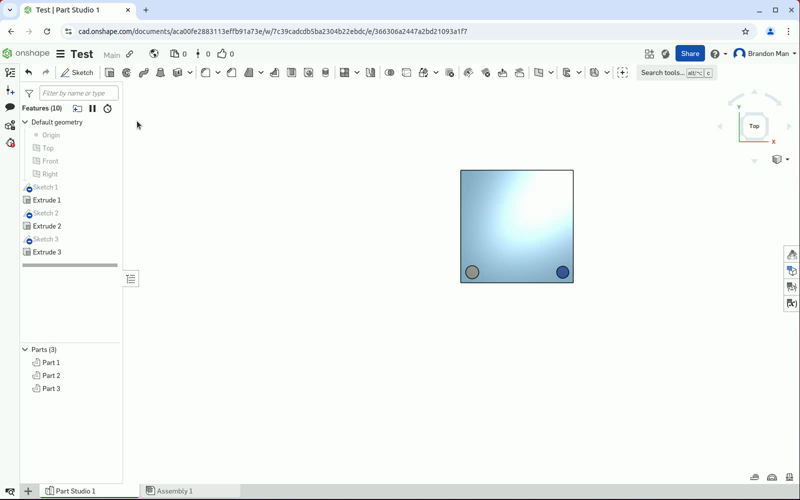
key(shift+h)
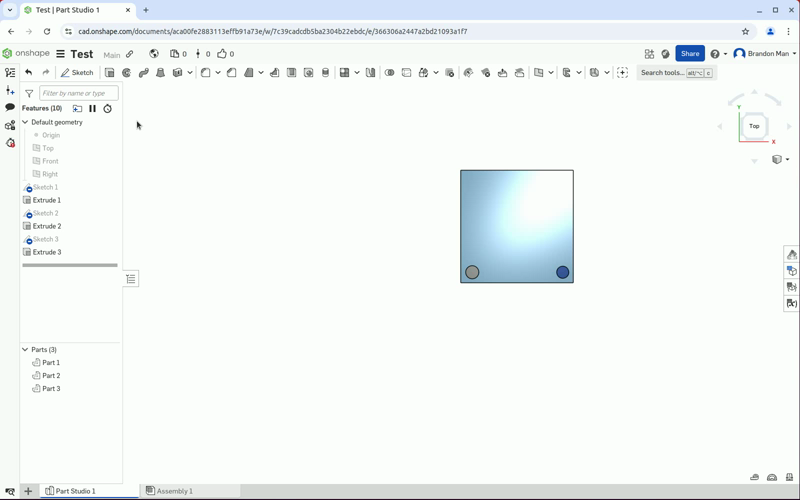
mouse_move(73, 189)
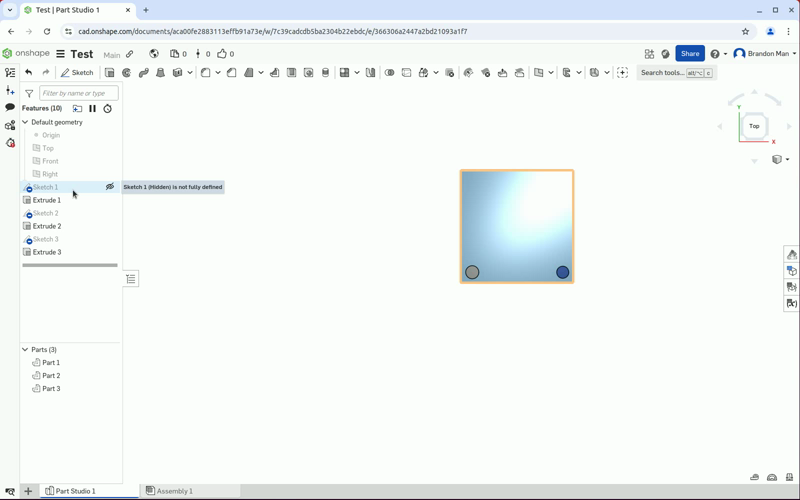
click(73, 189)
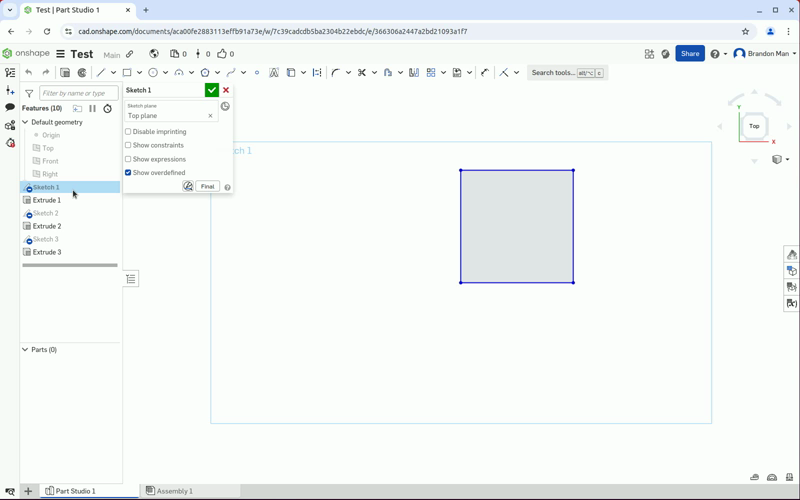
mouse_move(229, 92)
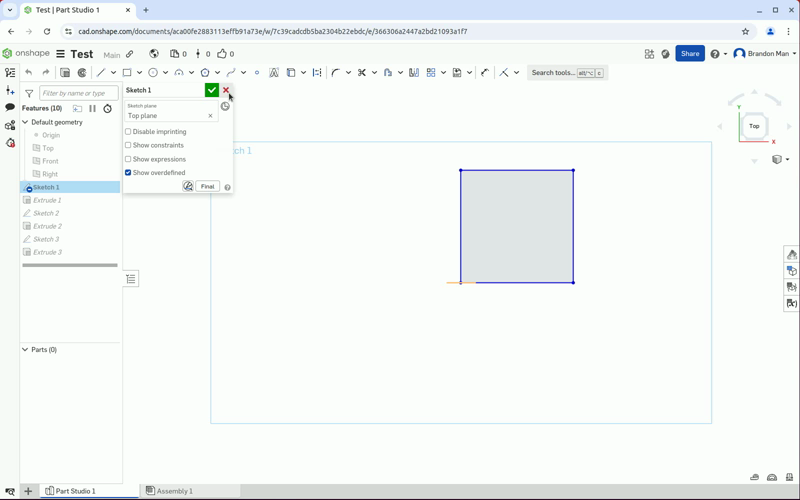
click(229, 92)
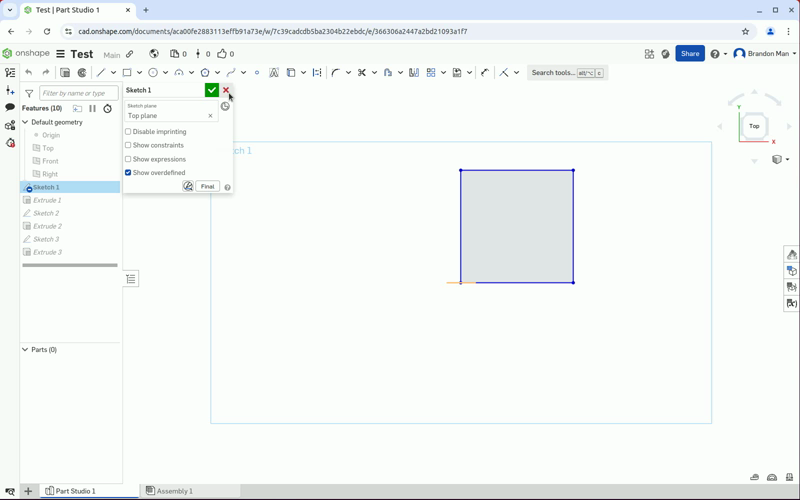
key(shift+s)
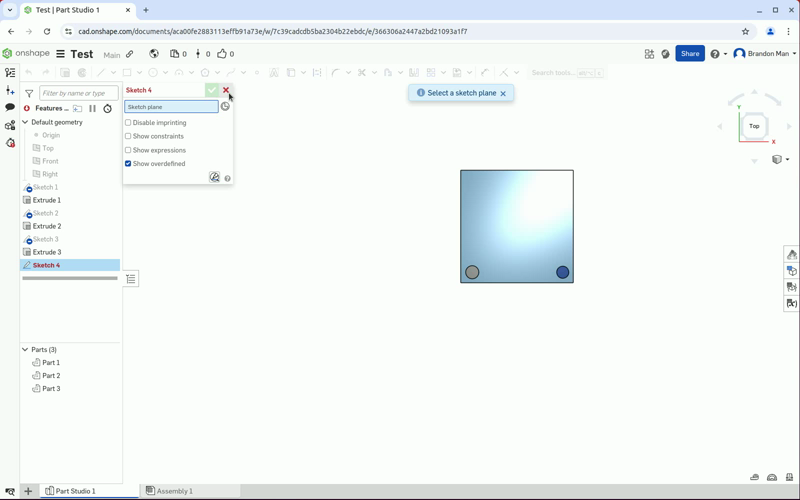
mouse_move(73, 150)
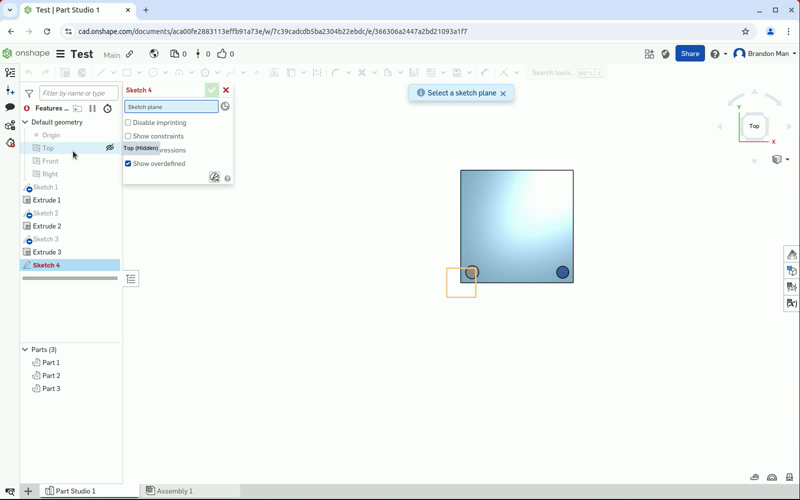
click(73, 150)
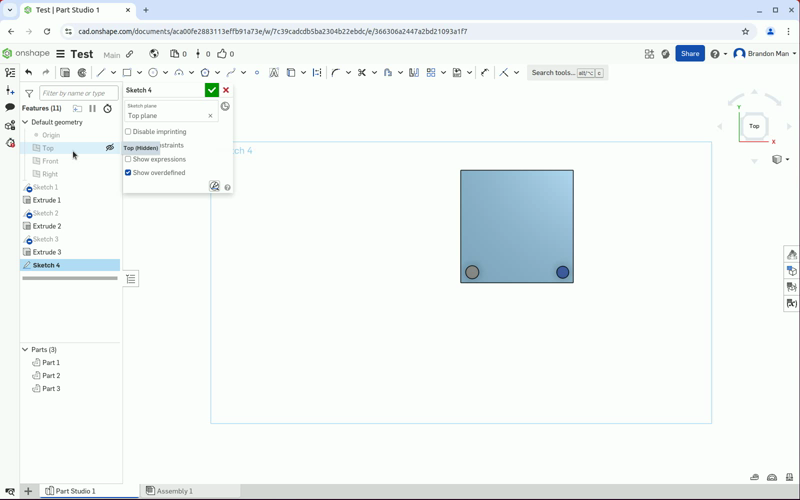
mouse_move(73, 352)
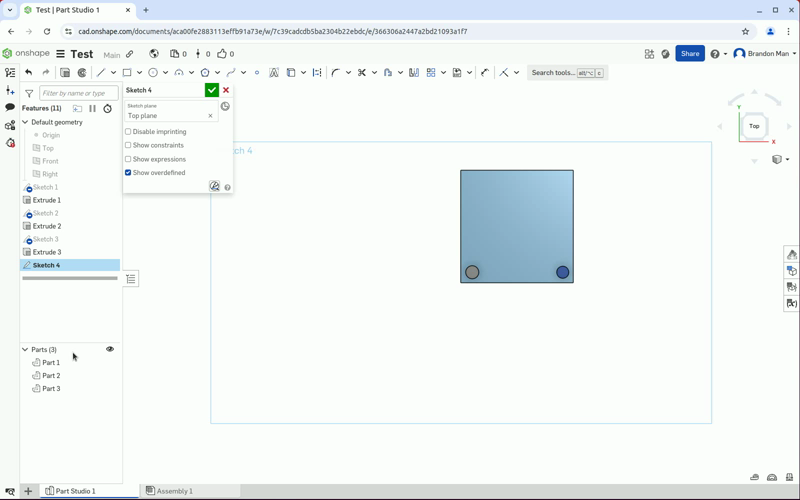
key(y)
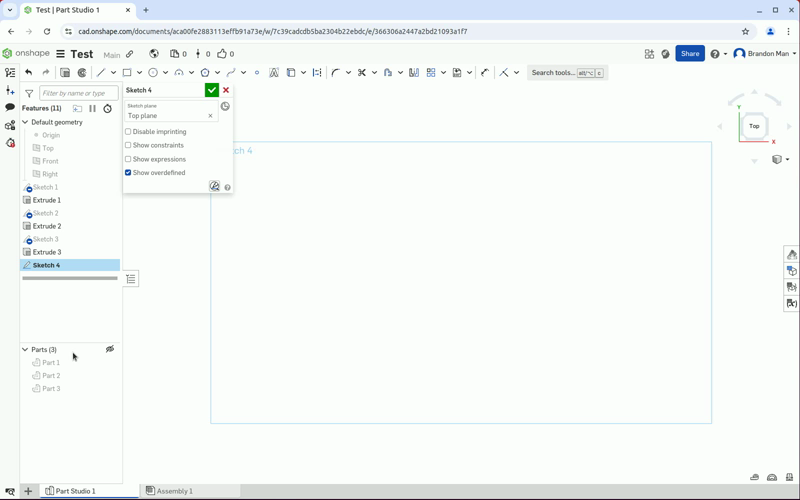
key(c)
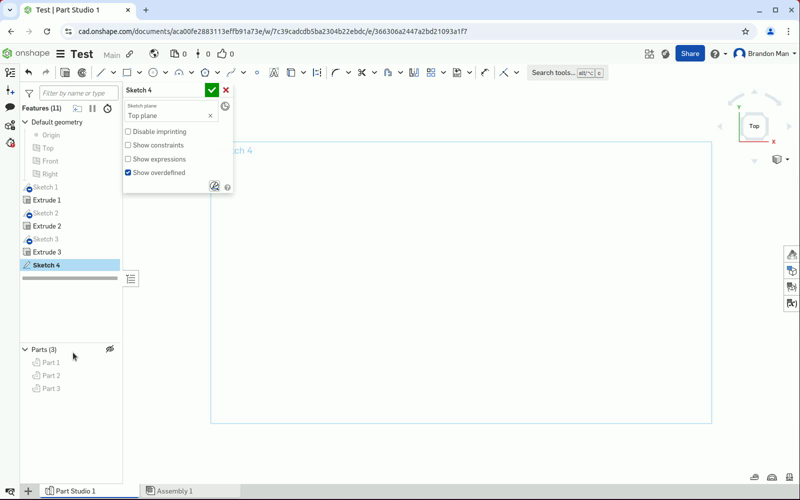
key_down(shift)
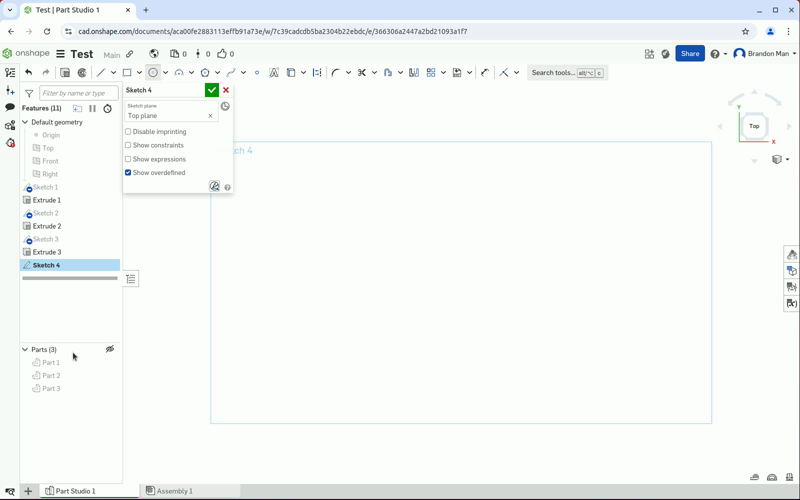
mouse_move(562, 180)
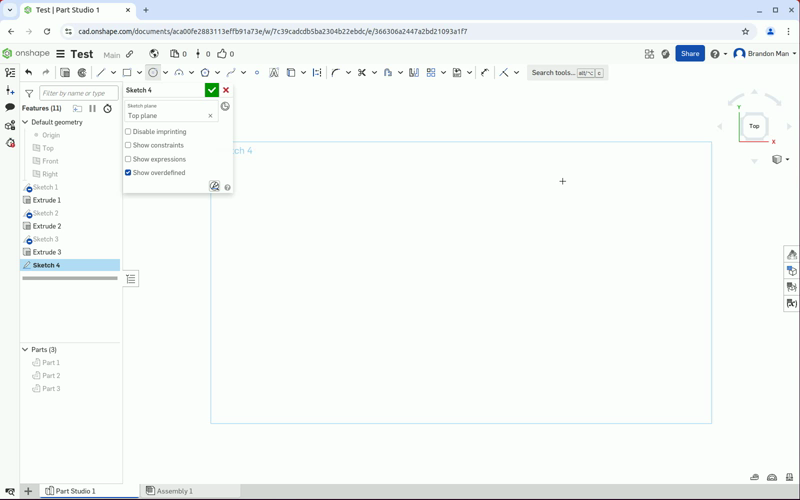
click(562, 180)
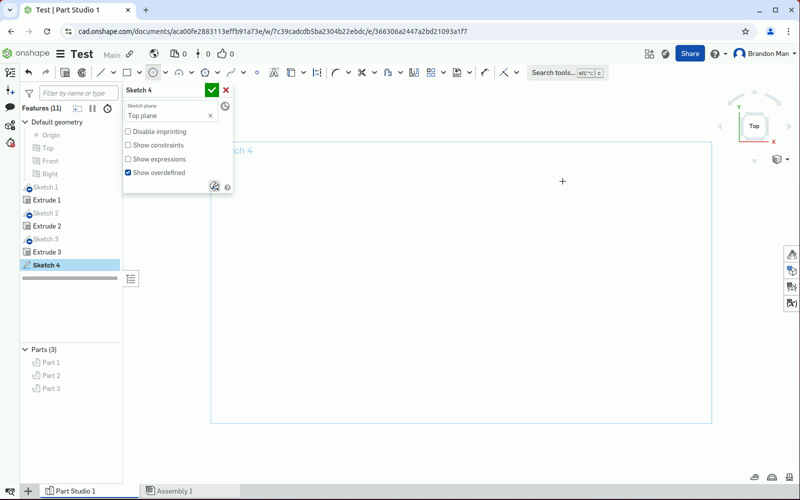
key_up(shift)
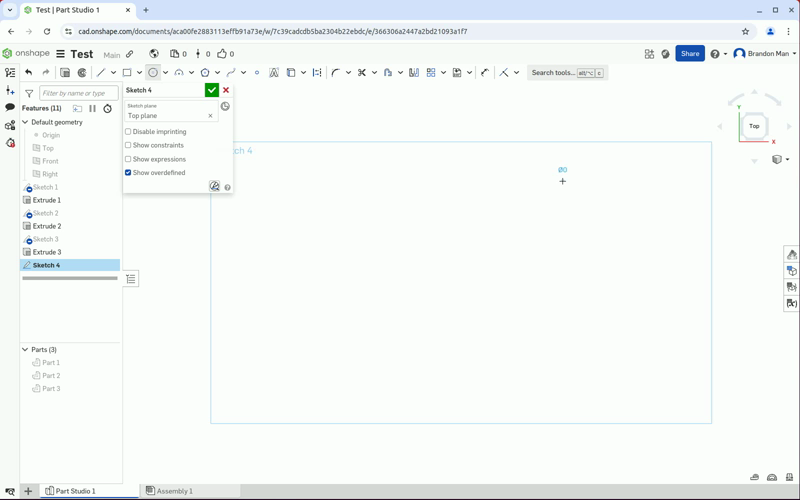
mouse_move(568, 180)
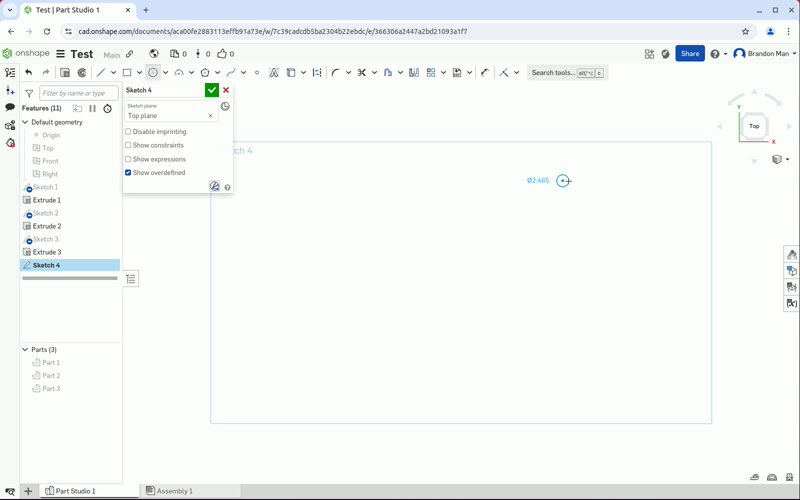
click(568, 180)
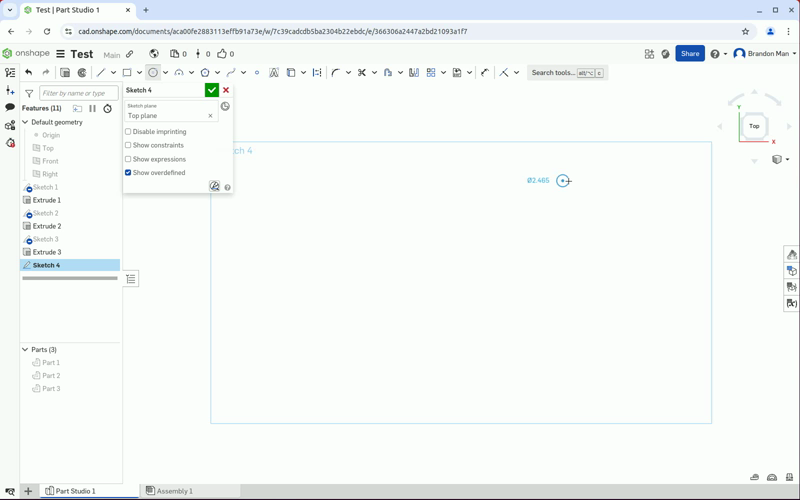
key(esc)
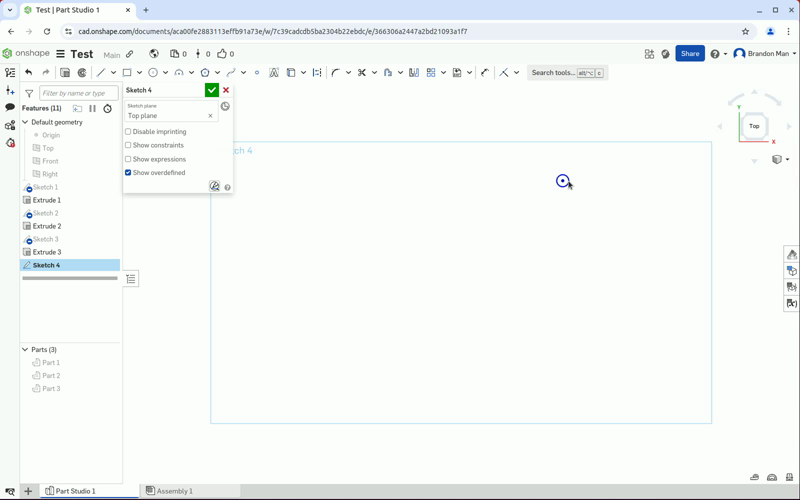
mouse_move(559, 184)
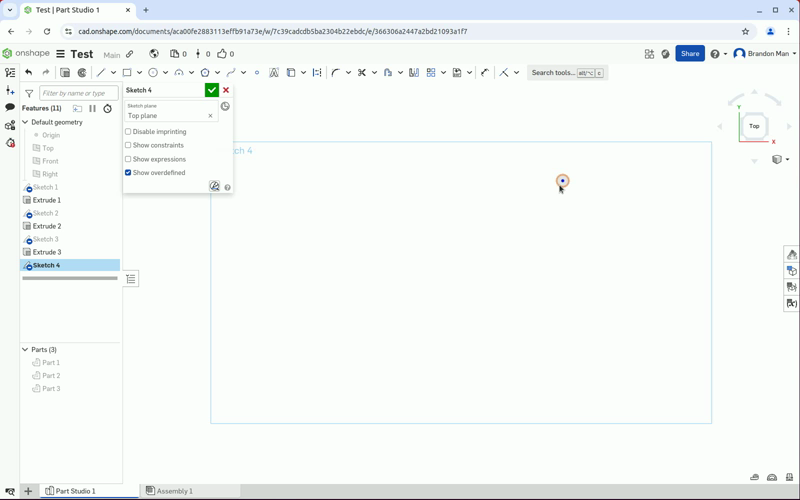
scroll(6)
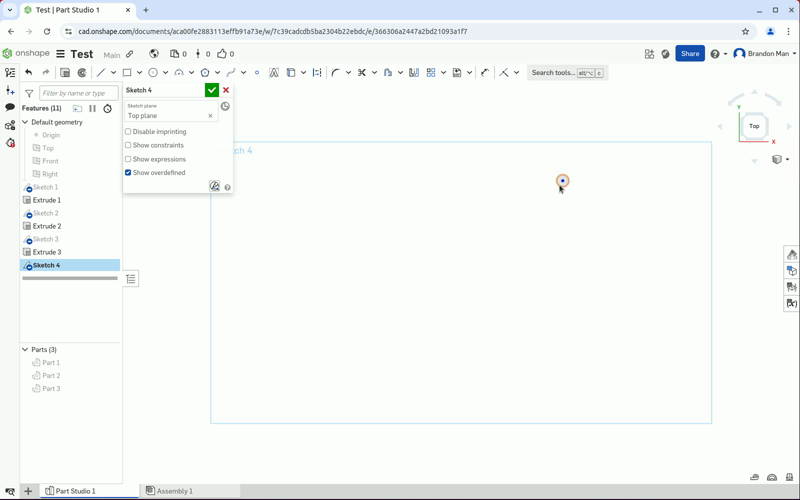
scroll(6)
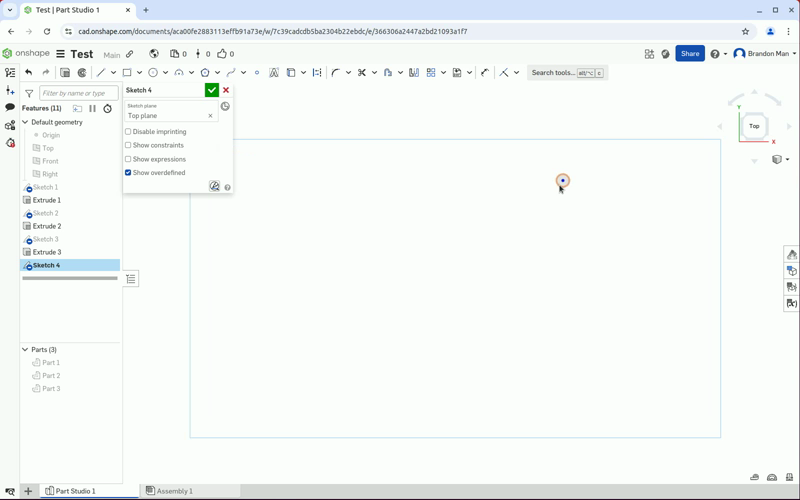
scroll(6)
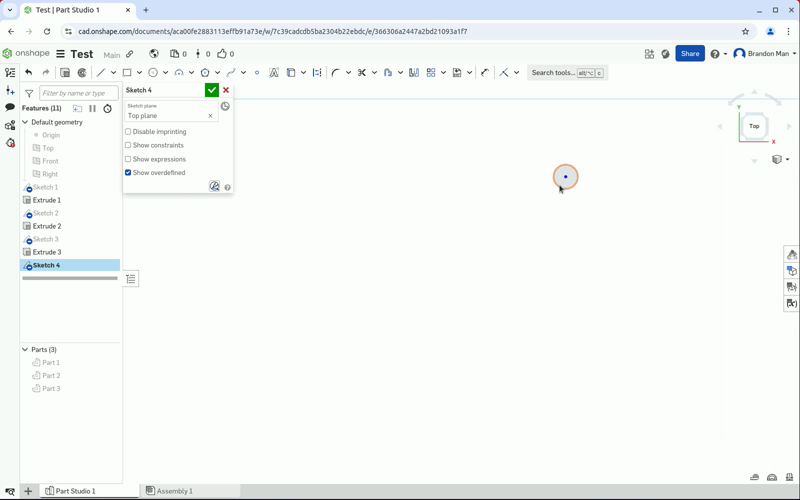
scroll(6)
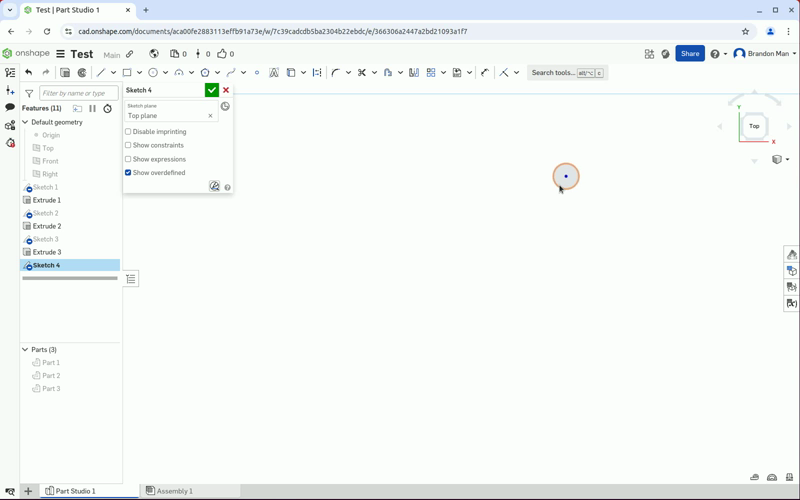
scroll(6)
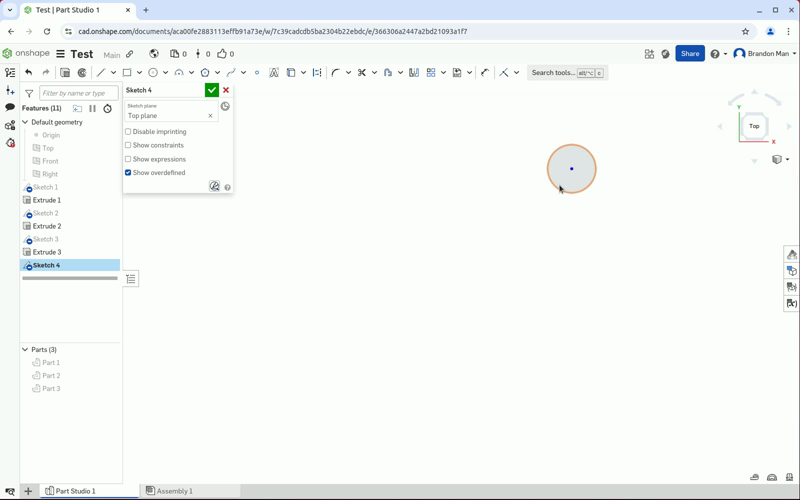
scroll(6)
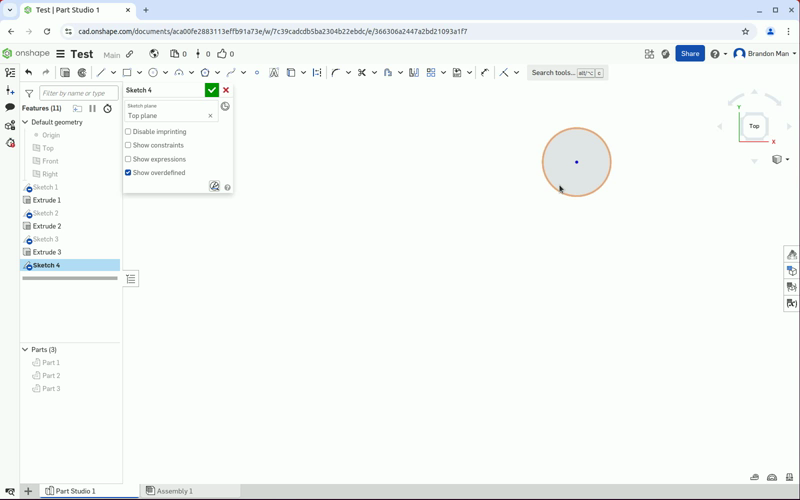
scroll(6)
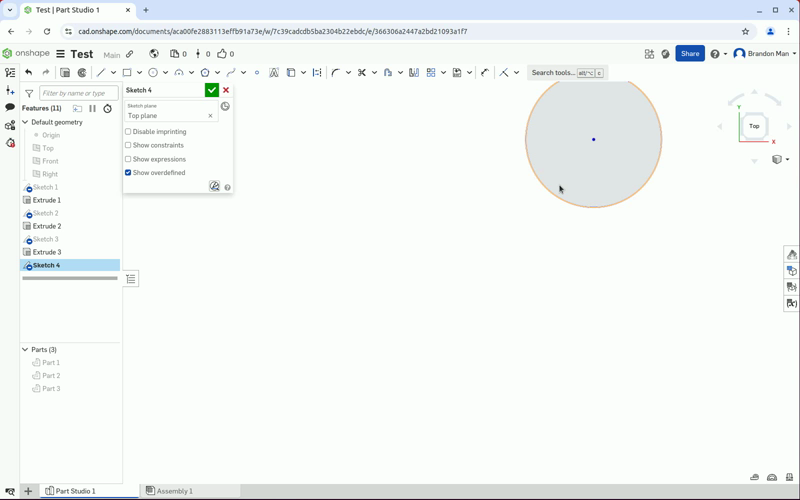
click(559, 184)
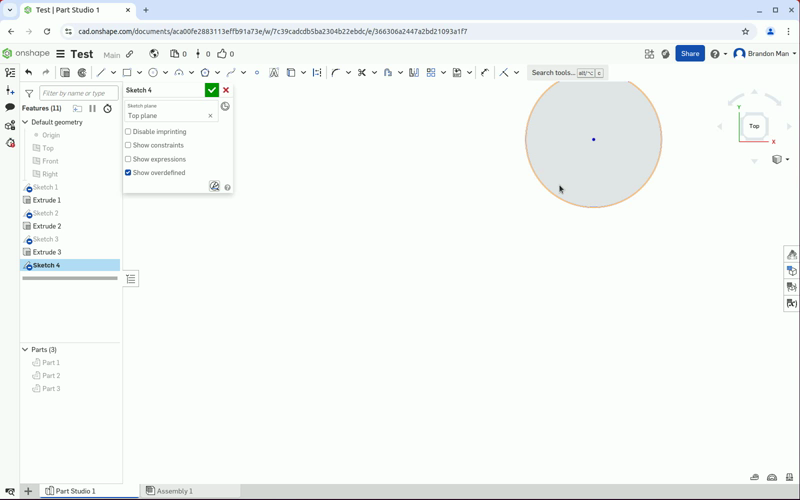
scroll(-6)
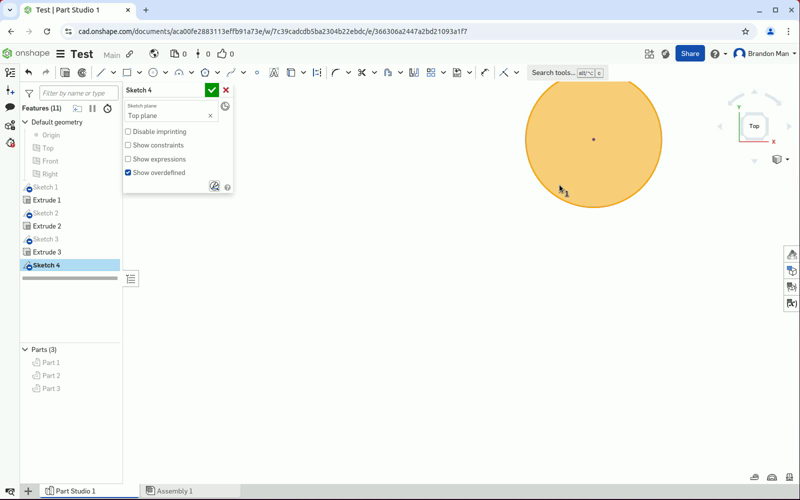
scroll(-6)
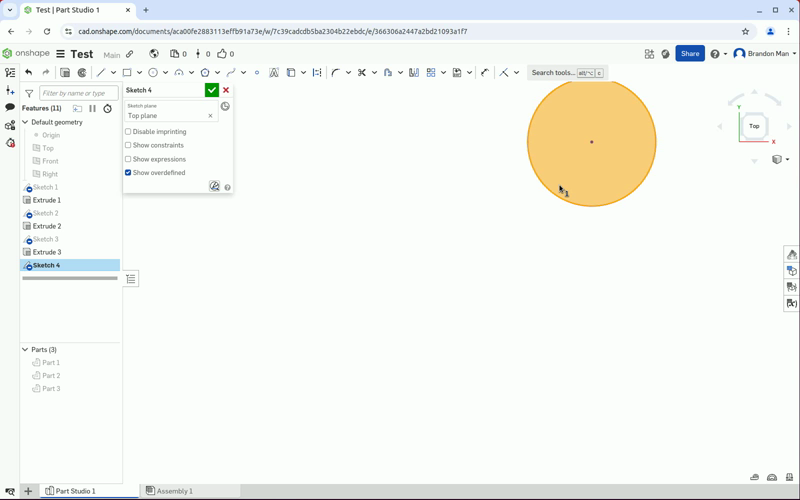
scroll(-6)
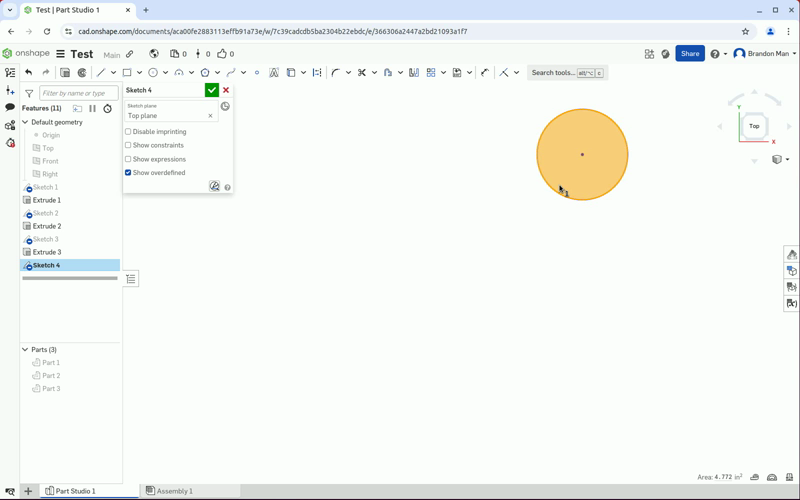
scroll(-6)
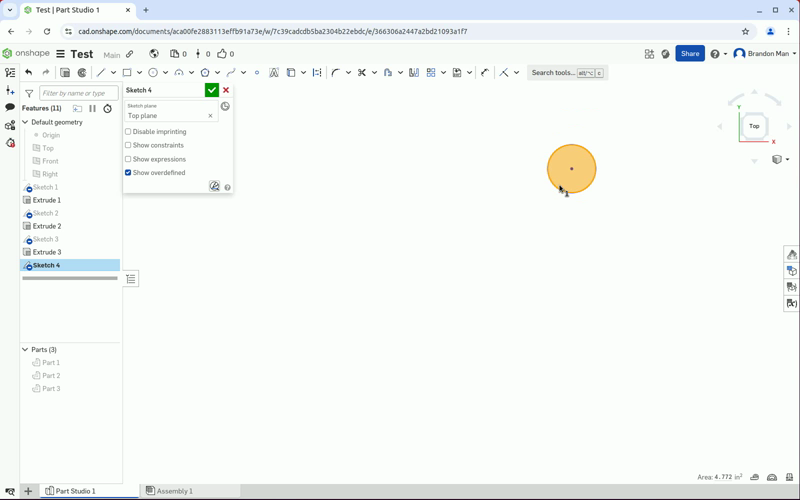
scroll(-6)
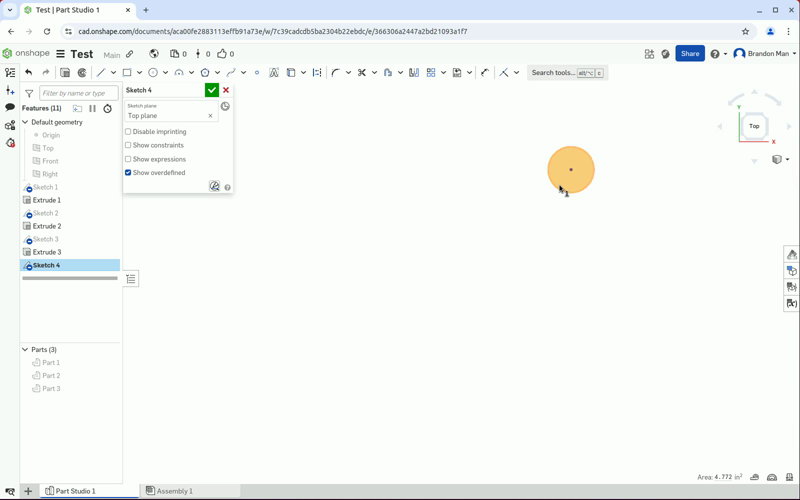
scroll(-6)
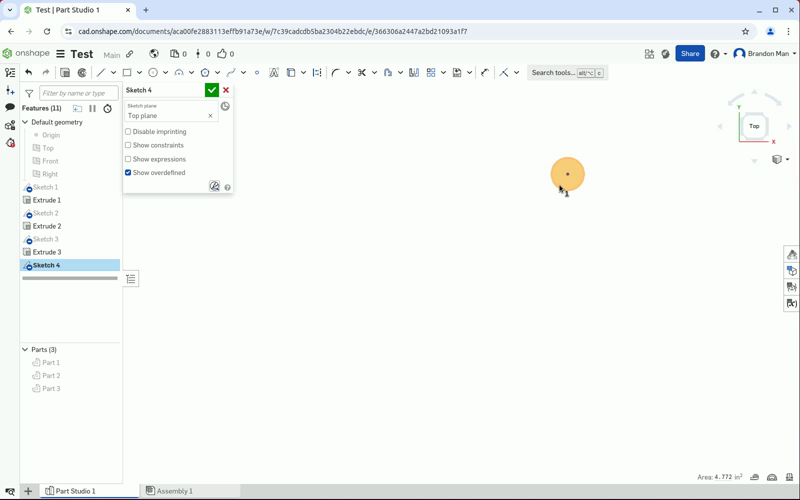
scroll(-6)
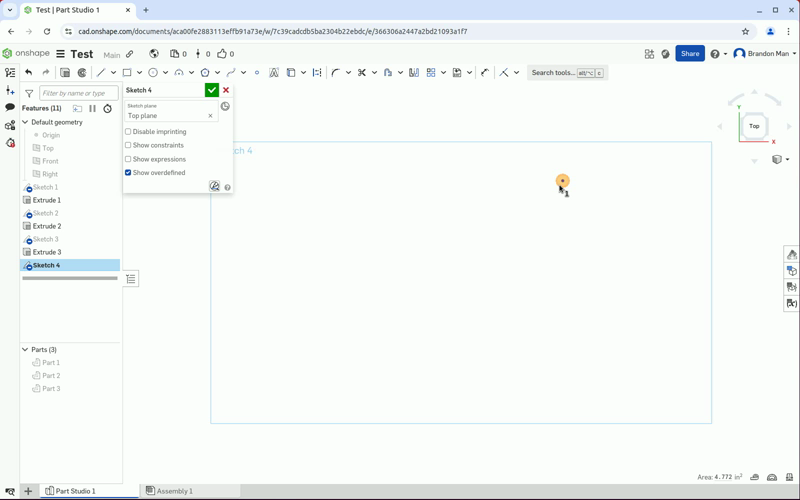
mouse_move(73, 352)
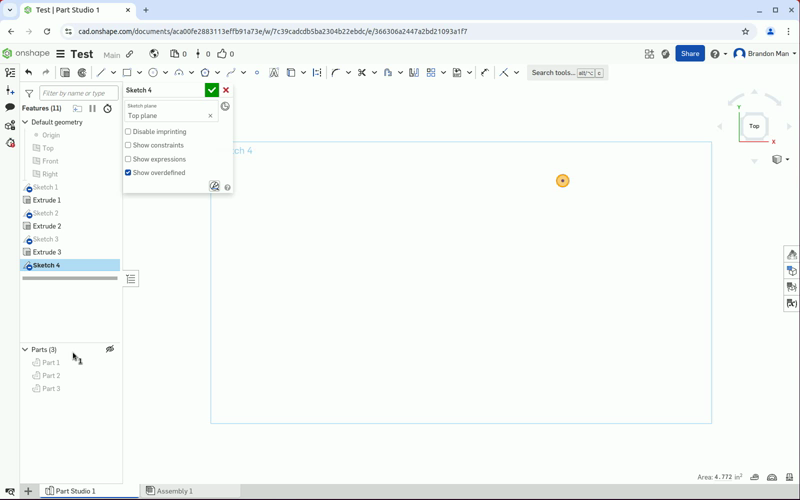
key(shift+y)
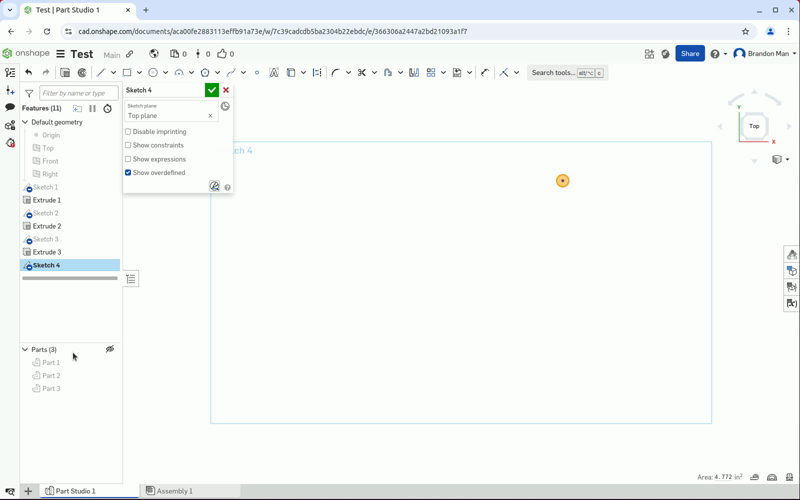
key(shift+e)
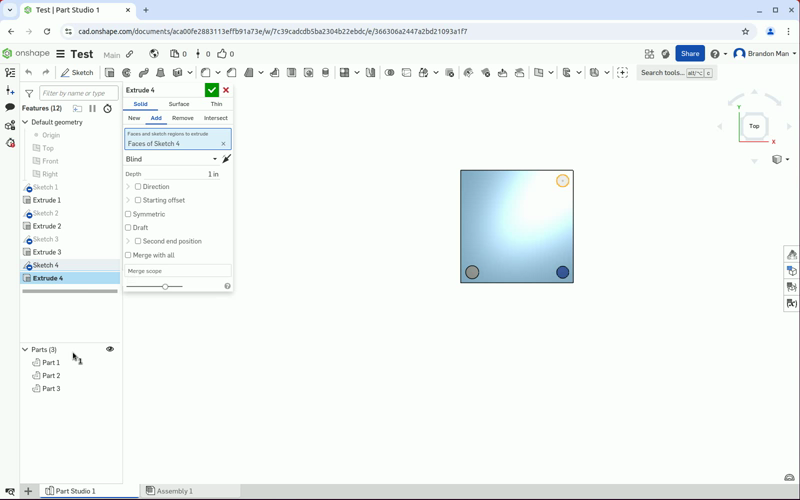
mouse_move(143, 106)
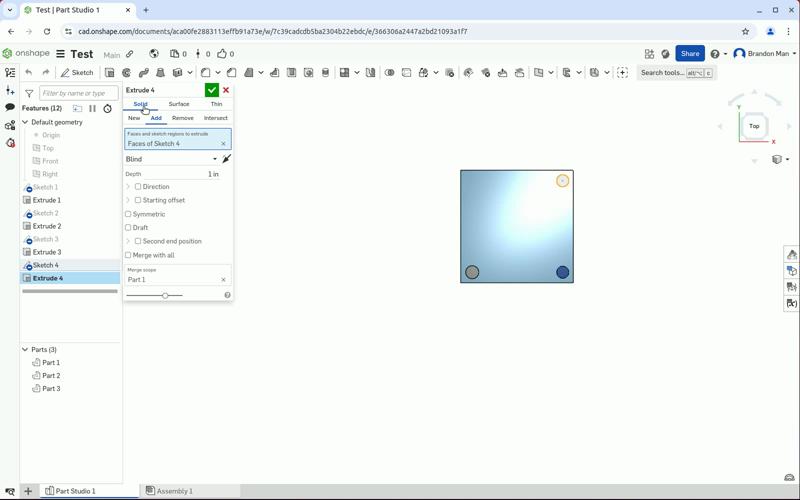
click(143, 106)
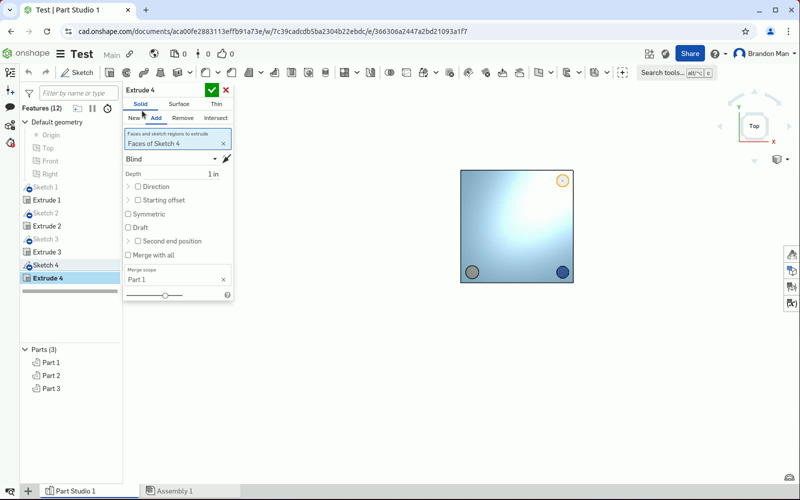
mouse_move(137, 120)
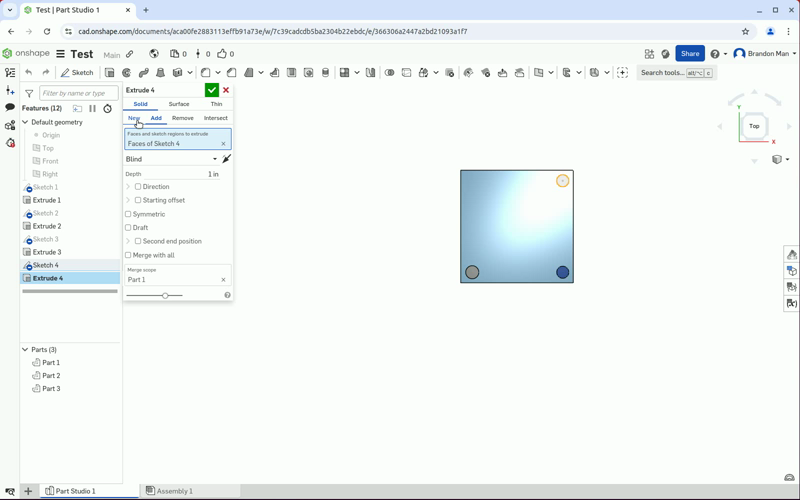
click(137, 120)
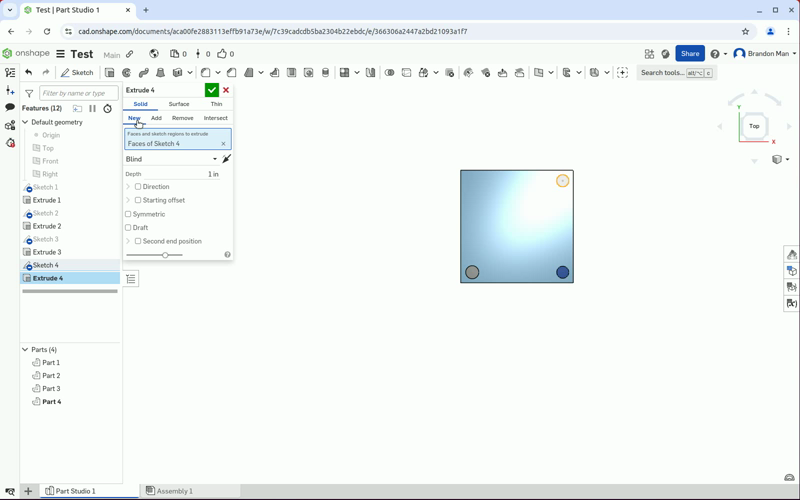
key(tab, 4)
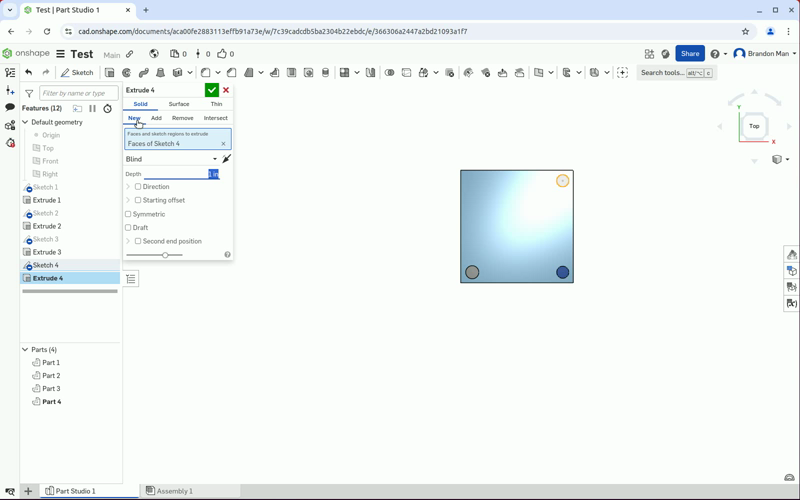
text(3.611)
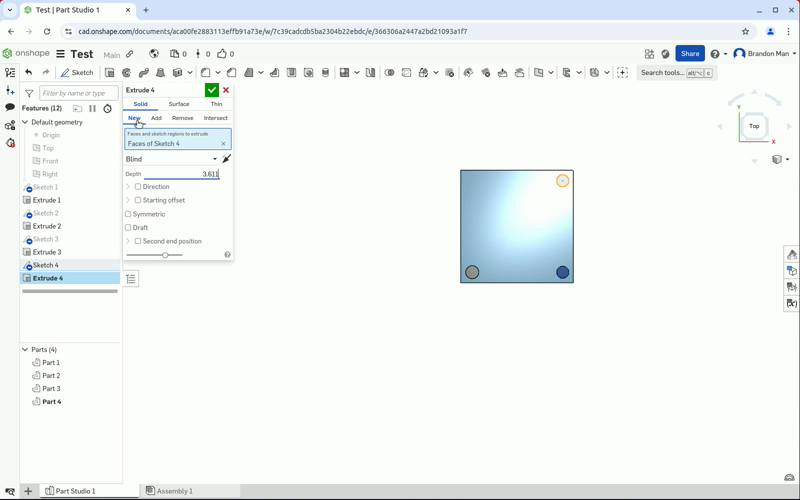
key(enter)
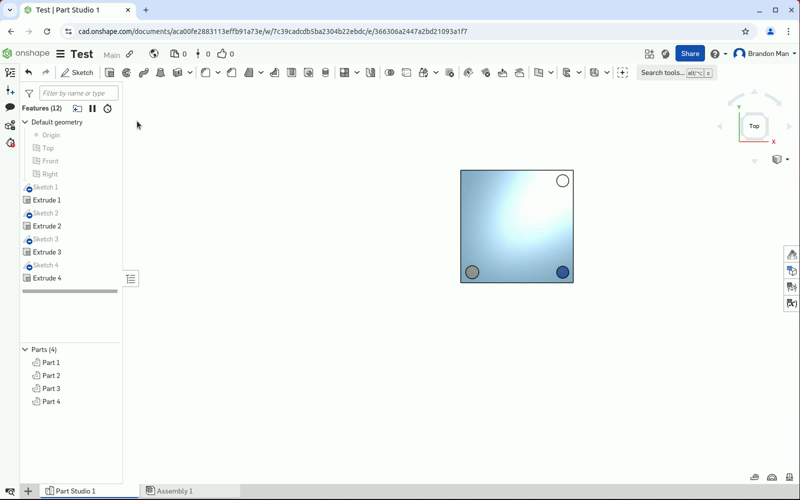
key(shift+h)
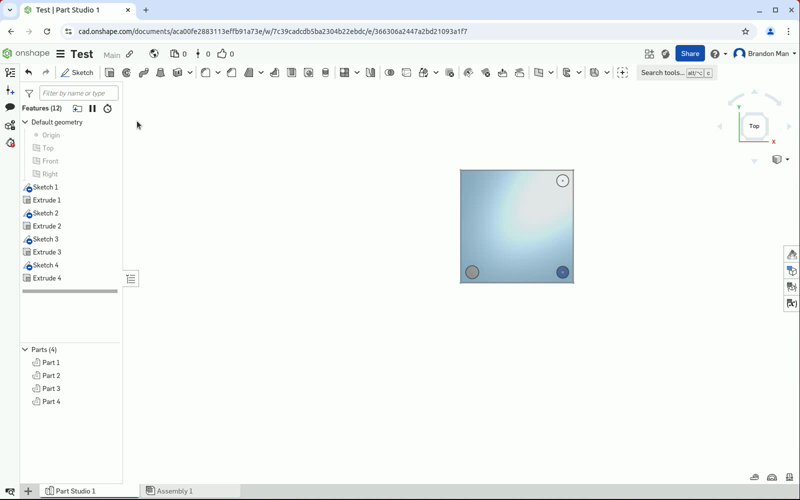
key(shift+h)
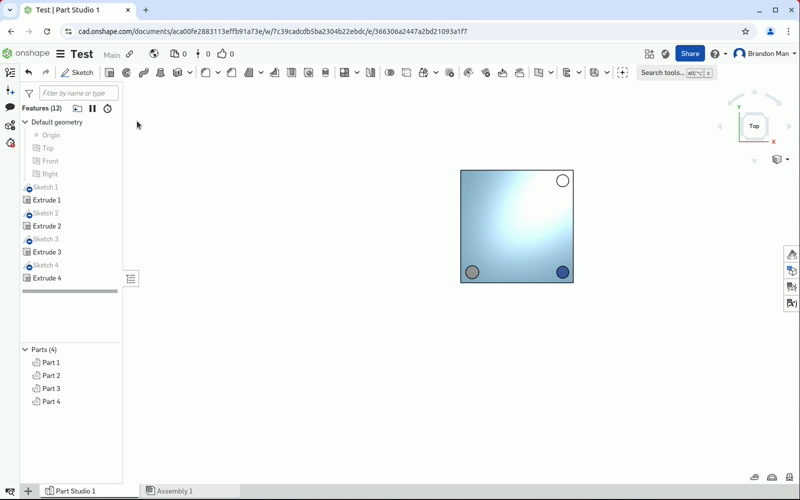
mouse_move(73, 189)
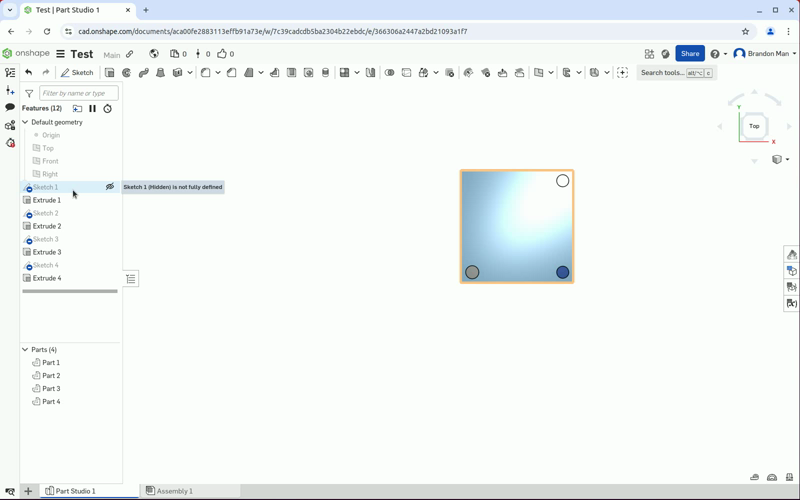
click(73, 189)
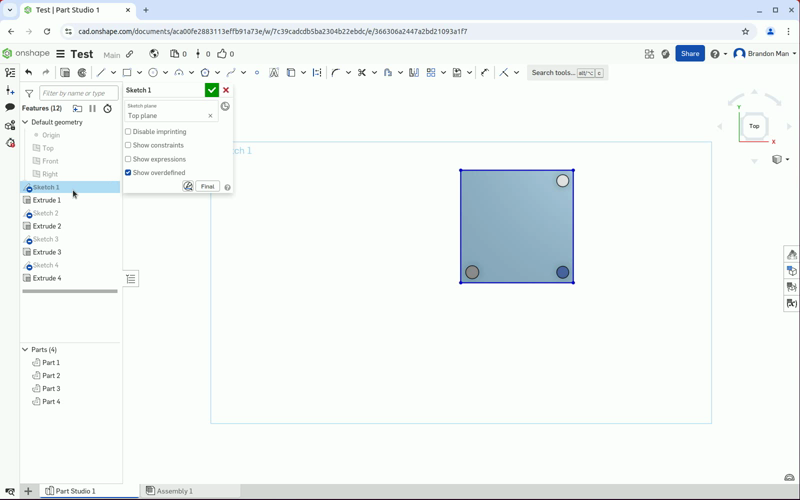
mouse_move(229, 92)
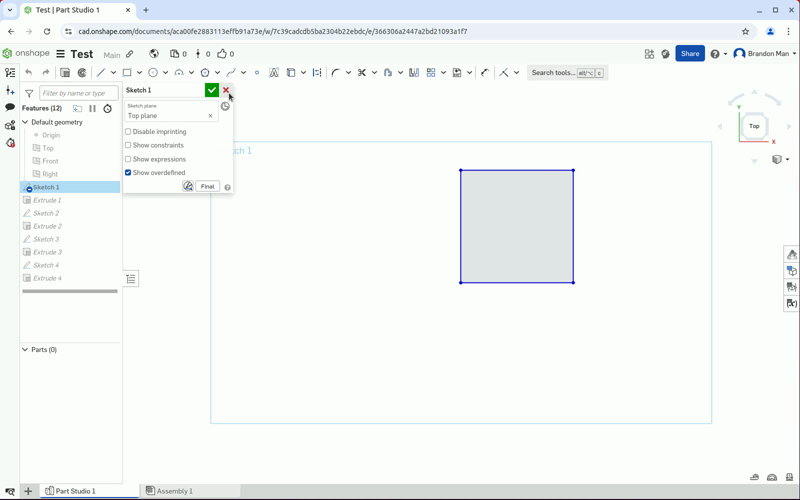
click(229, 92)
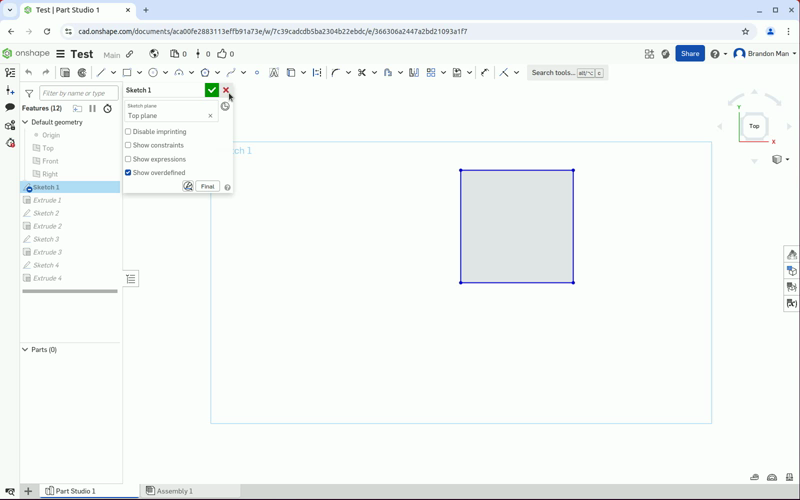
key(shift+s)
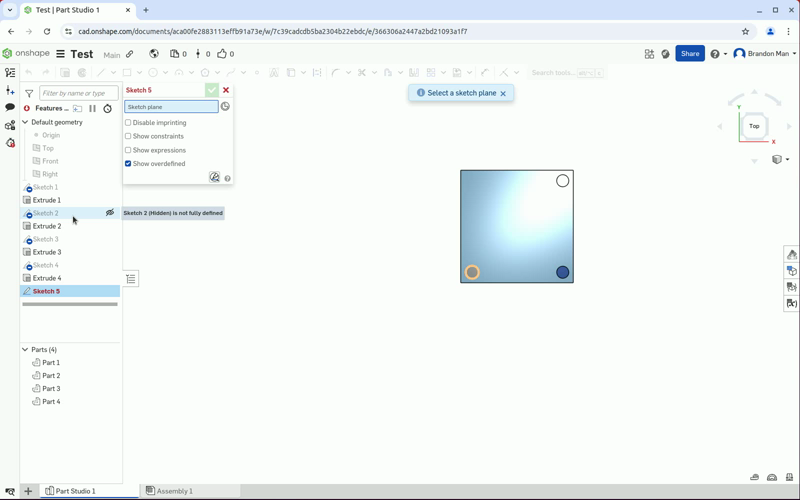
scroll(3)
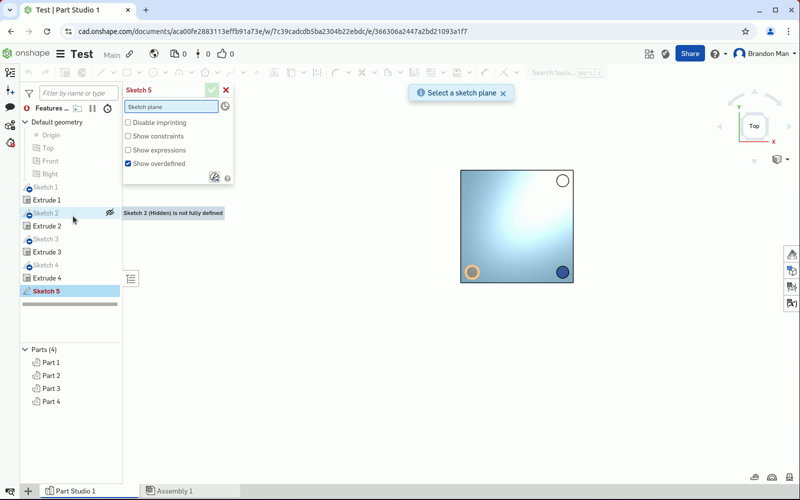
mouse_move(73, 150)
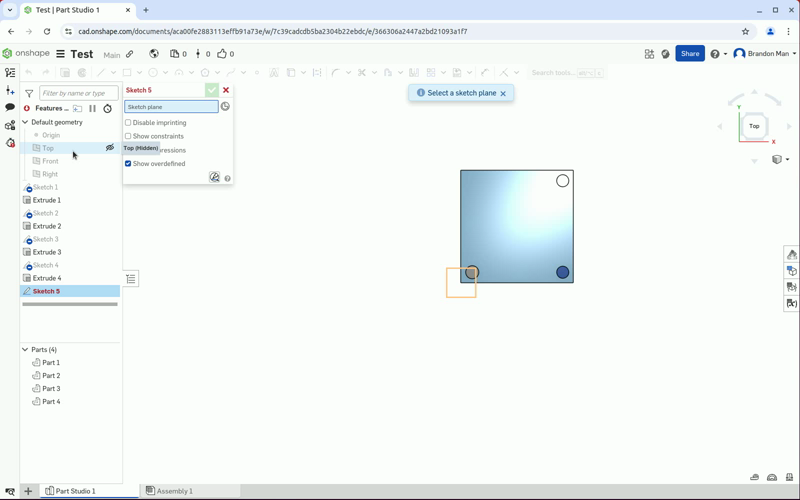
click(73, 150)
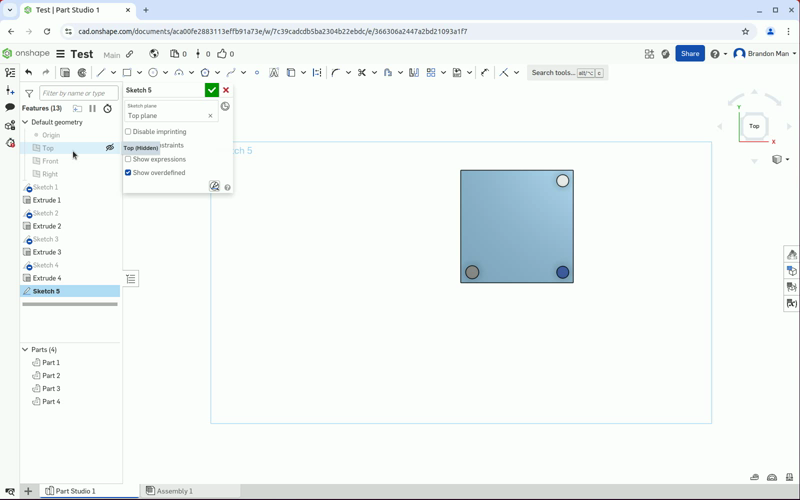
mouse_move(73, 352)
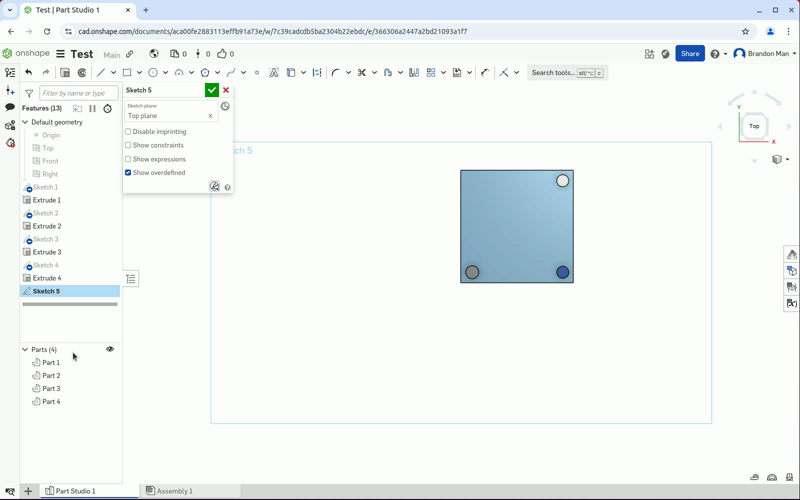
key(y)
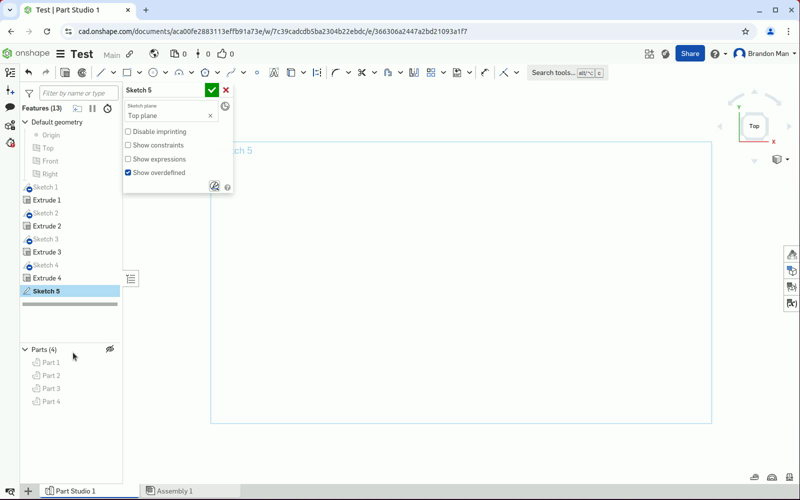
key(c)
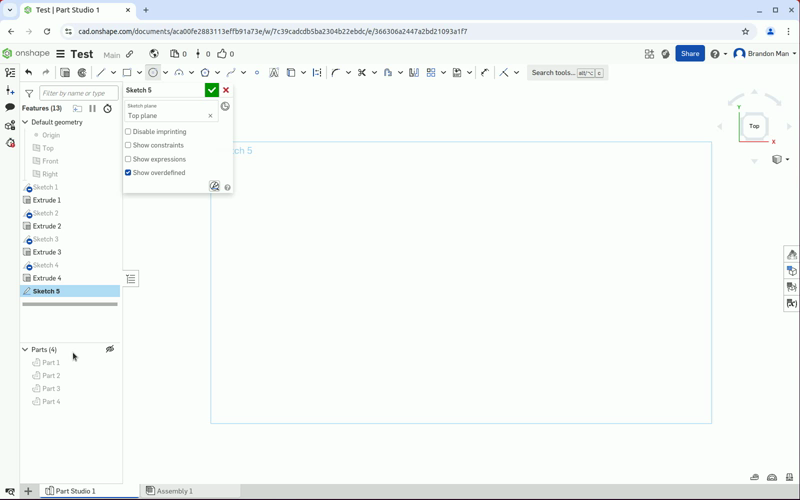
key_down(shift)
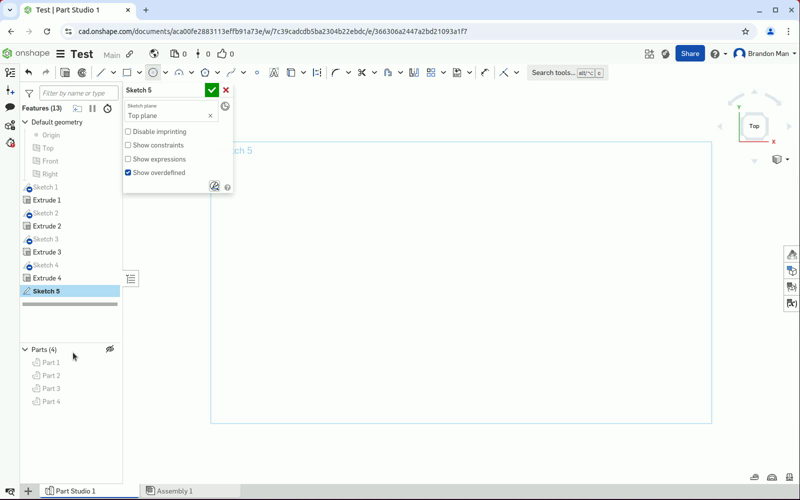
mouse_move(472, 180)
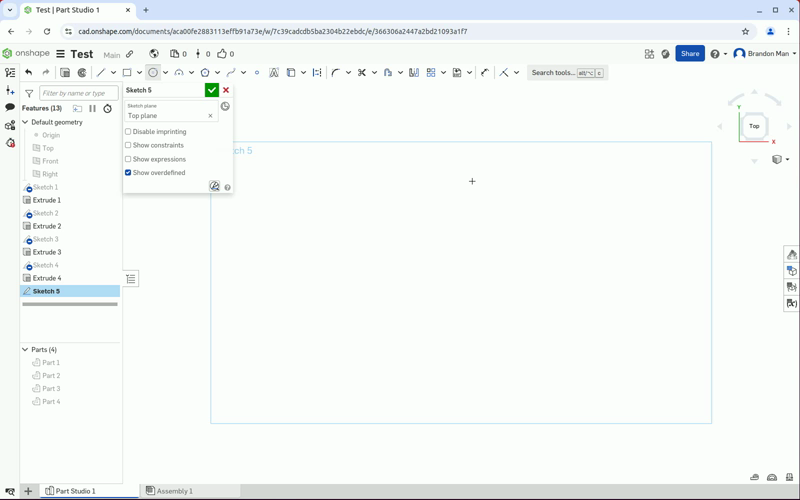
click(472, 180)
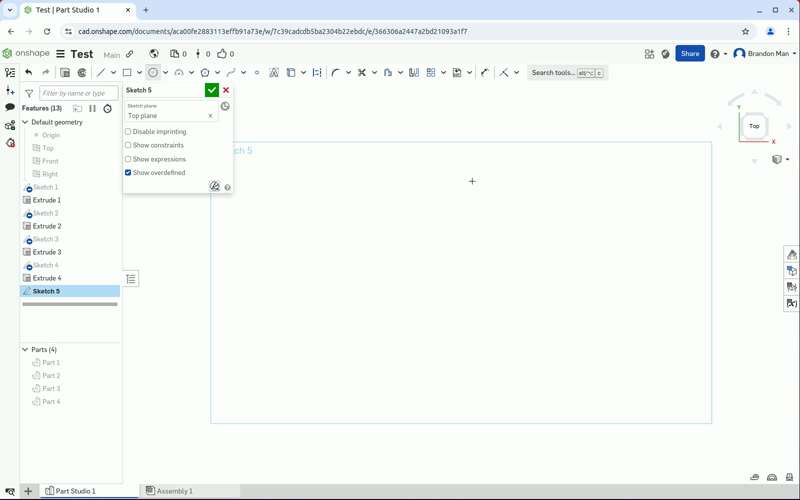
key_up(shift)
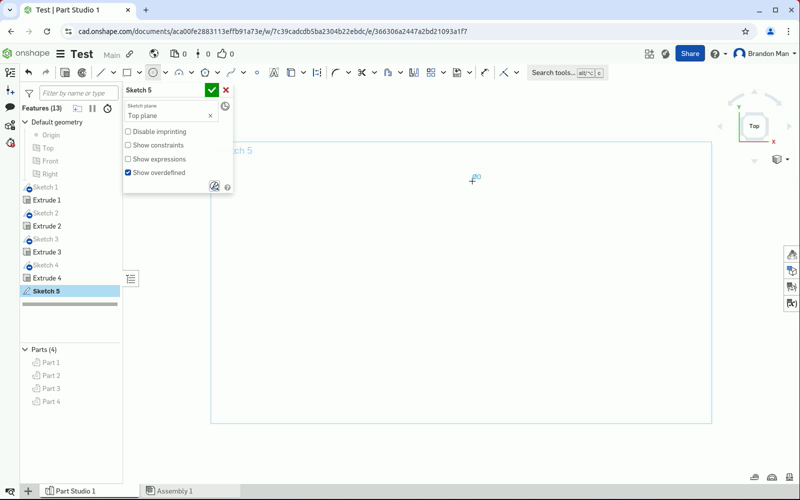
mouse_move(478, 180)
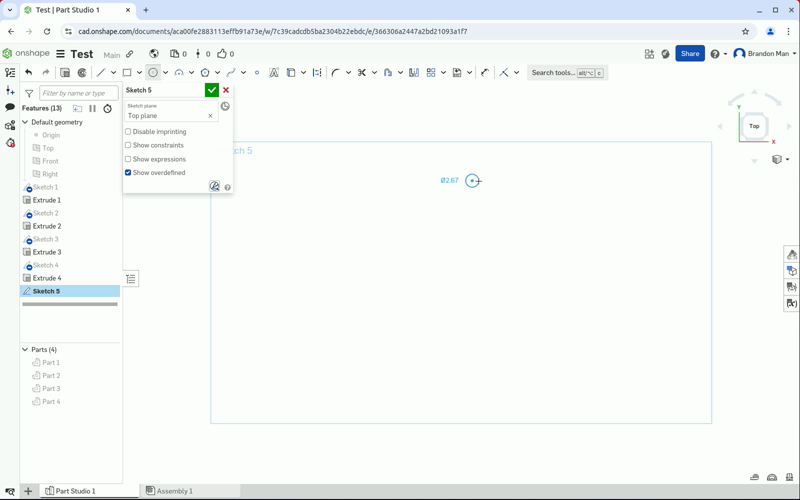
click(478, 180)
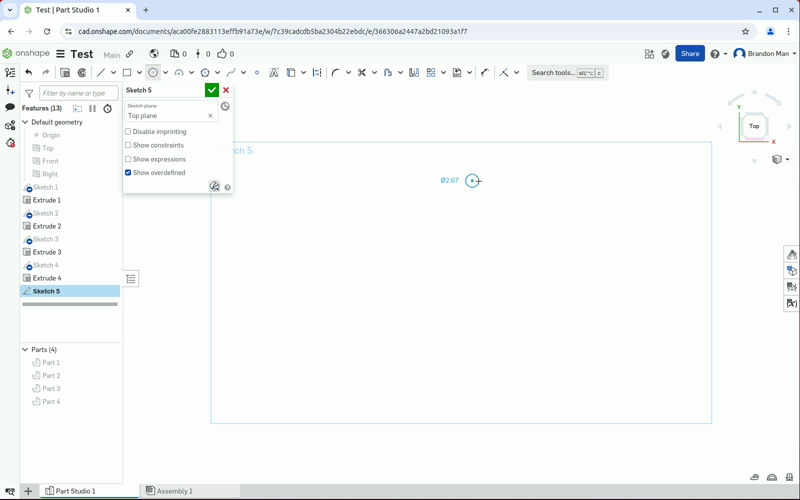
key(esc)
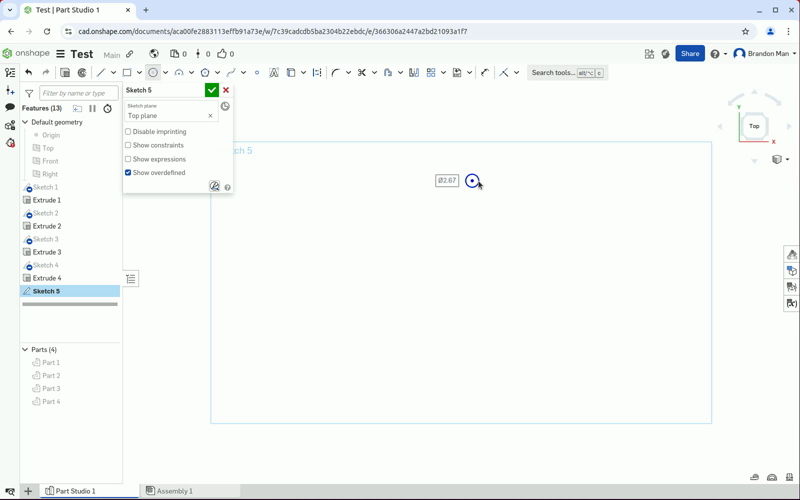
mouse_move(467, 178)
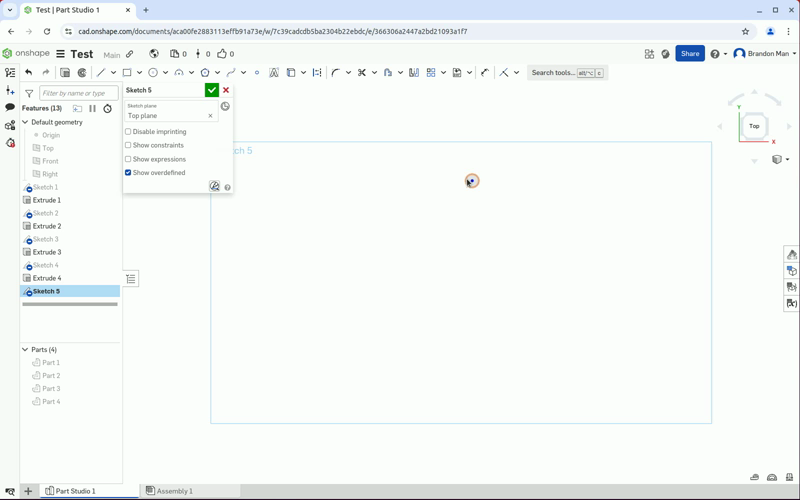
scroll(6)
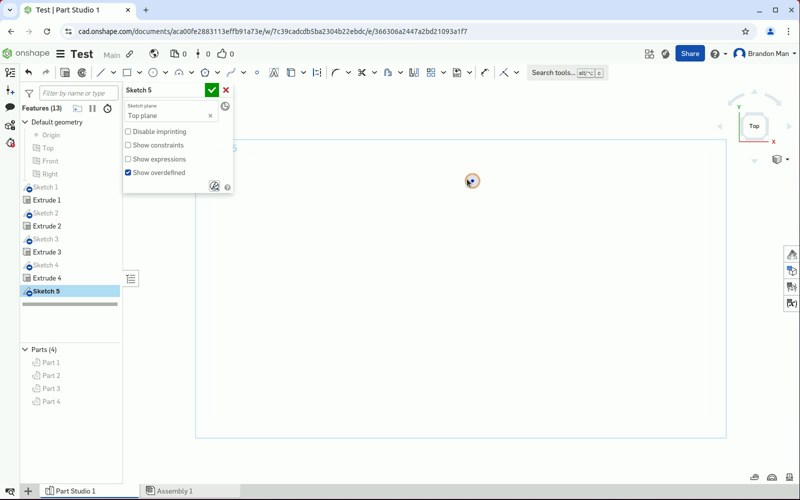
scroll(6)
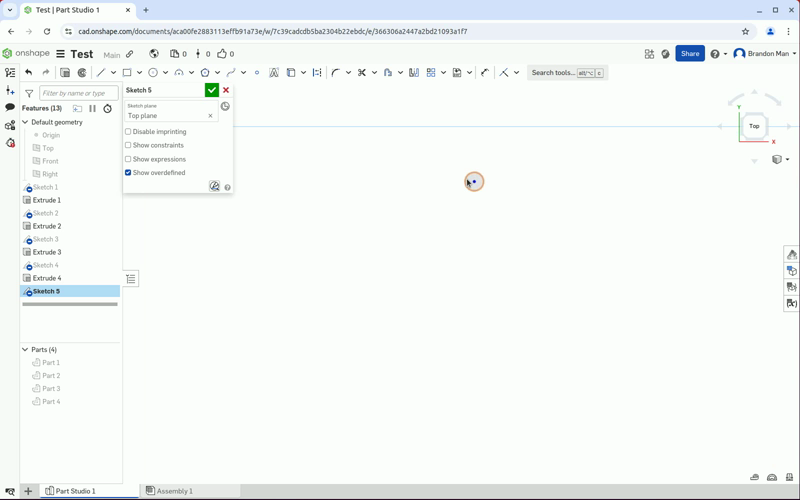
scroll(6)
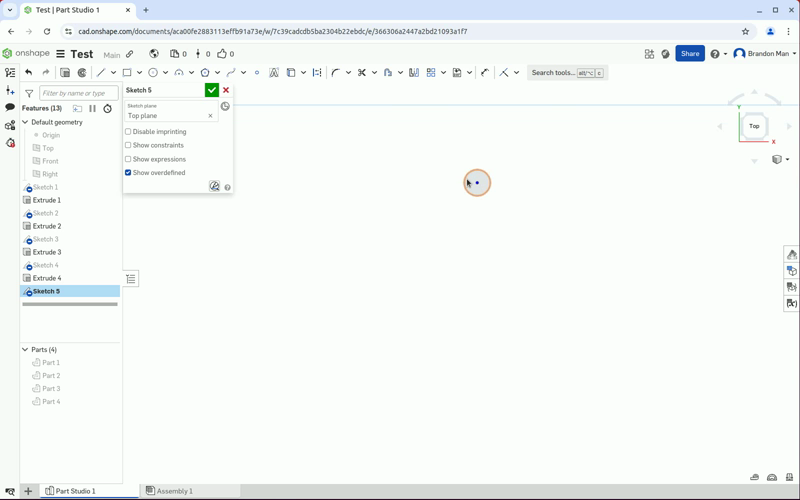
scroll(6)
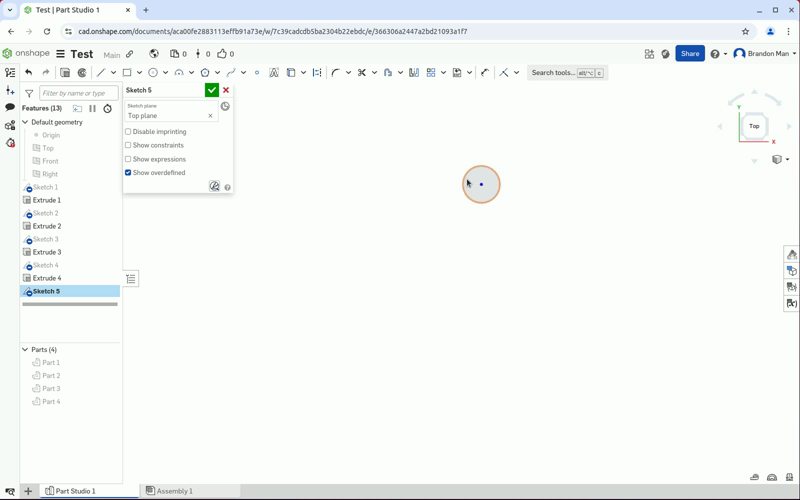
scroll(6)
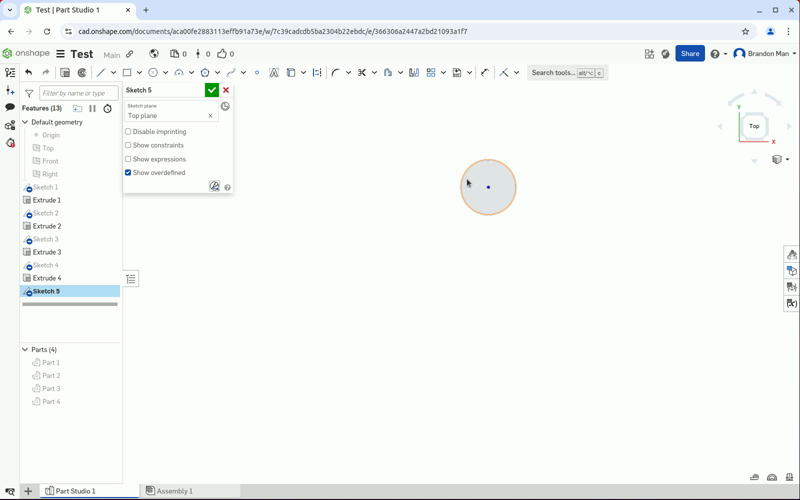
scroll(6)
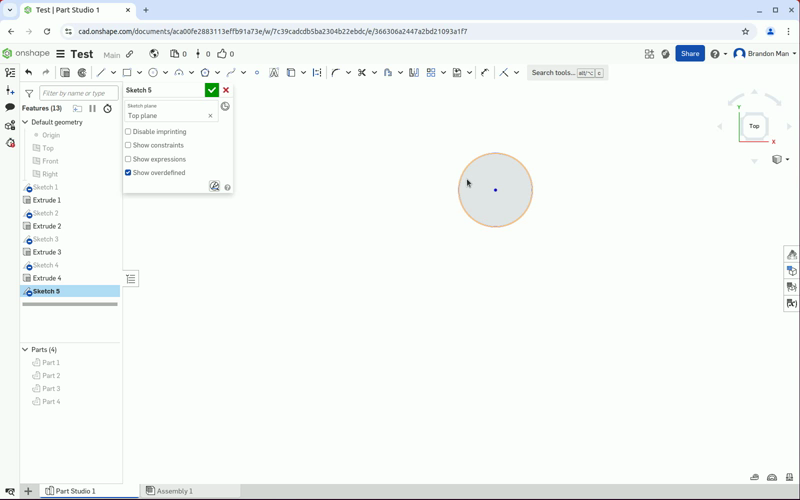
scroll(6)
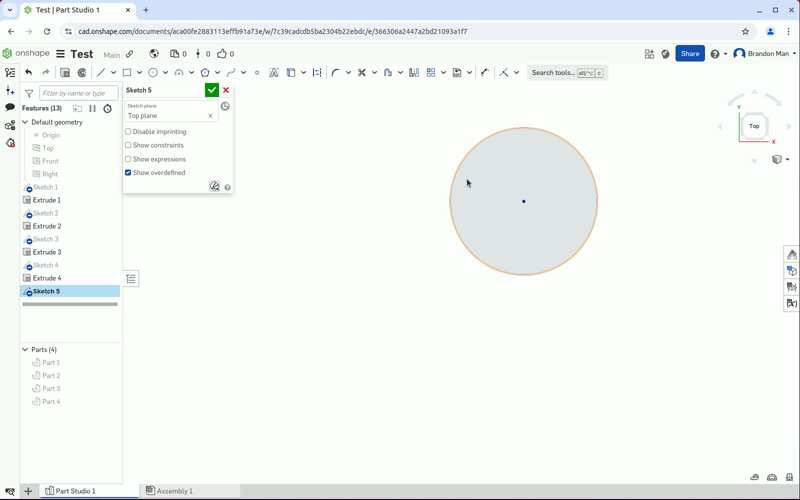
click(467, 178)
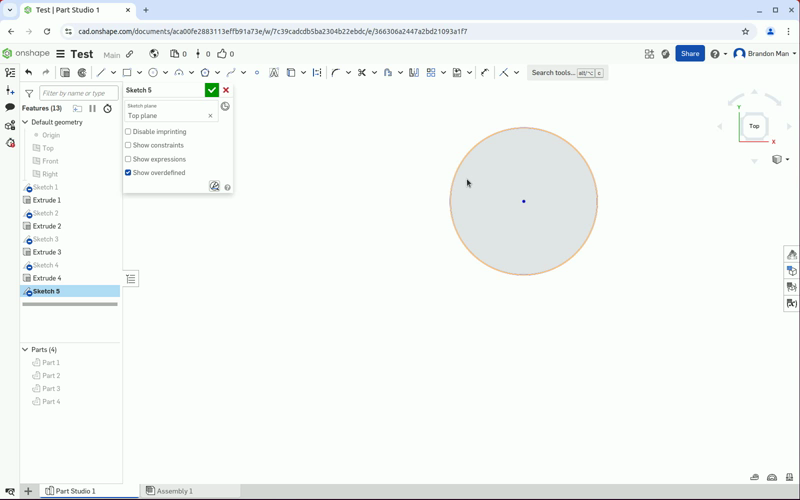
scroll(-6)
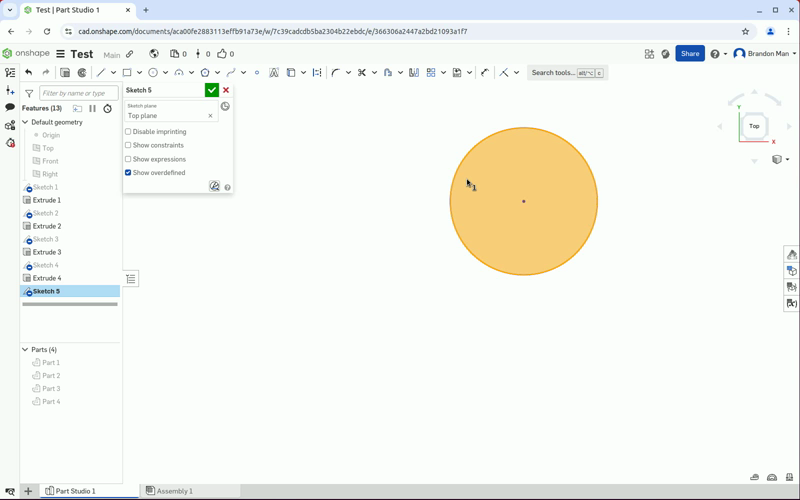
scroll(-6)
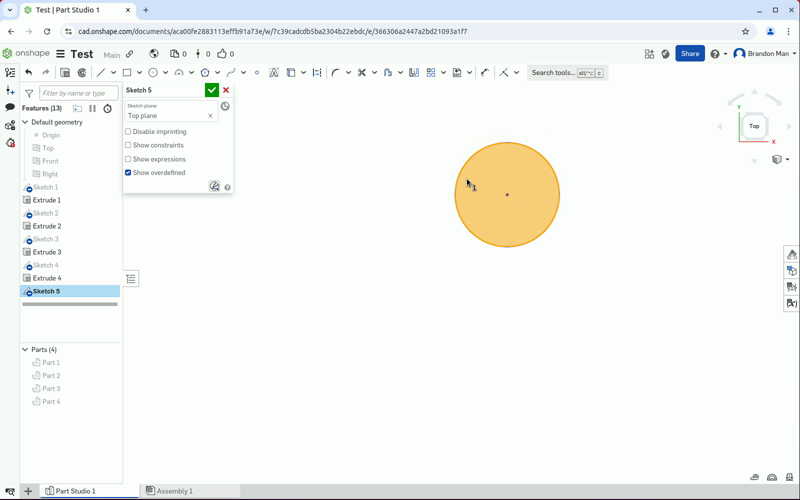
scroll(-6)
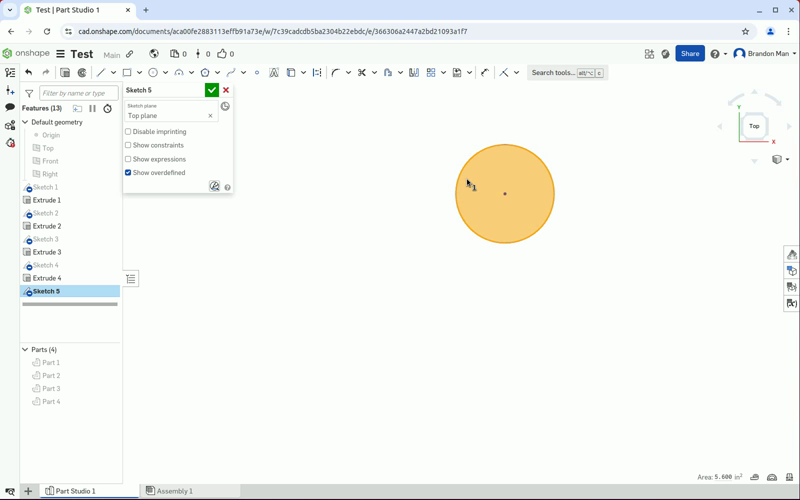
scroll(-6)
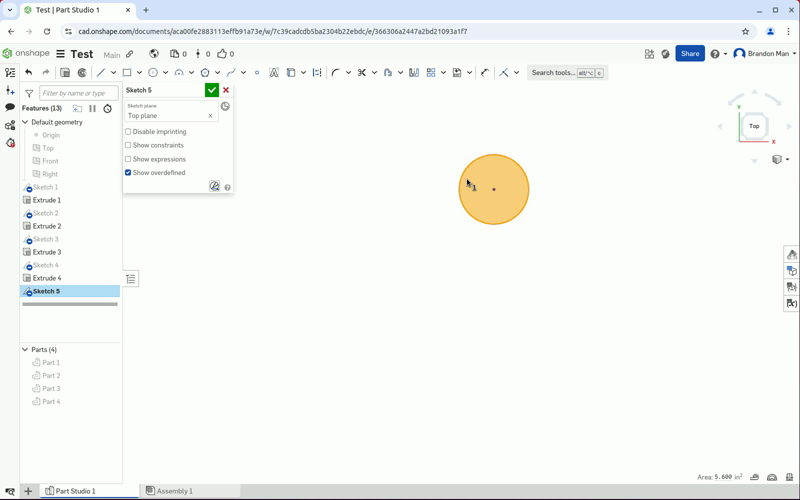
scroll(-6)
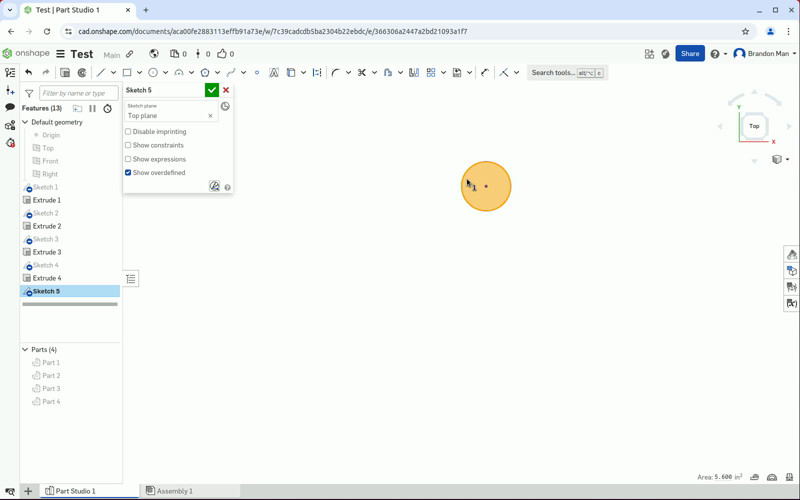
scroll(-6)
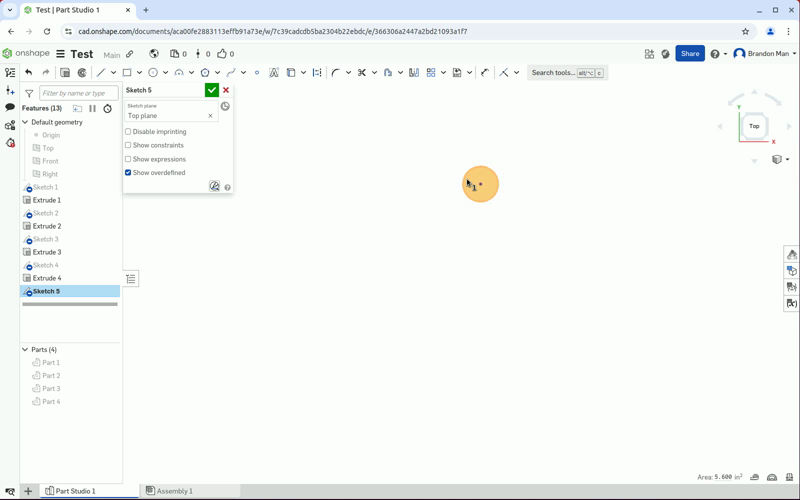
scroll(-6)
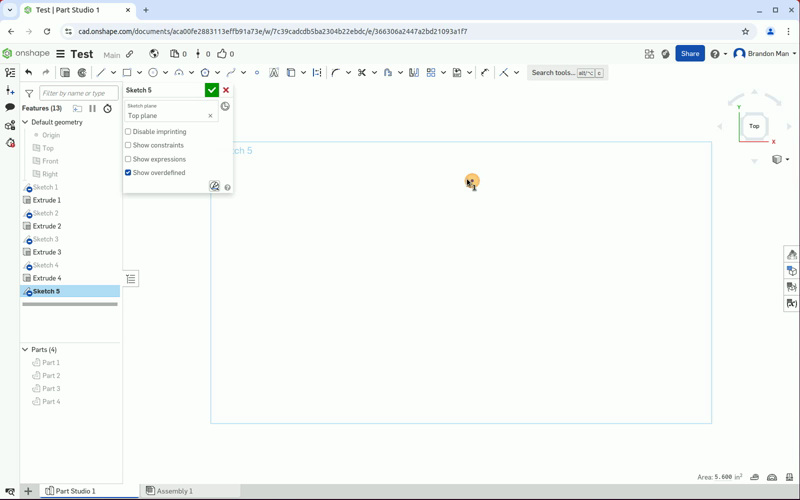
mouse_move(73, 352)
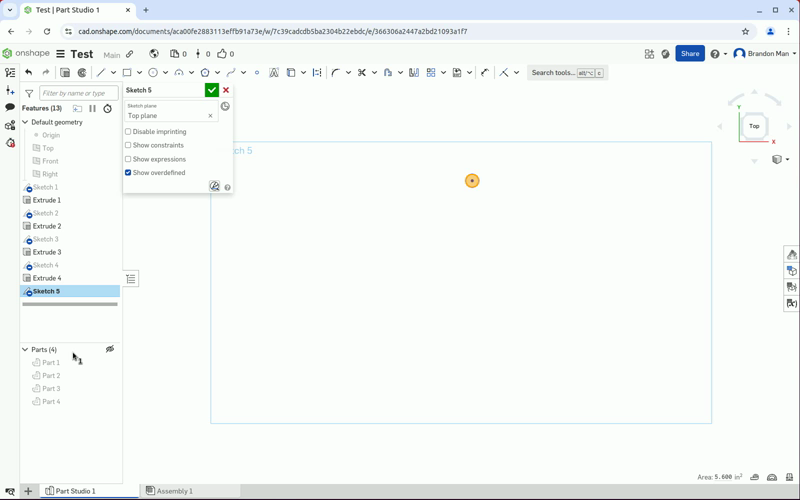
key(shift+y)
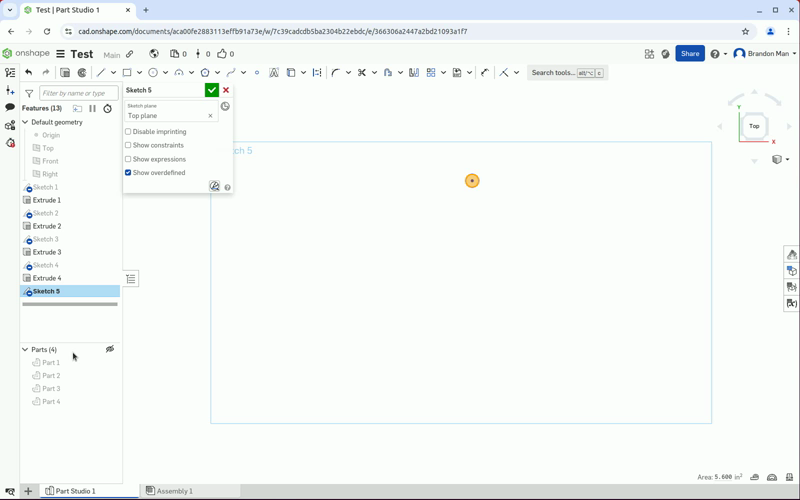
key(shift+e)
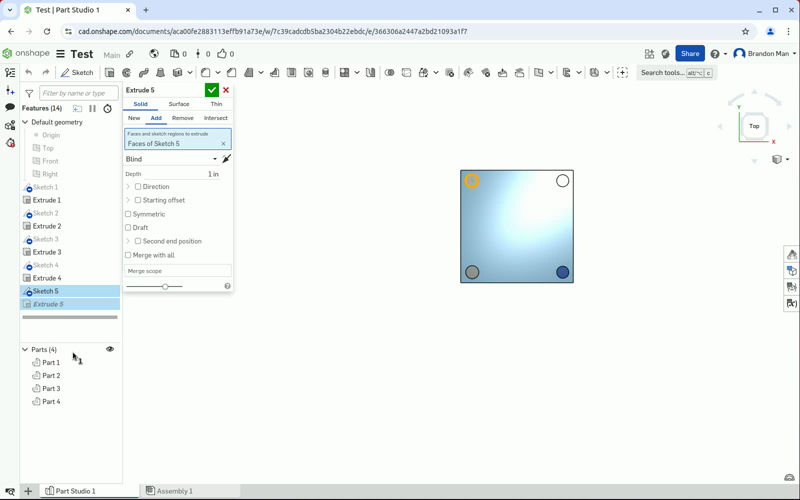
mouse_move(143, 106)
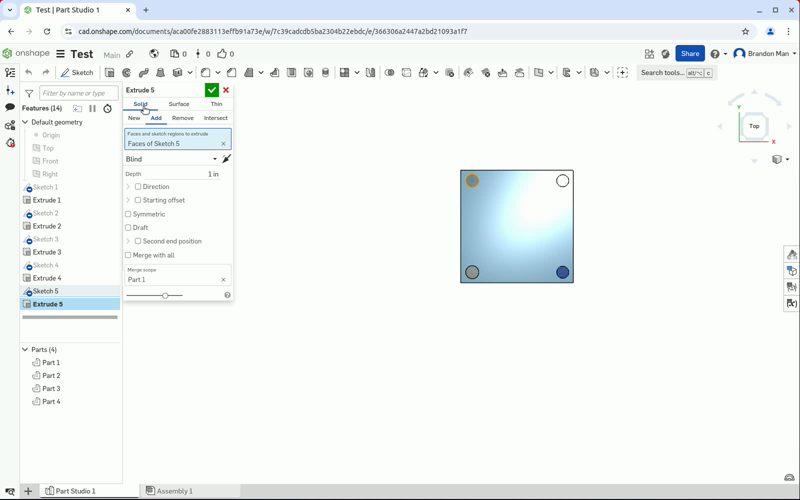
click(143, 106)
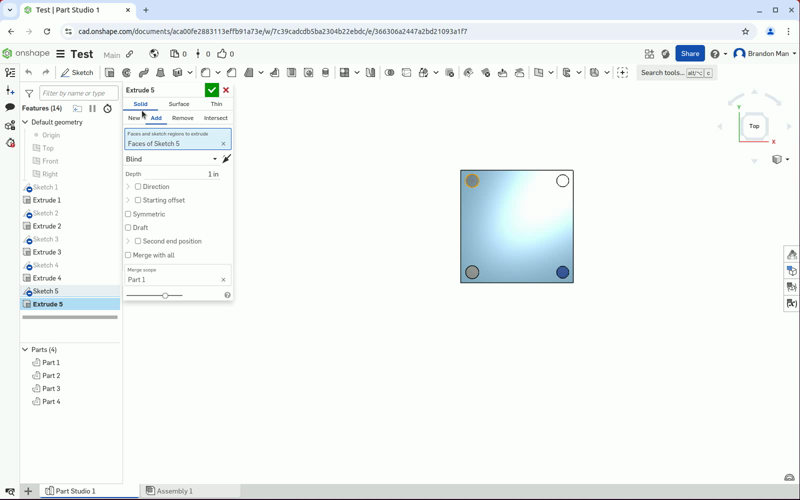
mouse_move(137, 120)
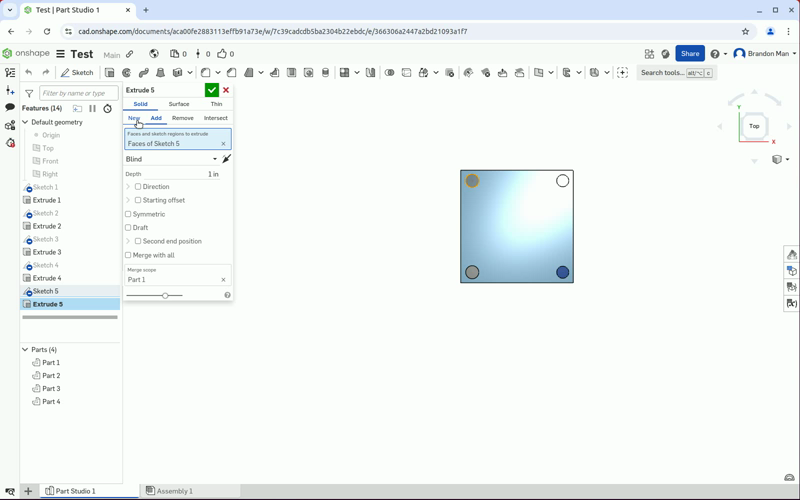
click(137, 120)
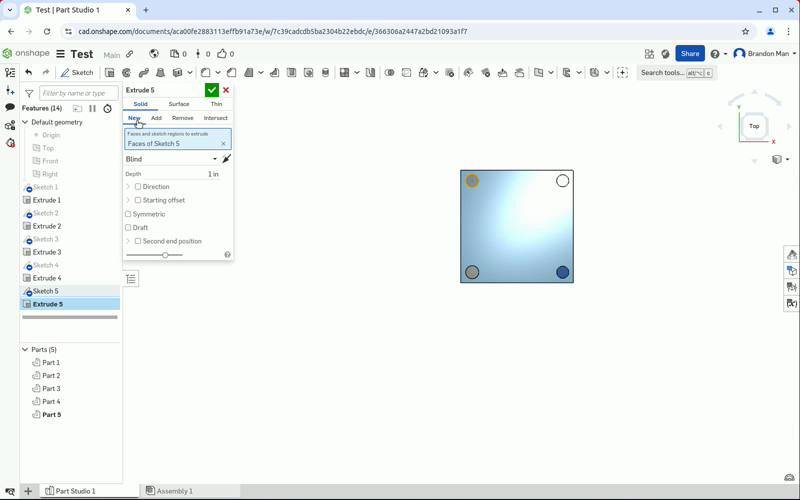
key(tab, 4)
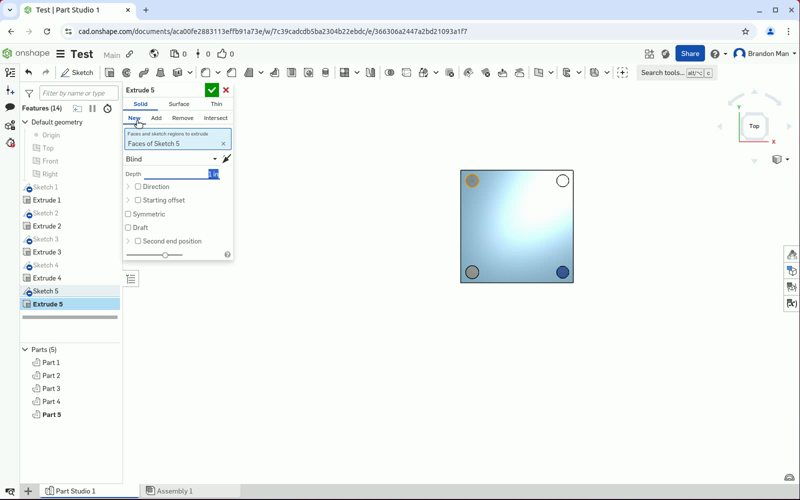
text(3.611)
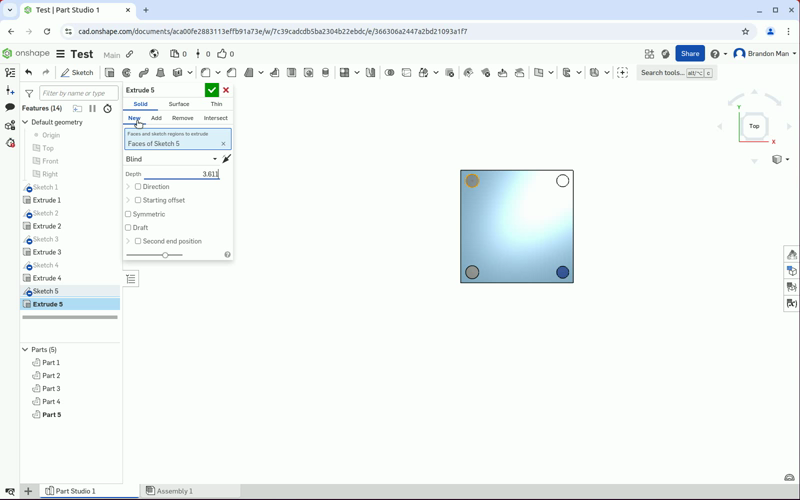
key(enter)
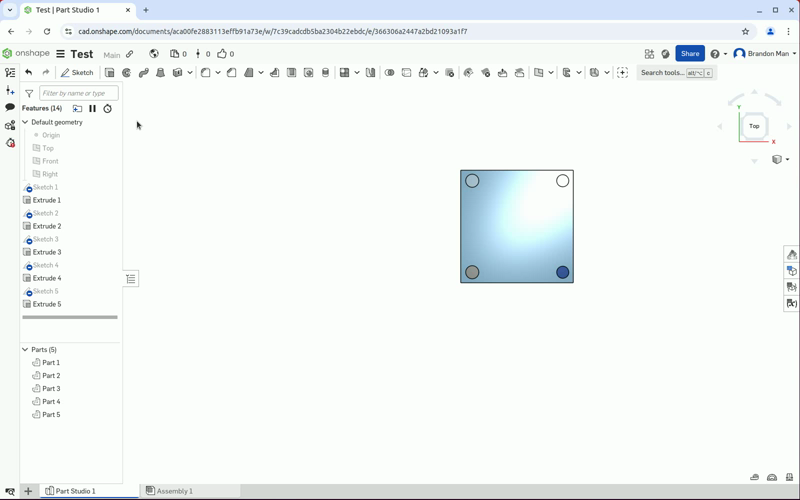
key(shift+h)
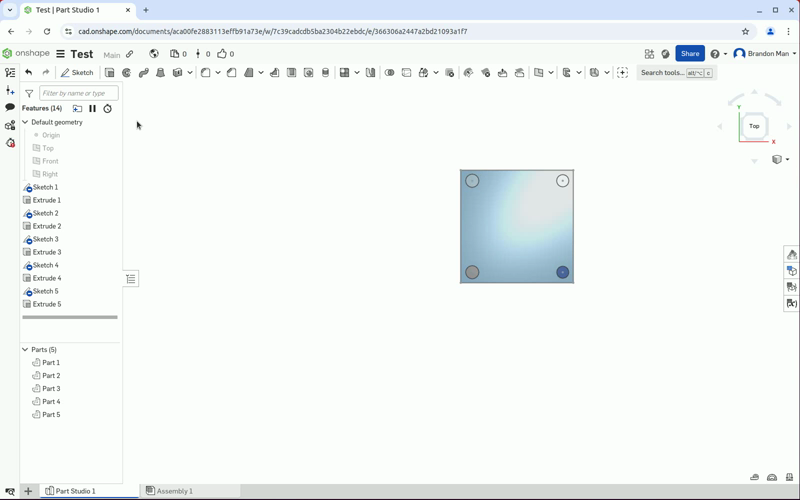
key(shift+h)
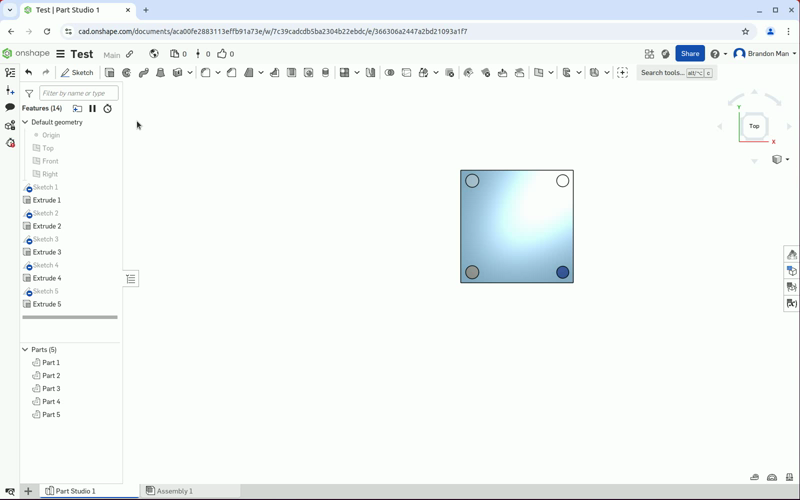
mouse_move(73, 189)
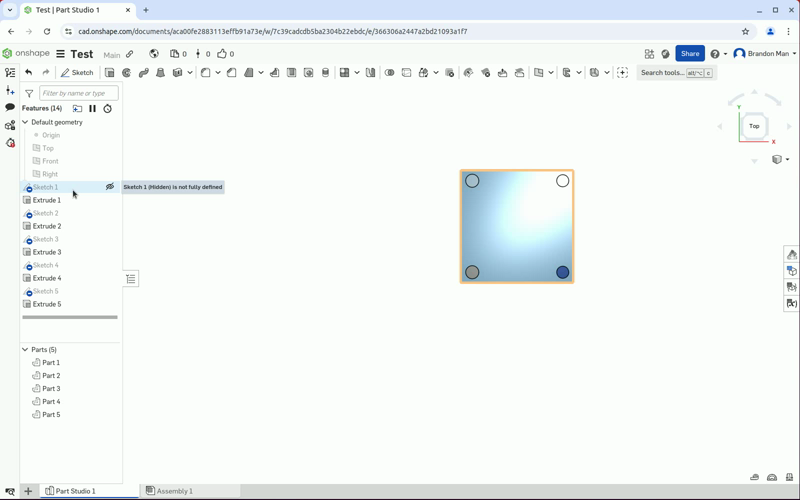
click(73, 189)
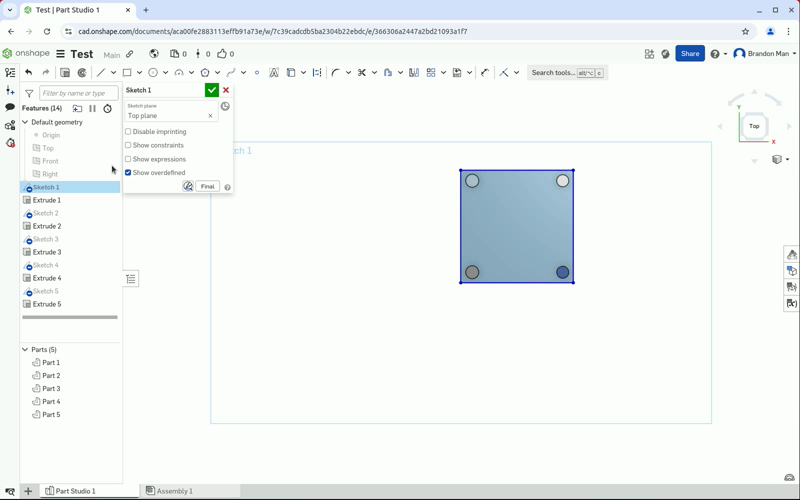
mouse_move(229, 92)
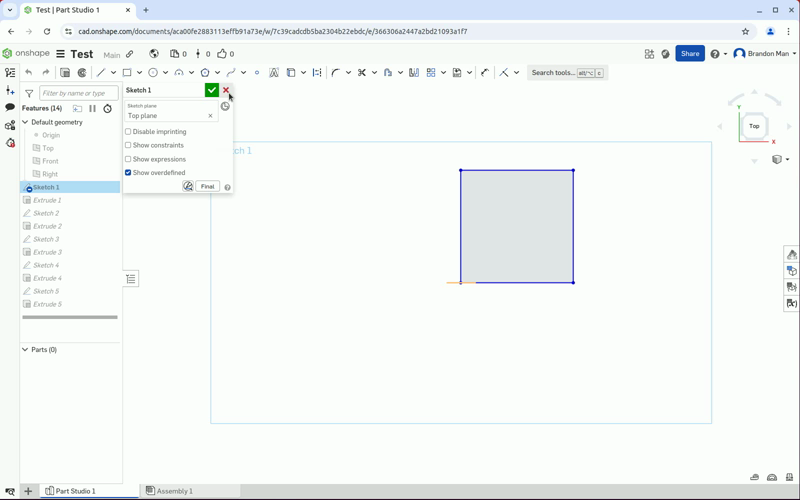
click(229, 92)
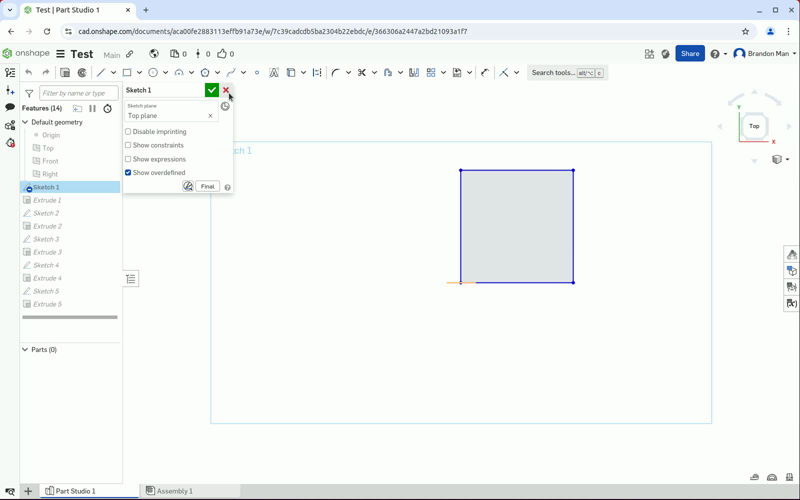
key(shift+s)
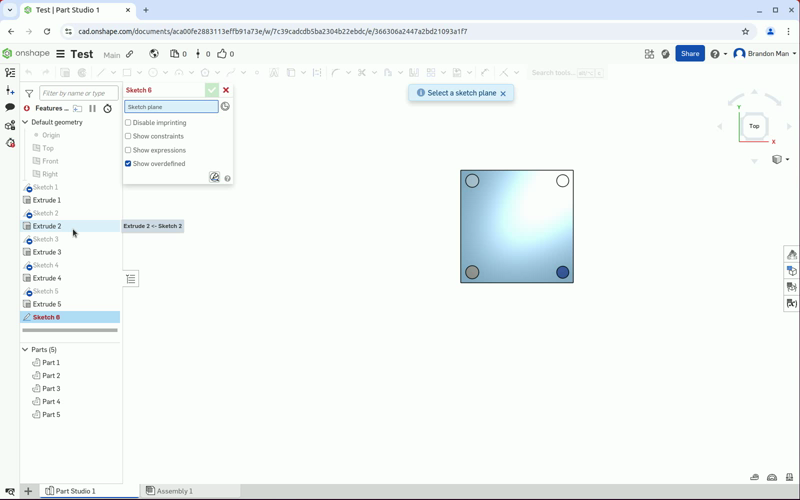
scroll(3)
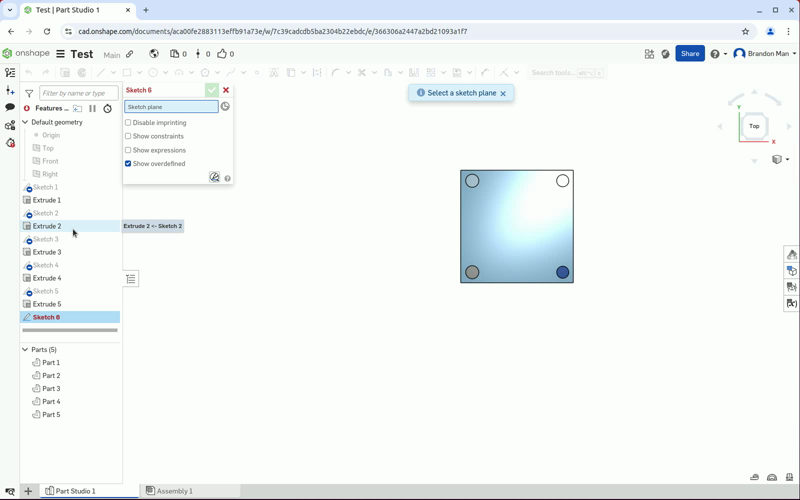
mouse_move(73, 150)
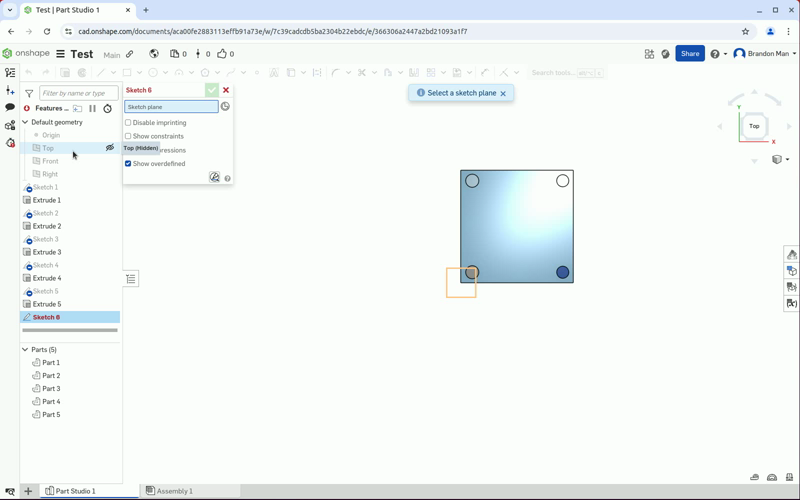
click(73, 150)
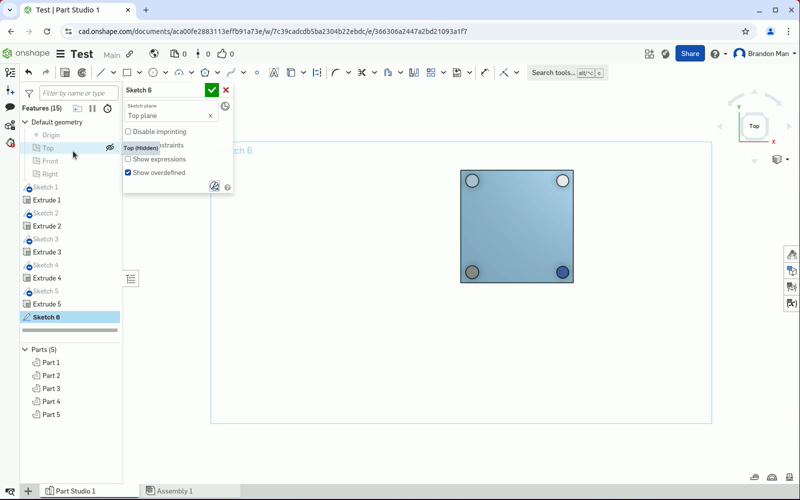
mouse_move(73, 352)
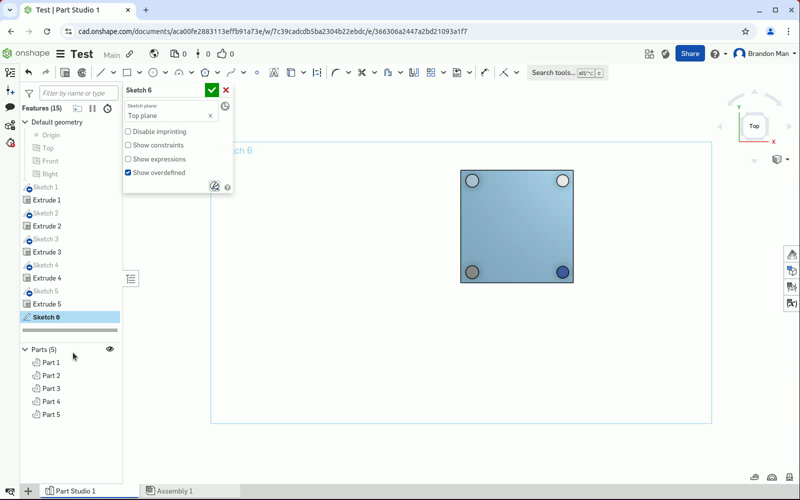
key(y)
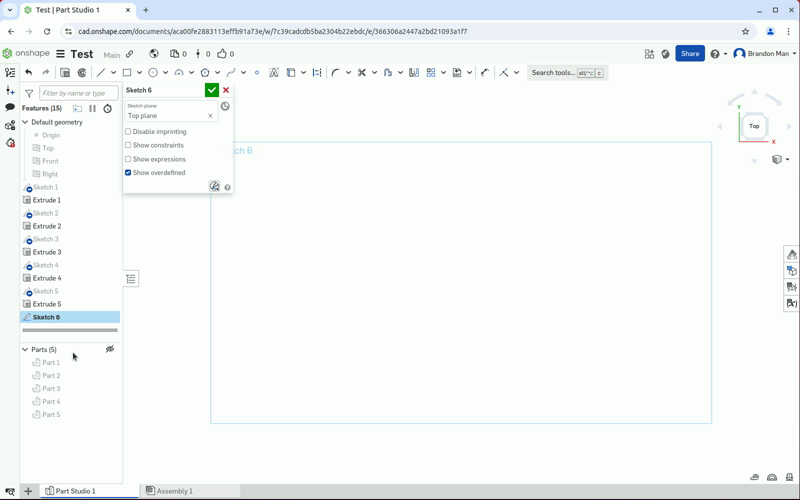
key(l)
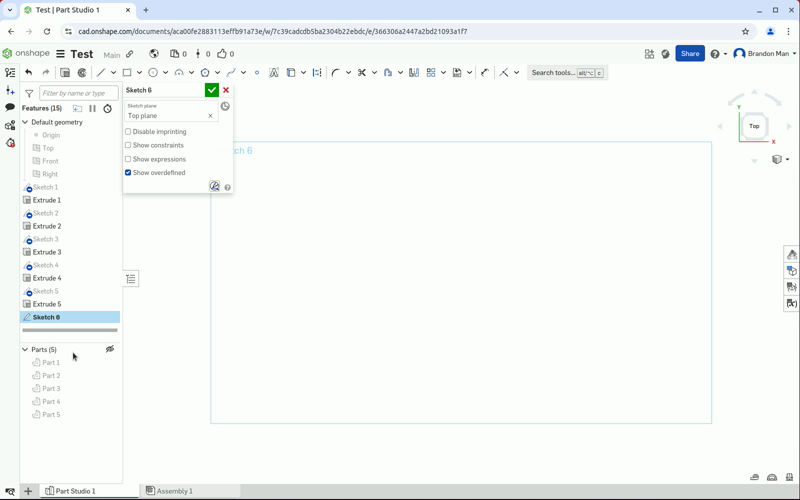
key_down(shift)
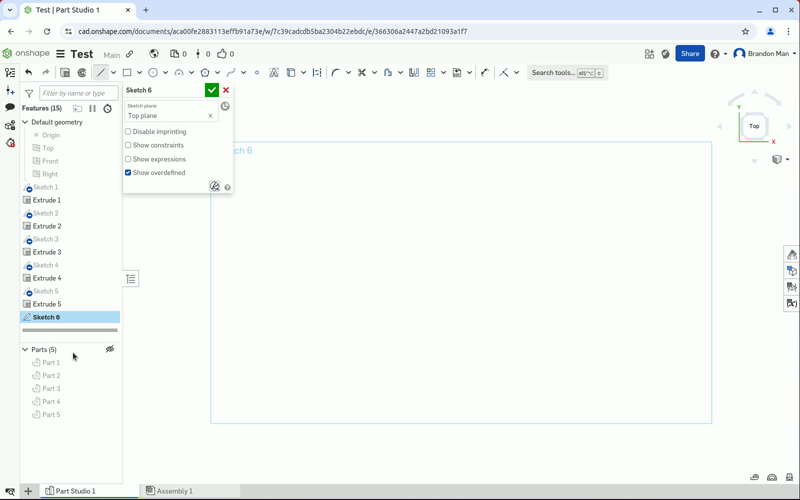
mouse_move(460, 245)
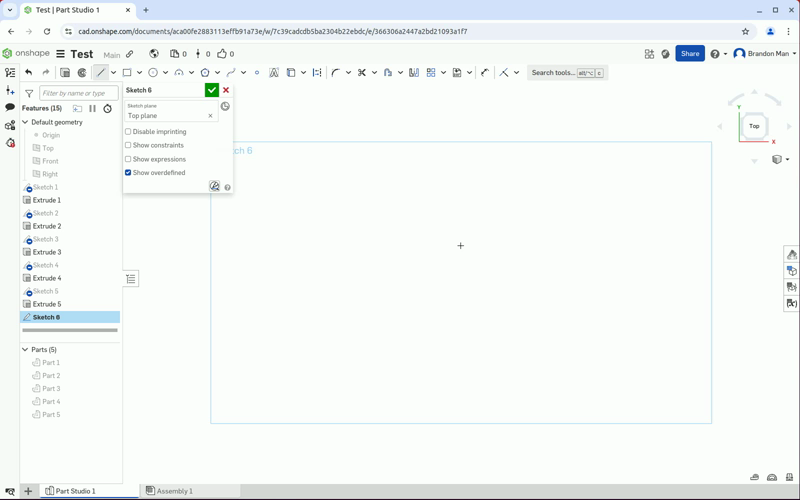
click(460, 245)
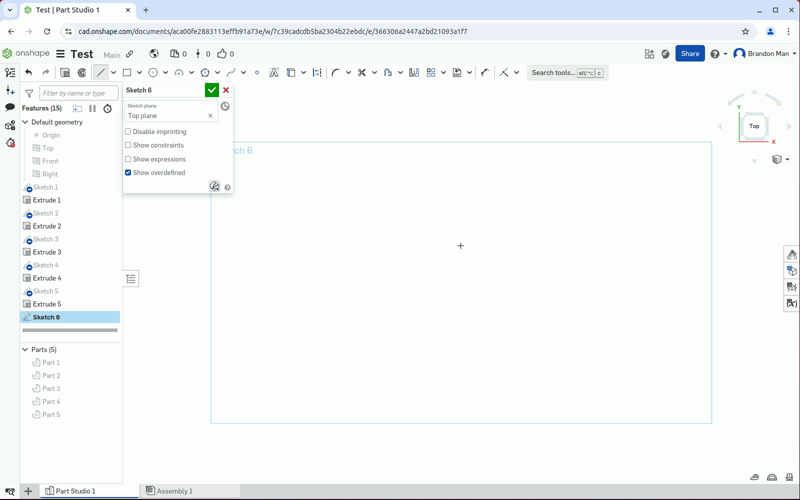
key_up(shift)
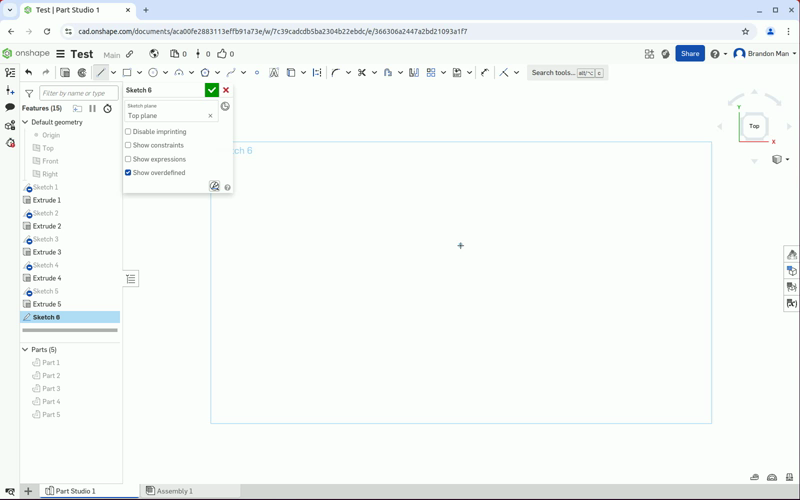
key_down(shift)
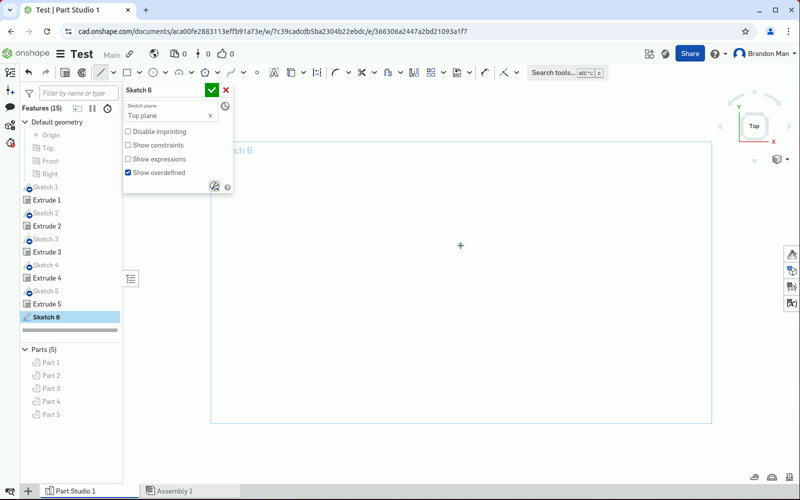
mouse_move(573, 245)
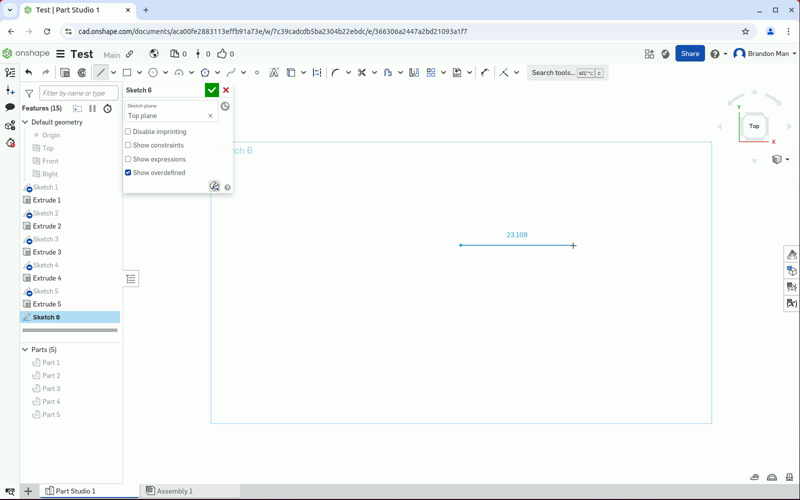
click(573, 245)
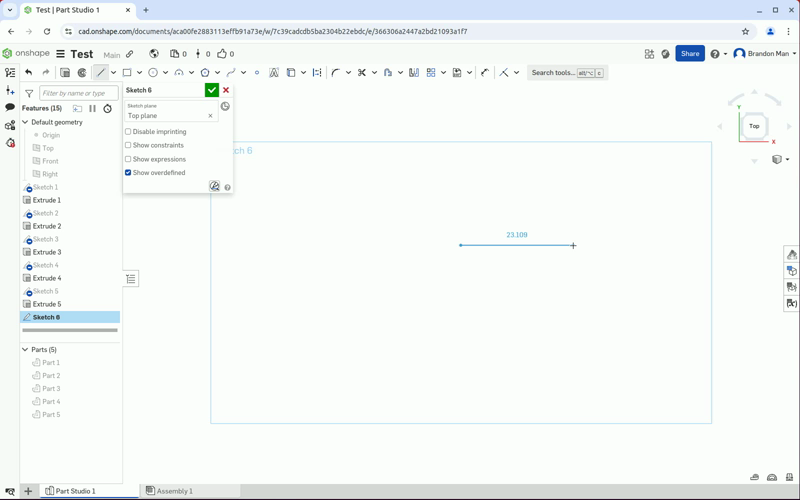
key_up(shift)
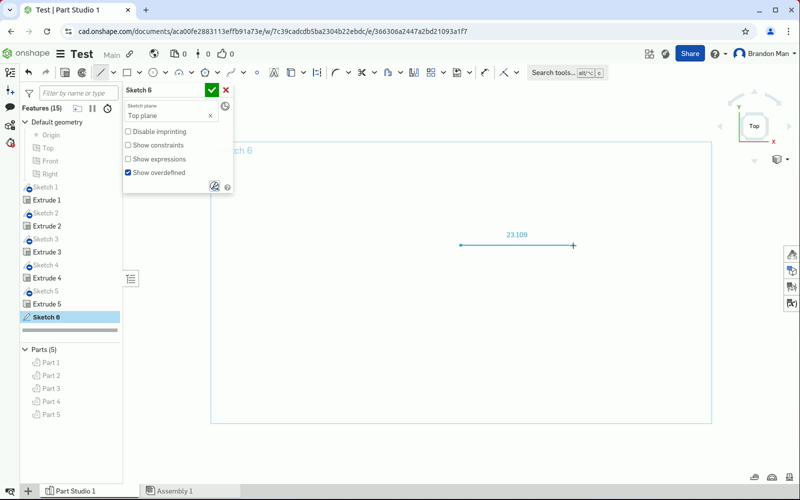
key_down(shift)
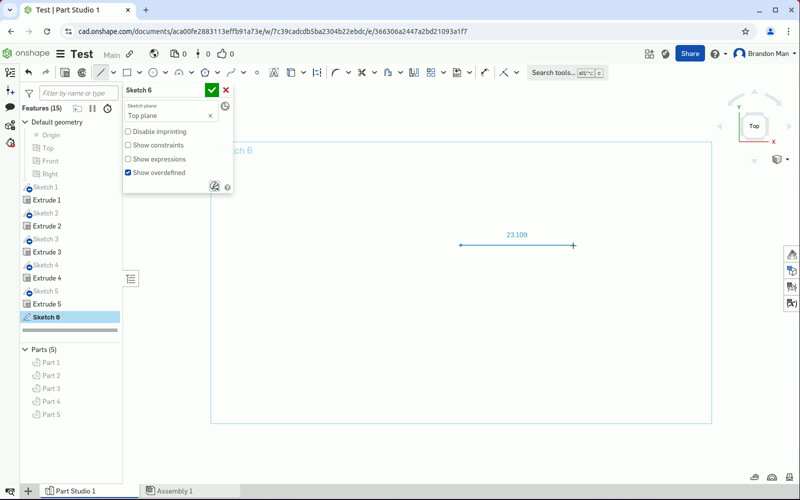
mouse_move(573, 170)
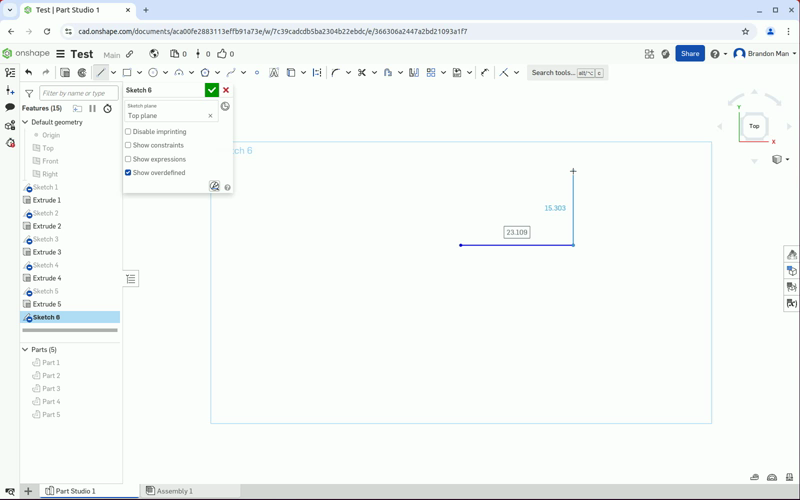
click(573, 170)
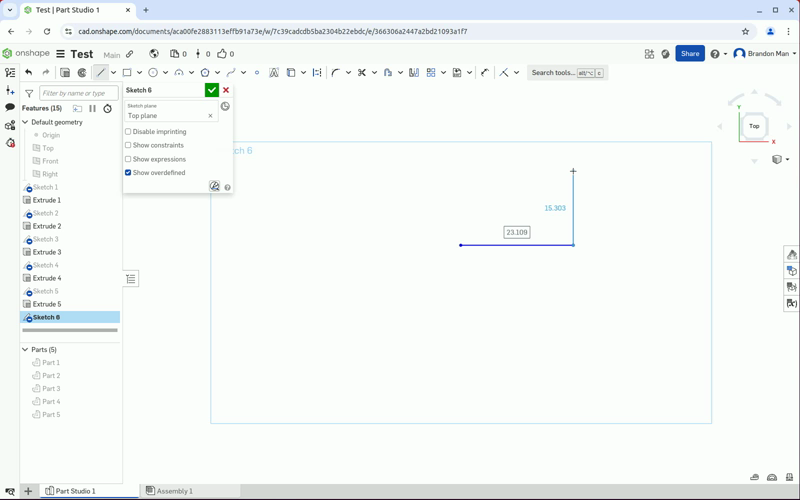
key_up(shift)
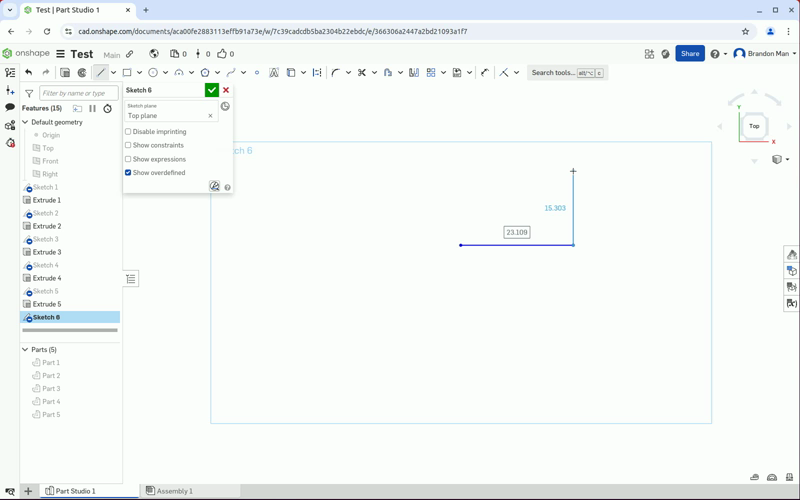
key_down(shift)
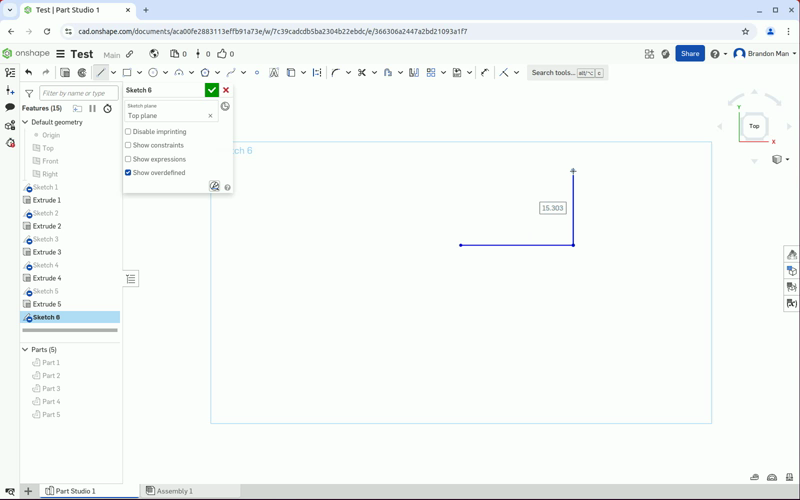
mouse_move(460, 170)
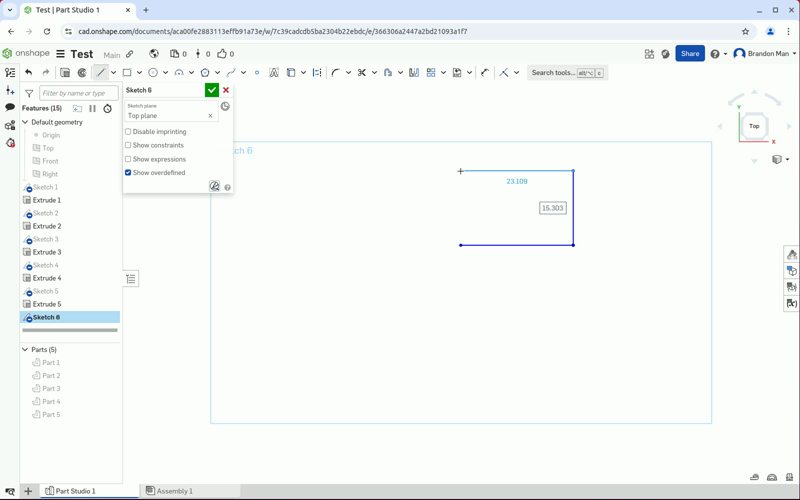
click(460, 170)
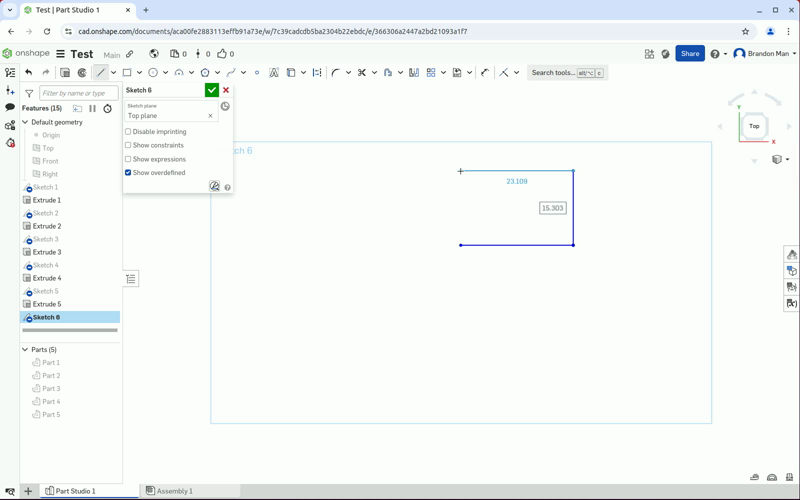
key_up(shift)
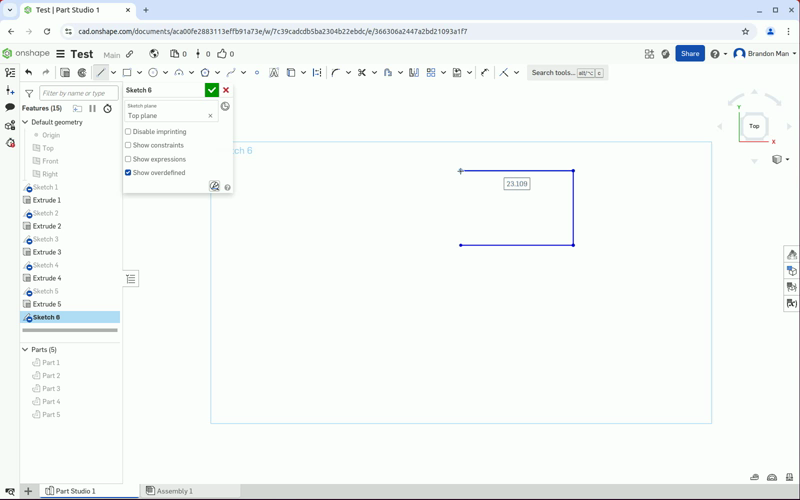
key_down(shift)
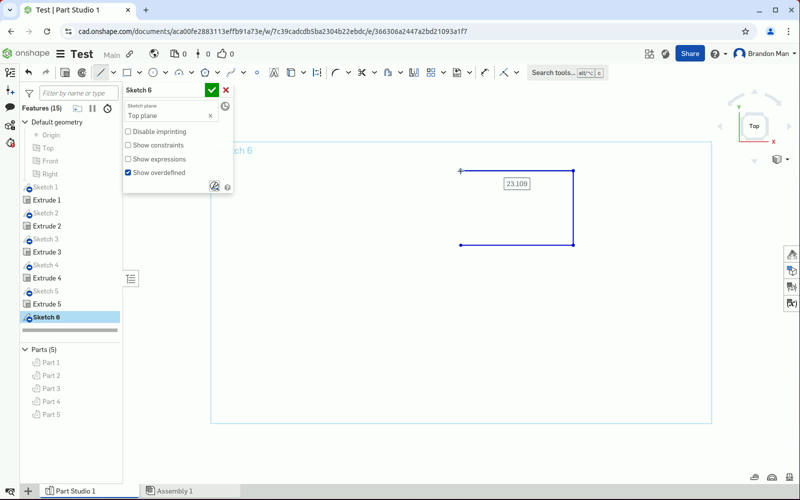
mouse_move(460, 245)
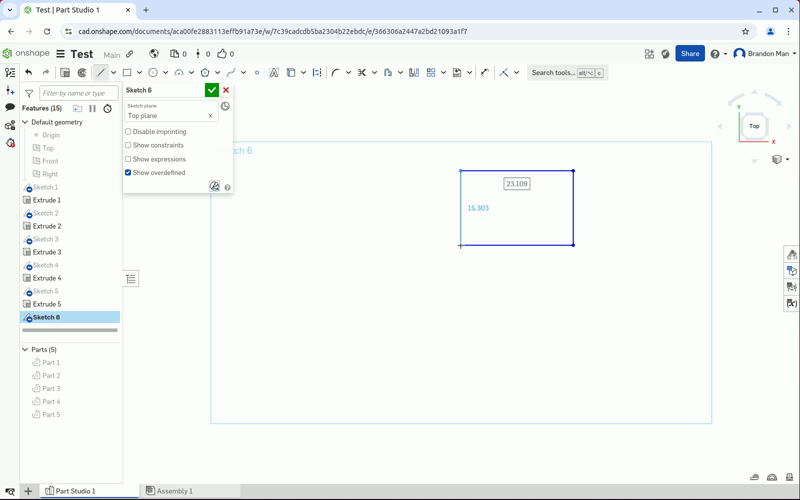
key_up(shift)
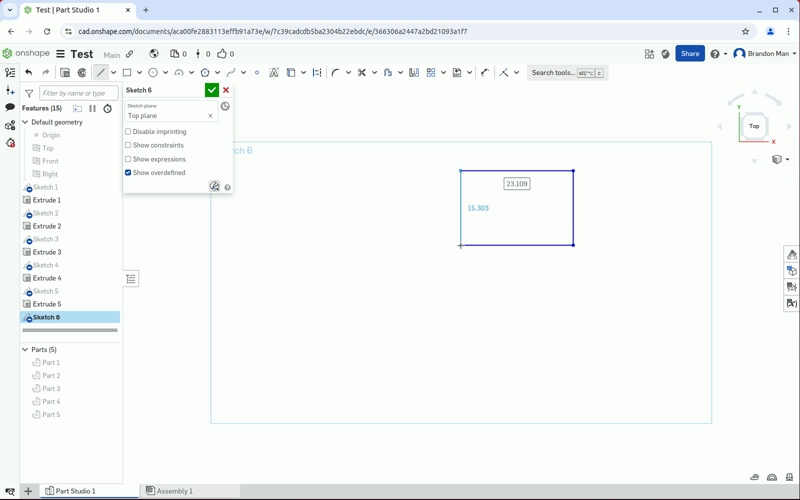
click(460, 245)
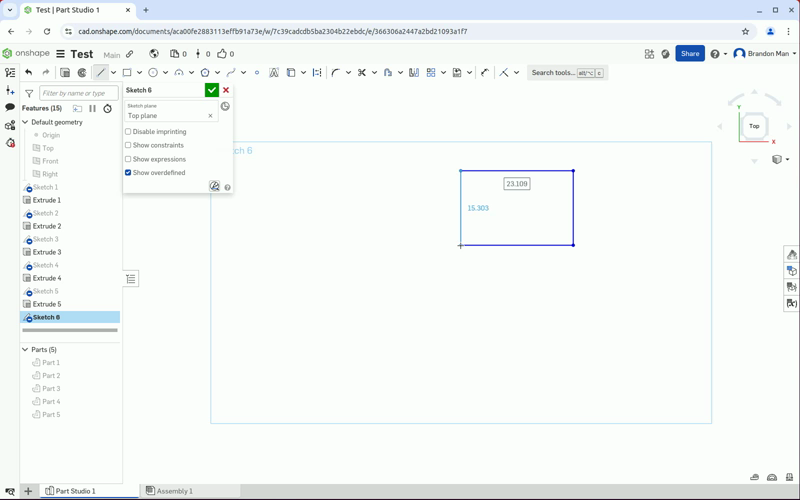
key(esc)
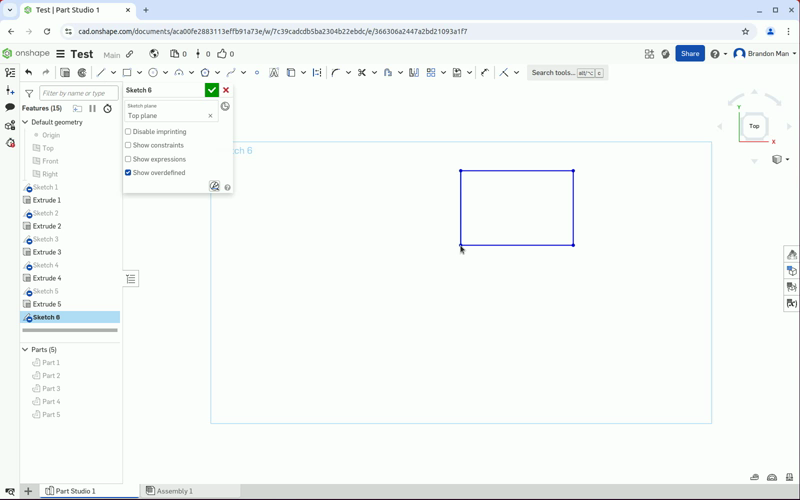
key(c)
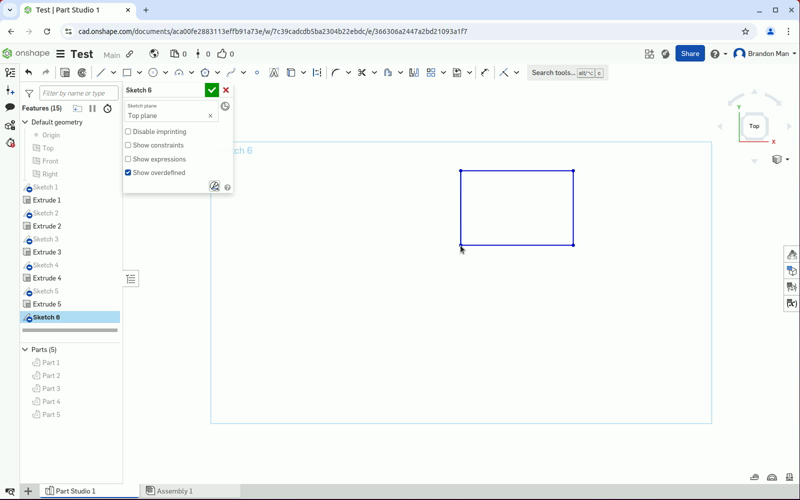
key_down(shift)
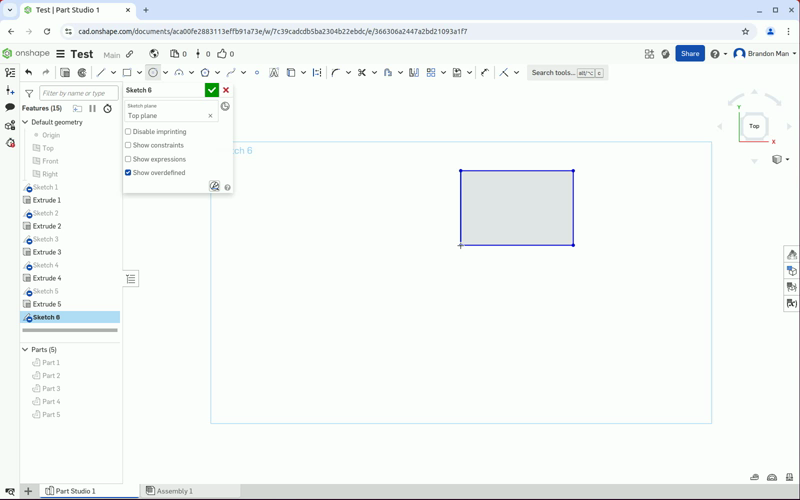
mouse_move(471, 181)
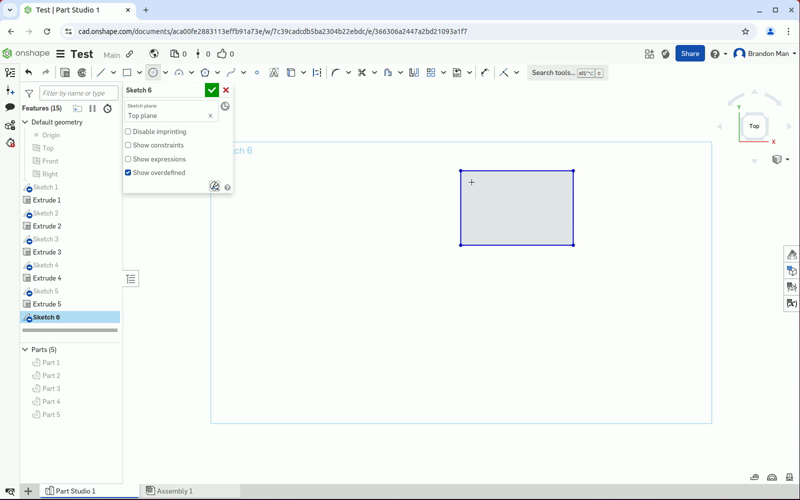
click(471, 181)
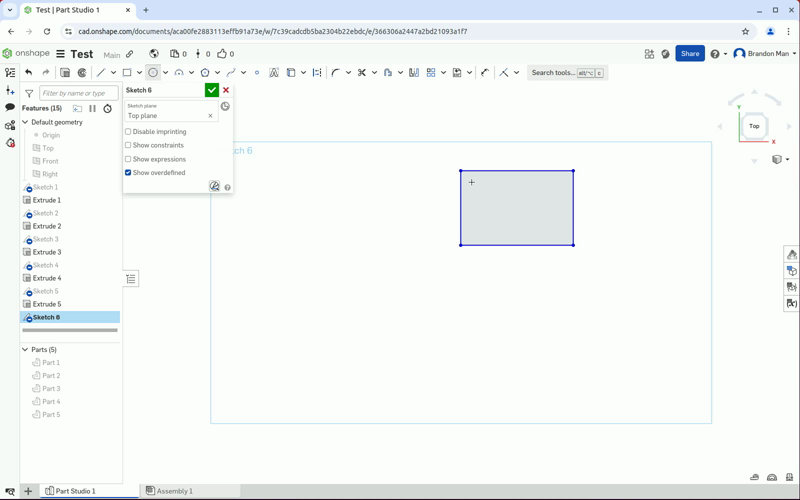
key_up(shift)
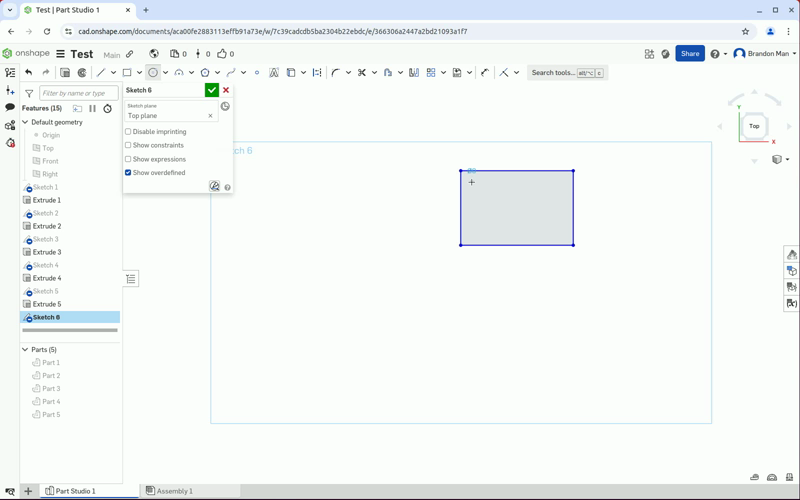
mouse_move(476, 181)
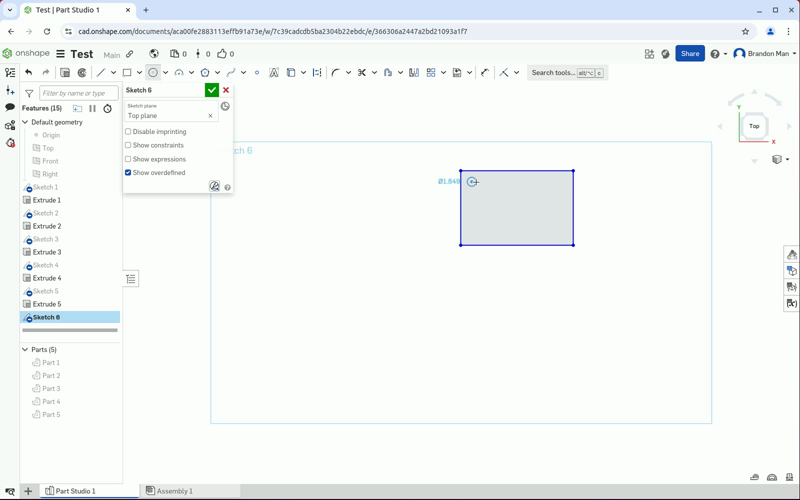
click(476, 181)
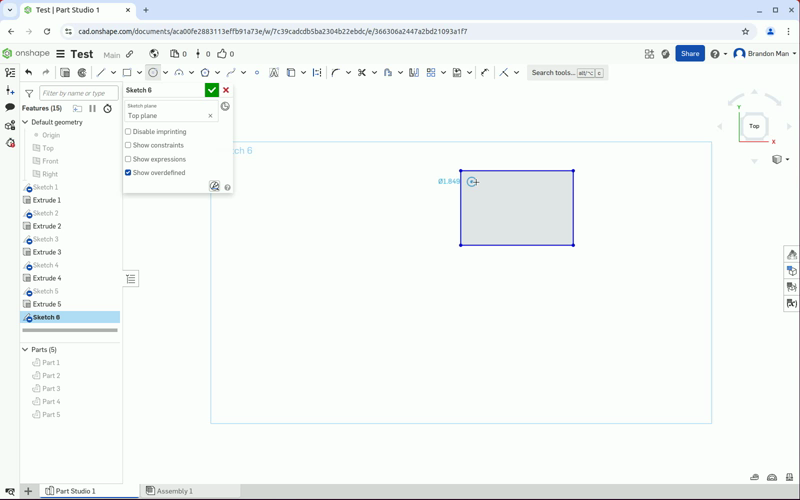
key(esc)
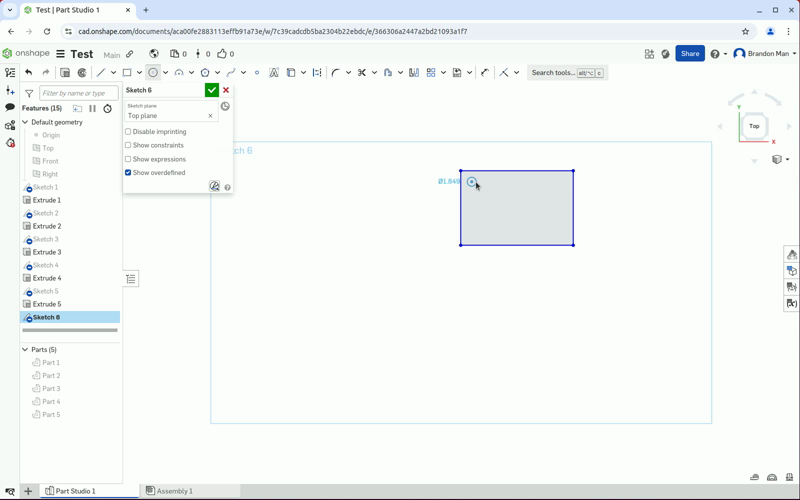
key(c)
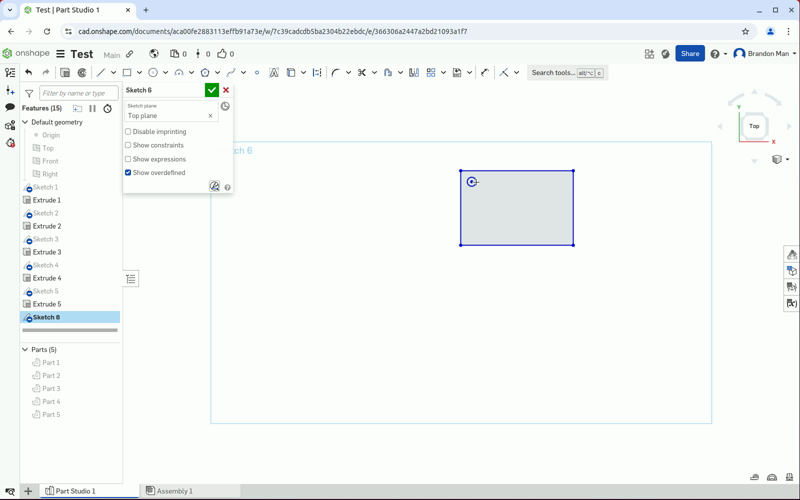
key_down(shift)
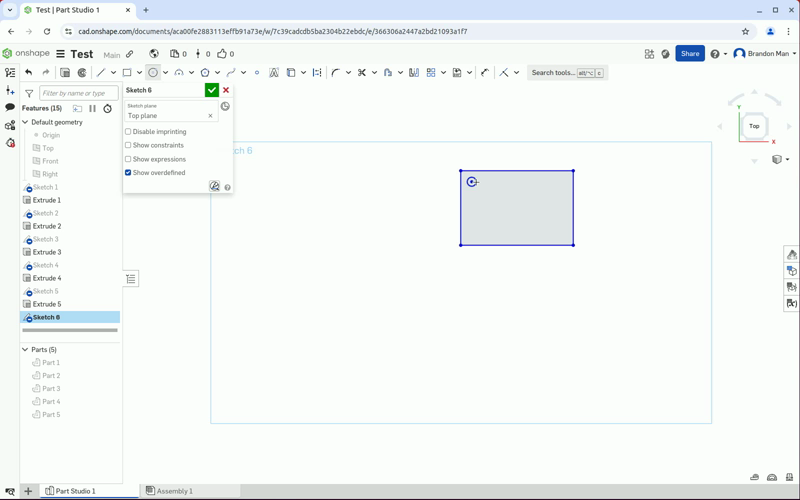
mouse_move(562, 181)
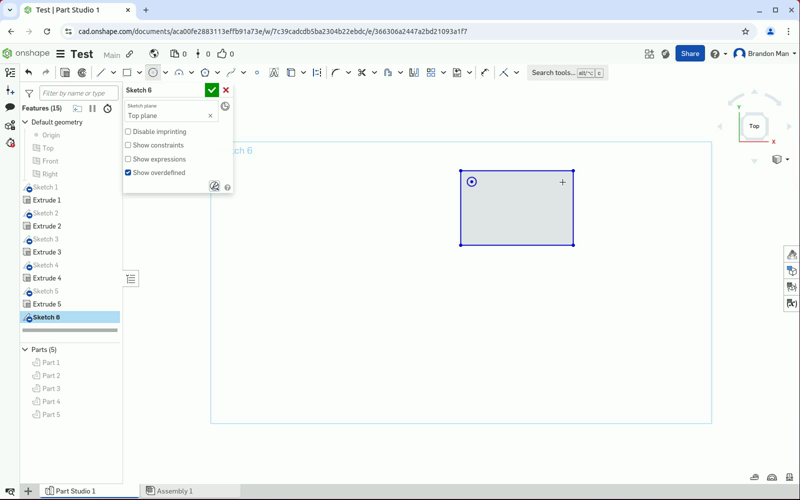
click(562, 181)
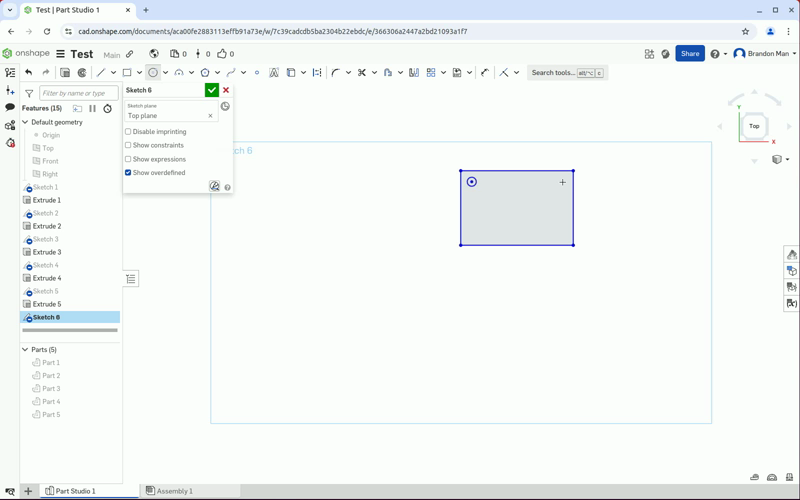
key_up(shift)
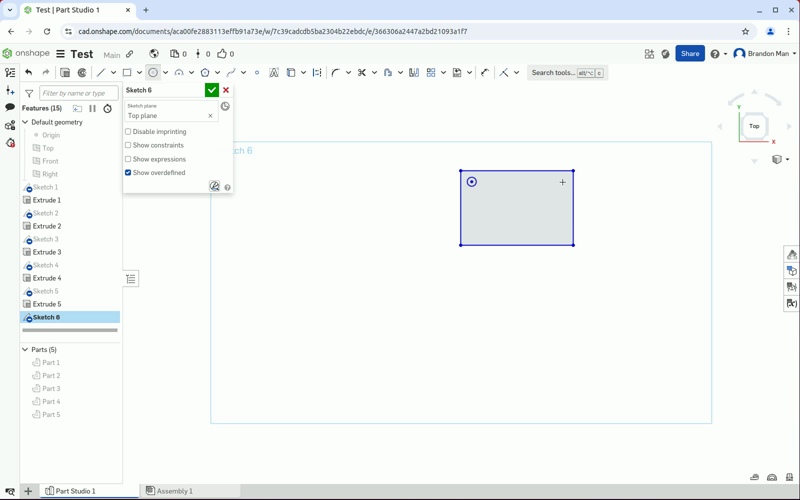
mouse_move(567, 181)
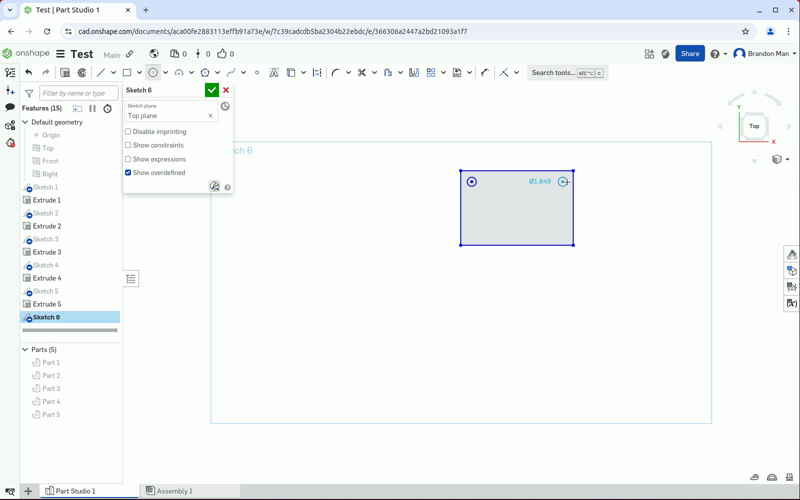
click(567, 181)
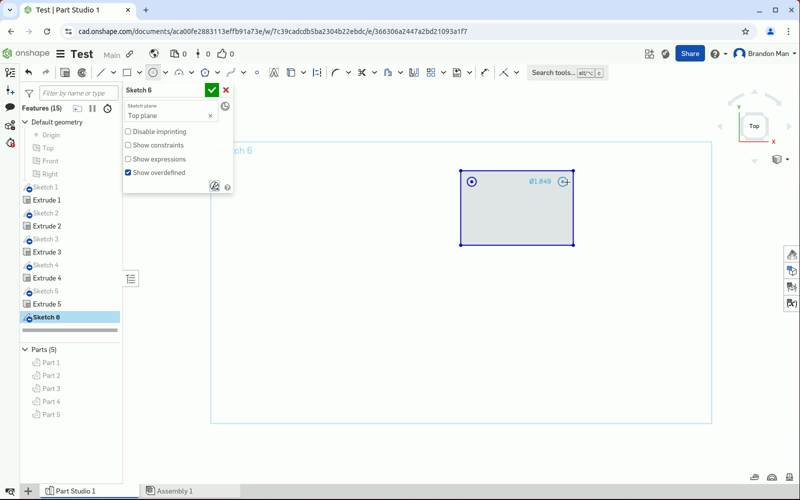
key(esc)
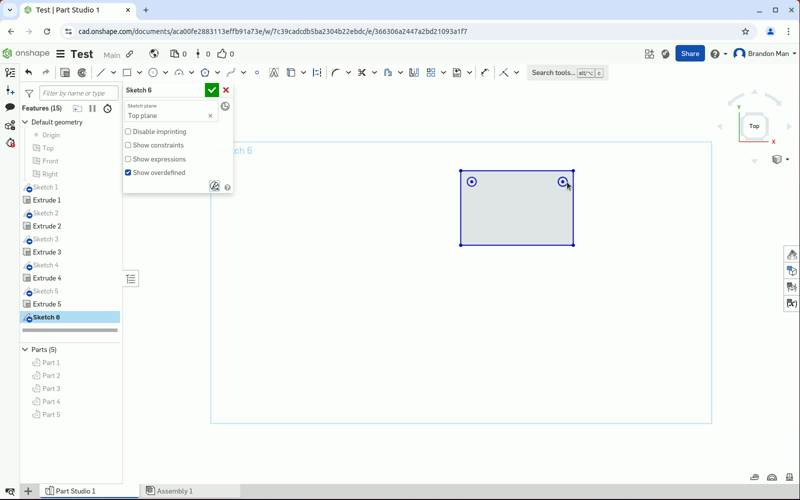
mouse_move(508, 210)
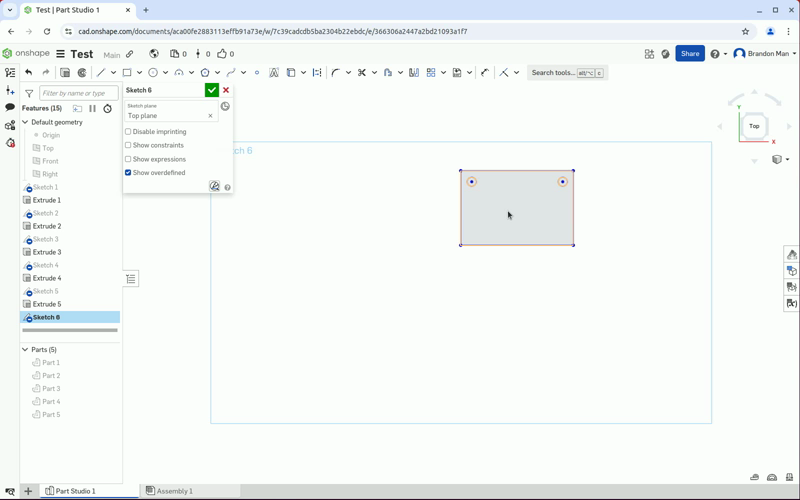
click(508, 210)
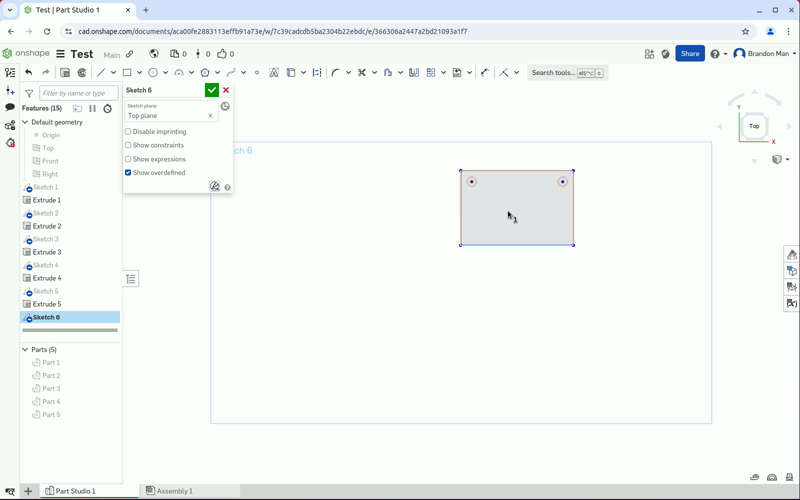
mouse_move(73, 352)
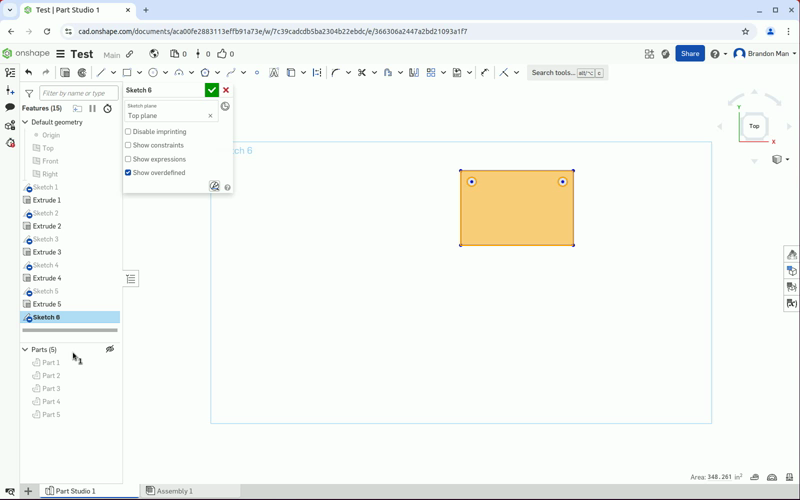
key(shift+y)
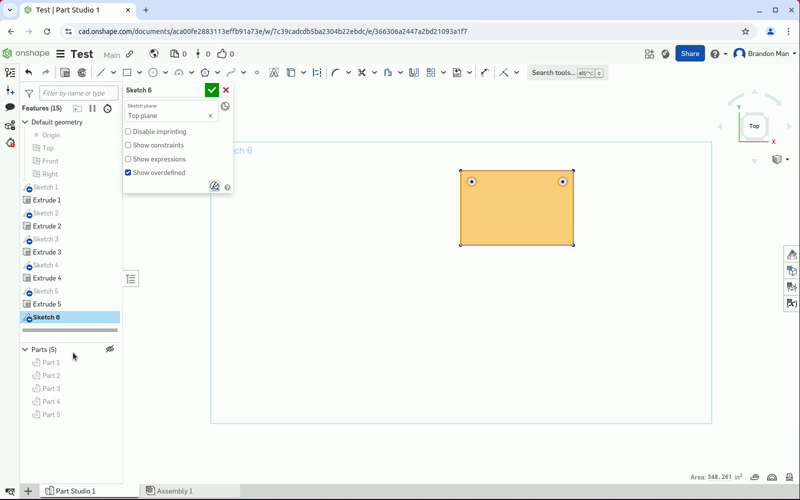
key(shift+e)
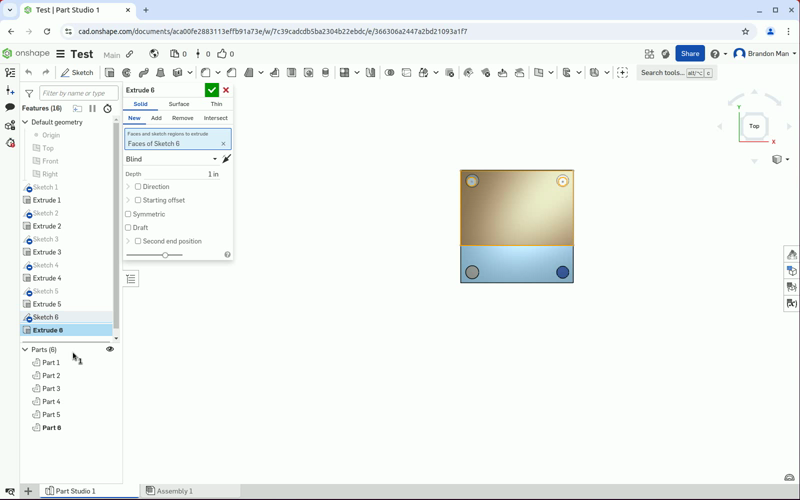
mouse_move(143, 106)
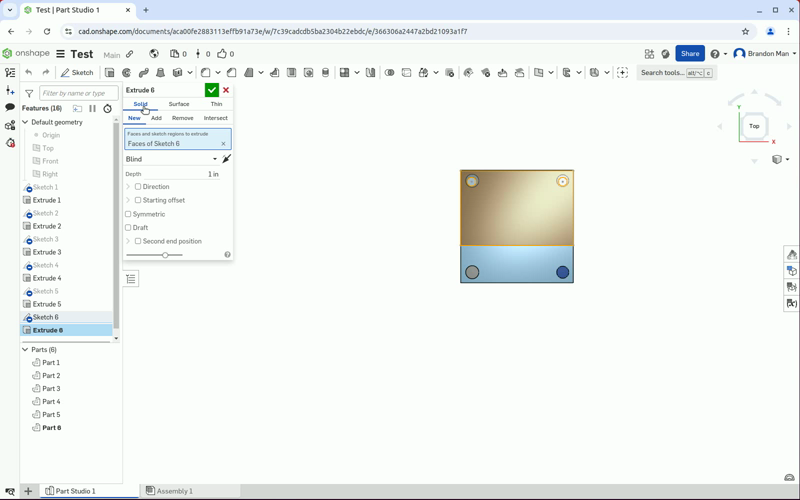
click(143, 106)
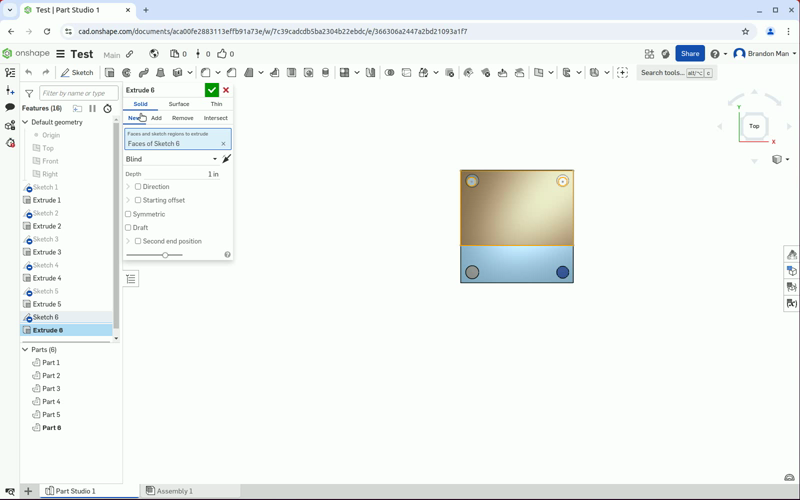
mouse_move(137, 120)
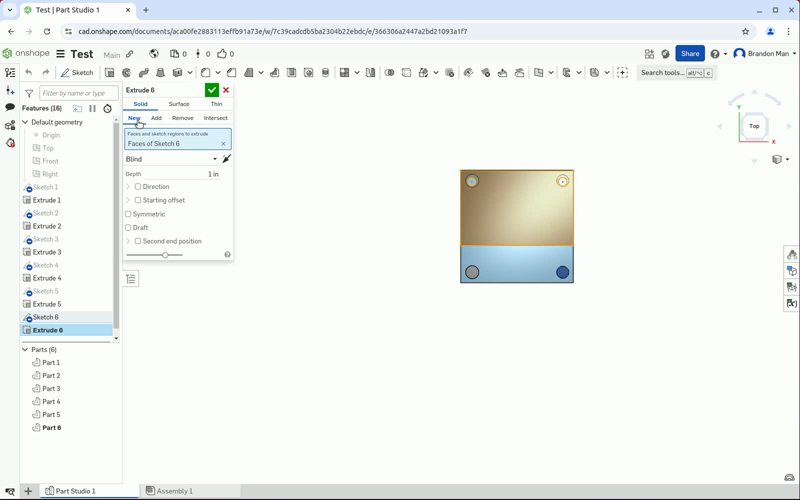
click(137, 120)
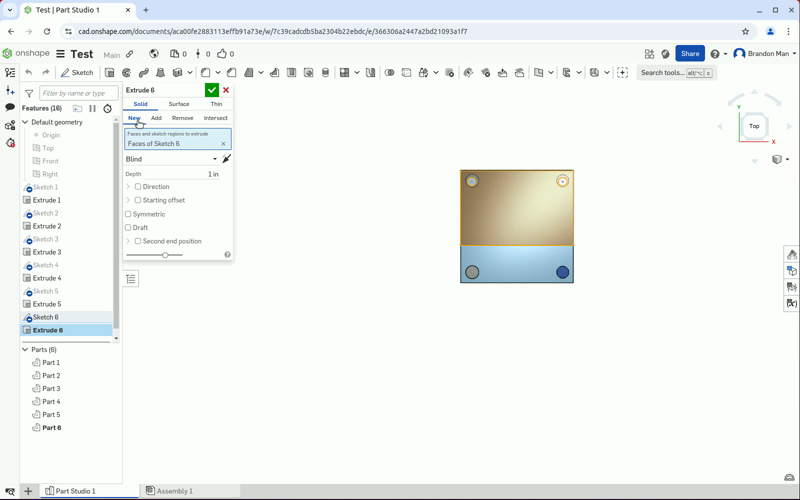
key(tab, 4)
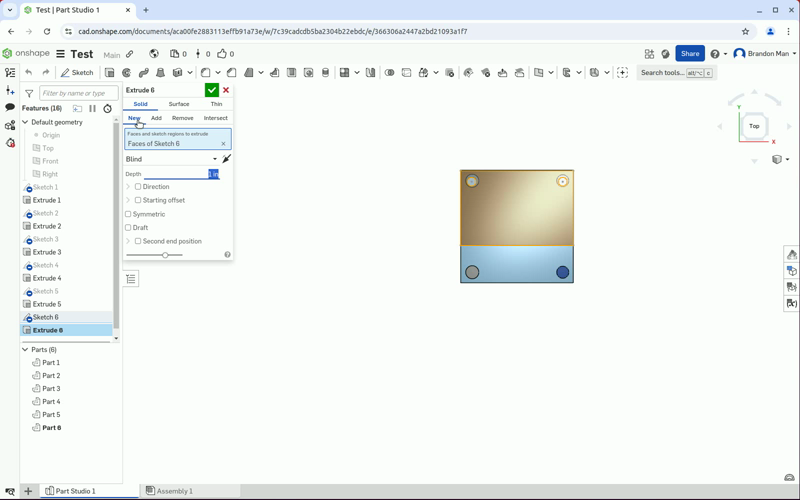
text(0.963)
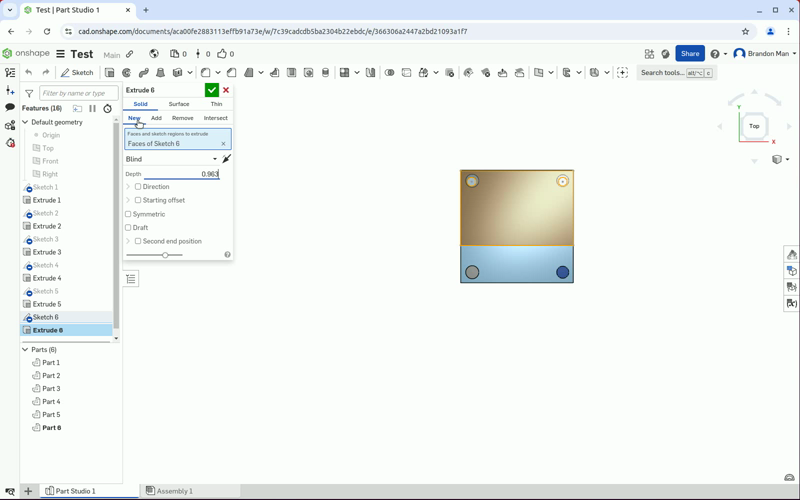
key(enter)
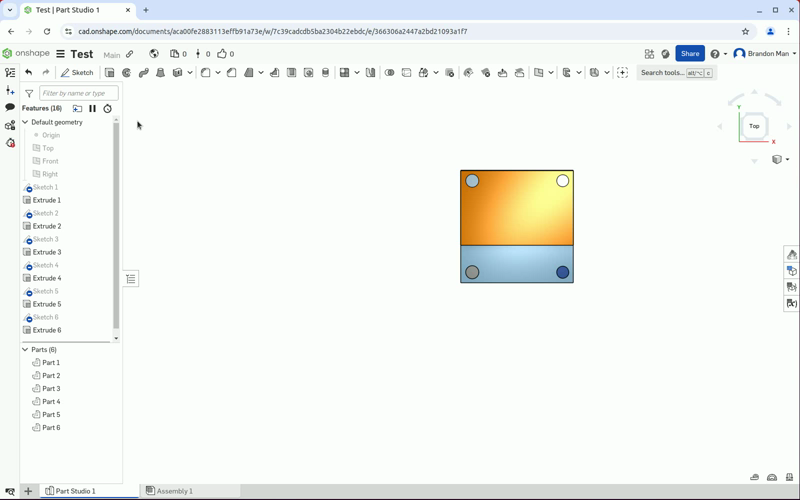
key(shift+h)
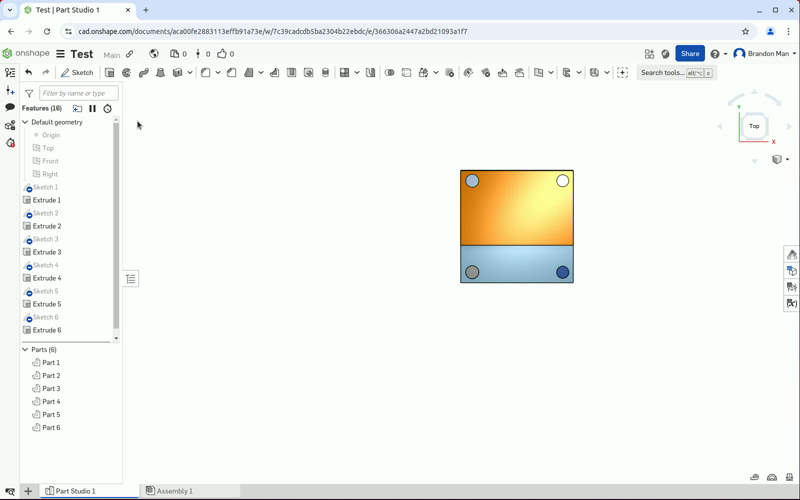
key(shift+h)
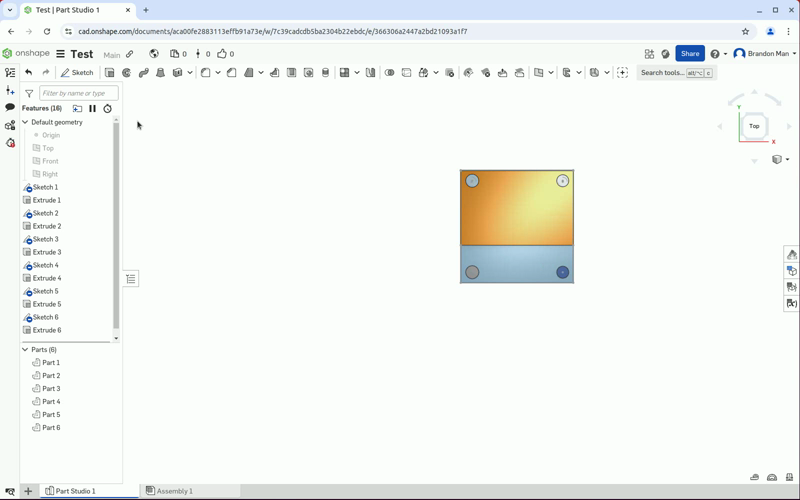
key(shift+7)
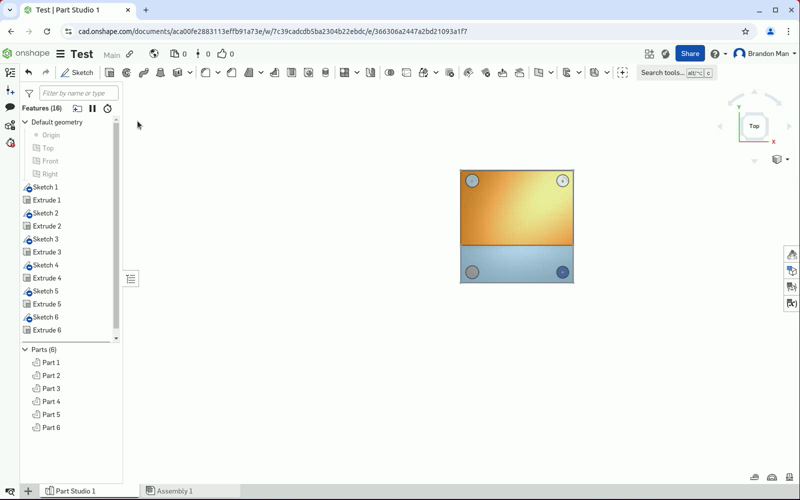
key(up, 3)
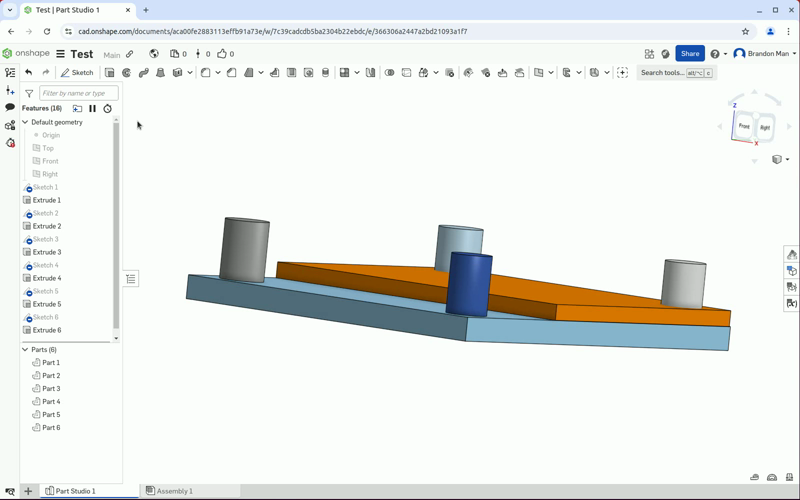
key(left, 3)
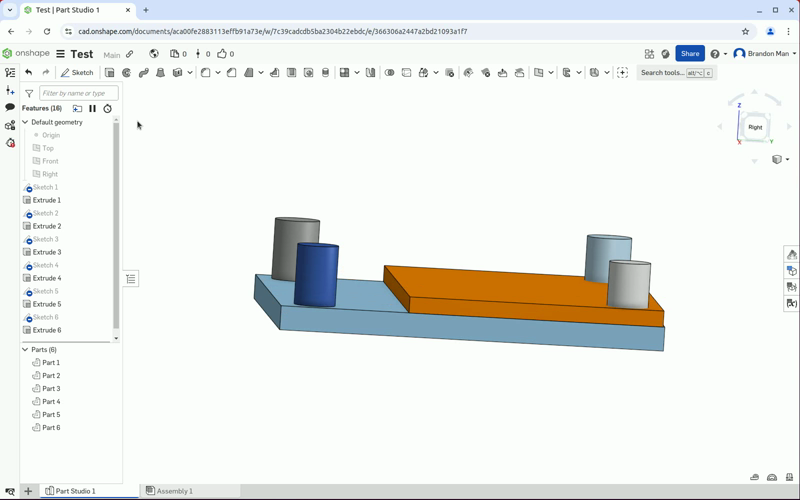
key(right, 3)
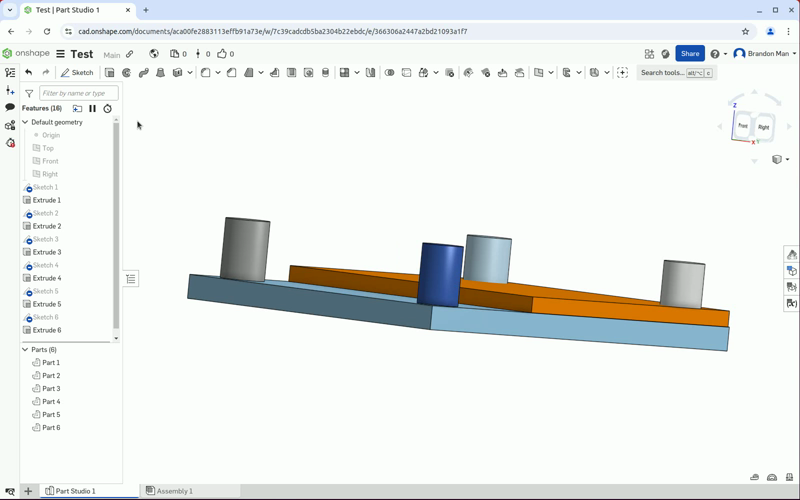
key(down, 3)
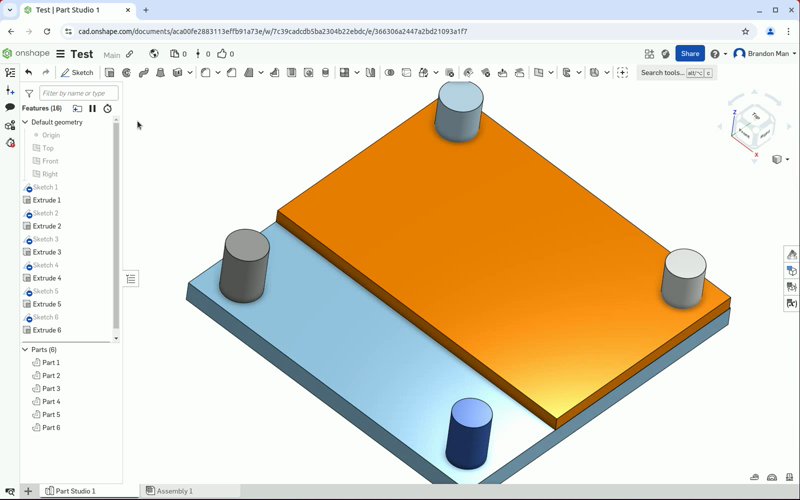
mouse_move(69, 189)
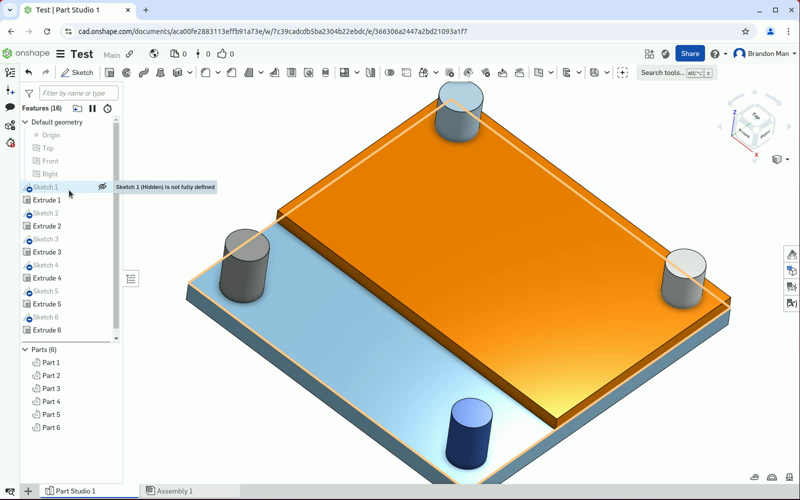
click(69, 189)